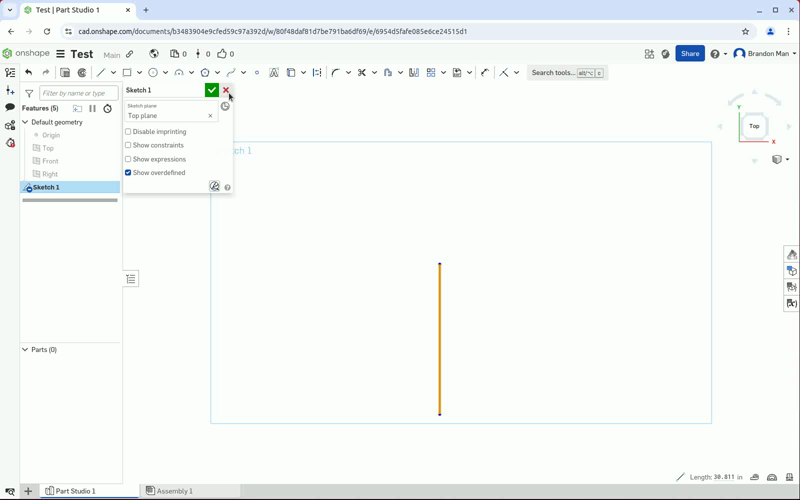
key(shift+h)
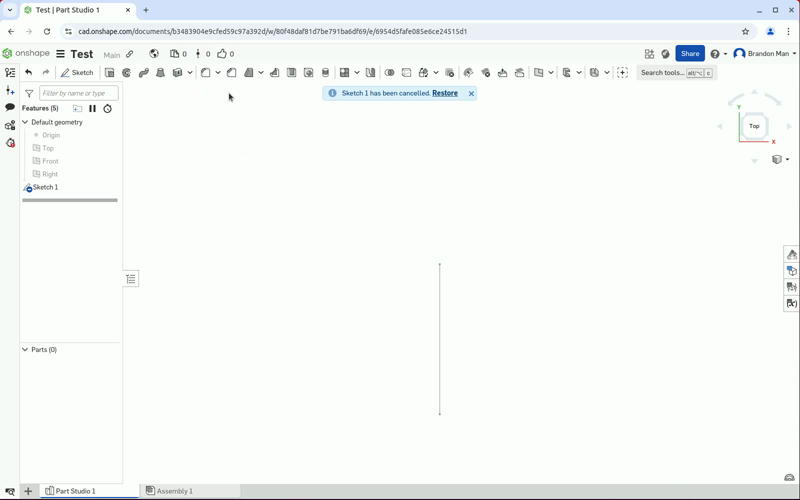
key(shift+s)
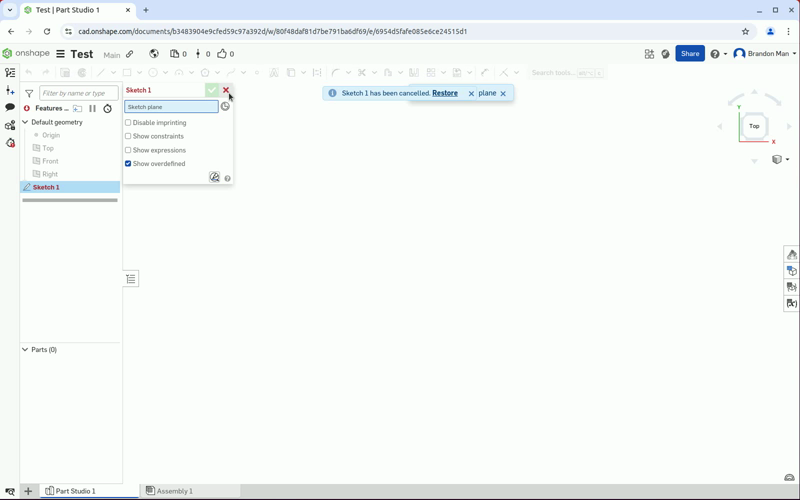
mouse_move(73, 150)
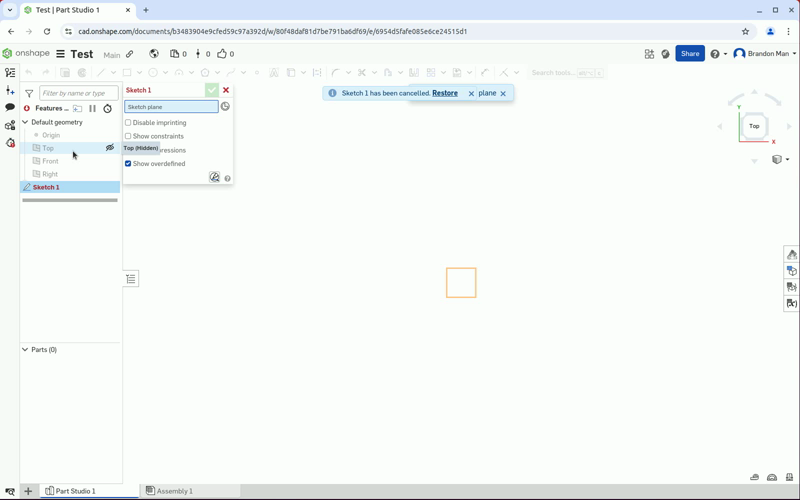
click(73, 150)
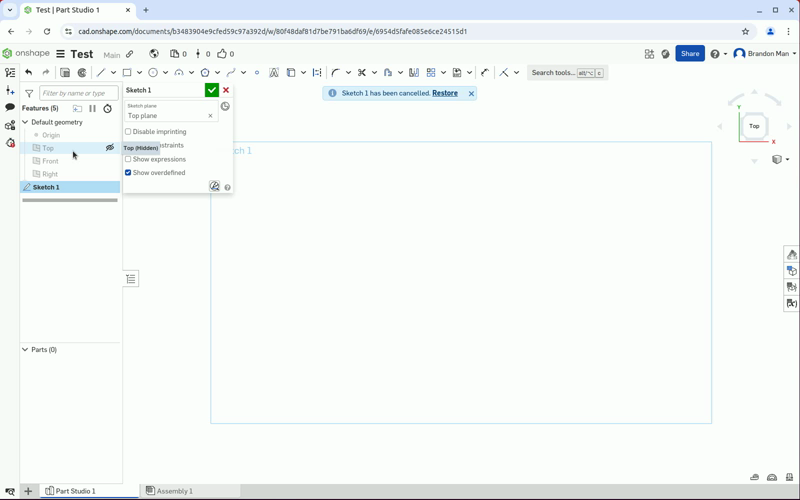
mouse_move(73, 352)
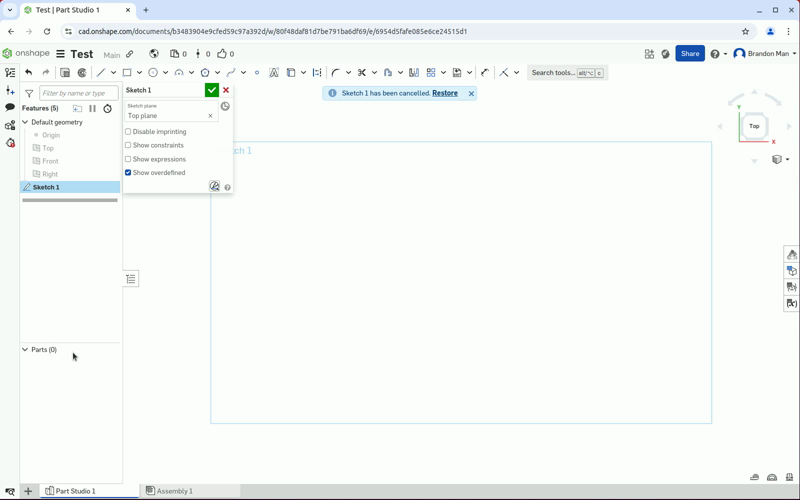
key(y)
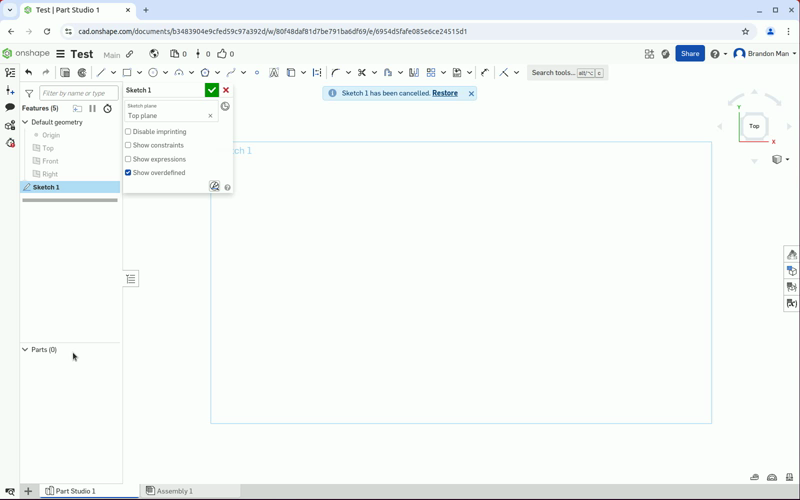
key(l)
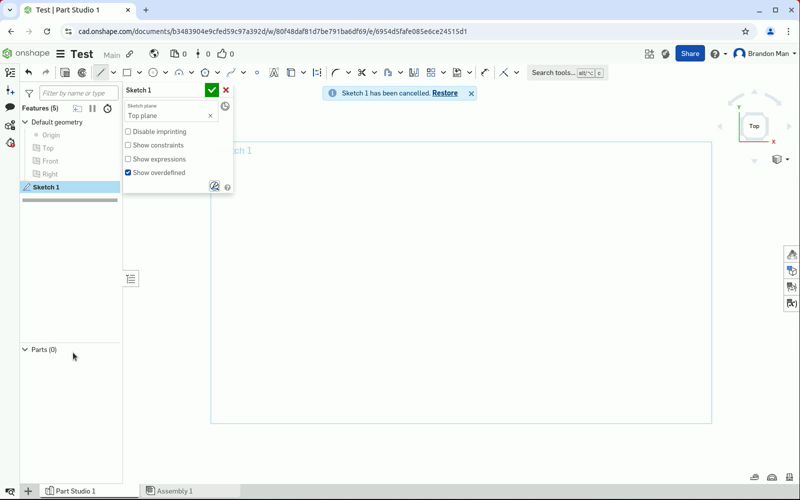
key_down(shift)
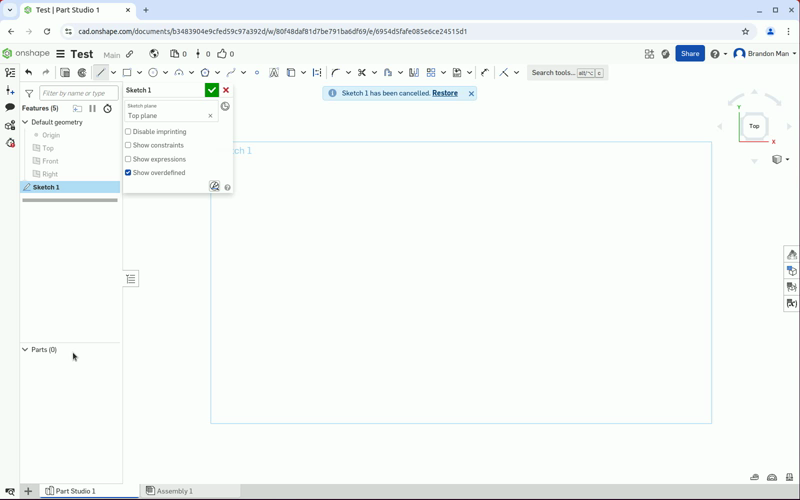
mouse_move(365, 292)
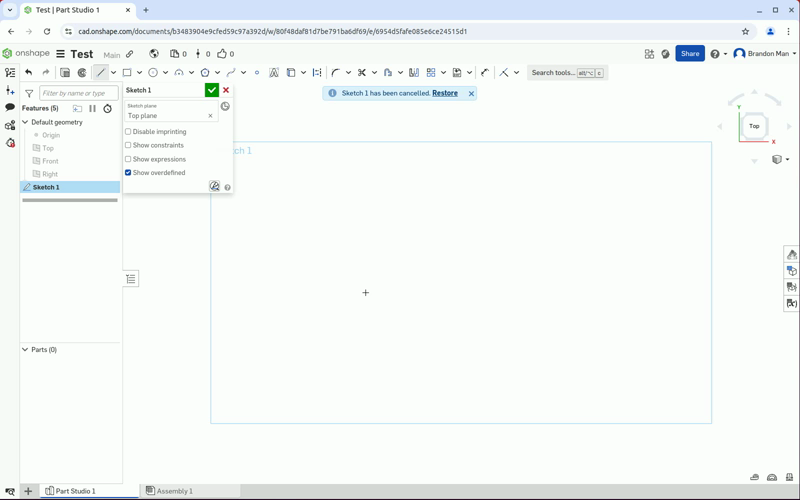
click(365, 292)
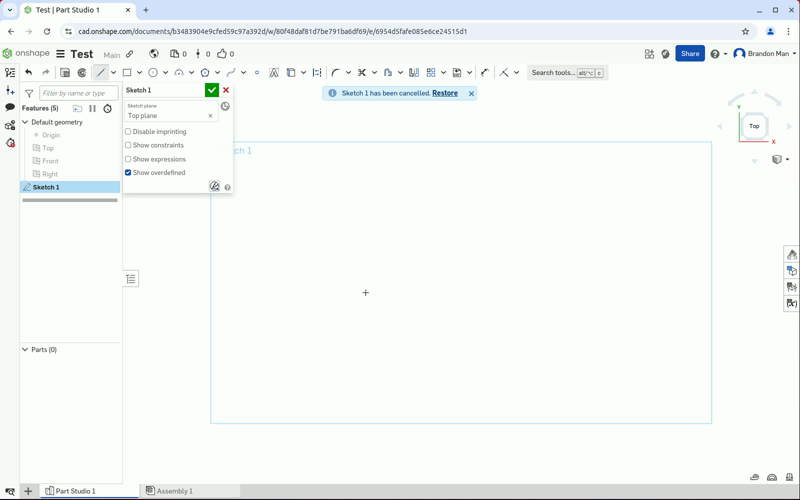
key_up(shift)
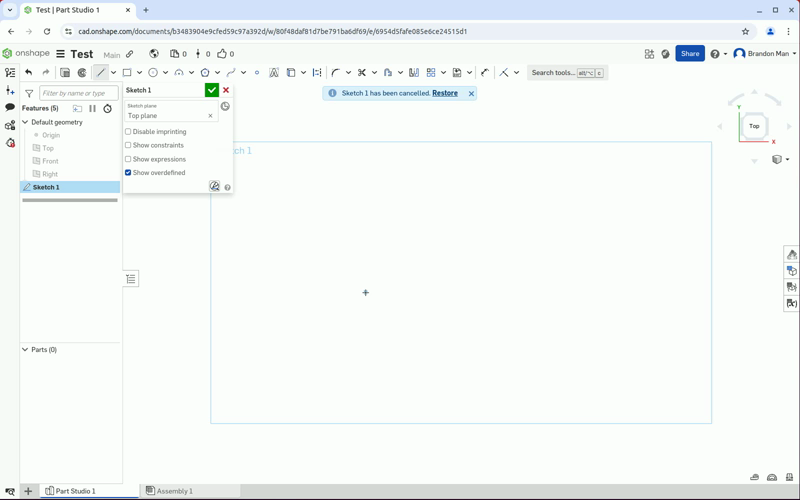
key_down(shift)
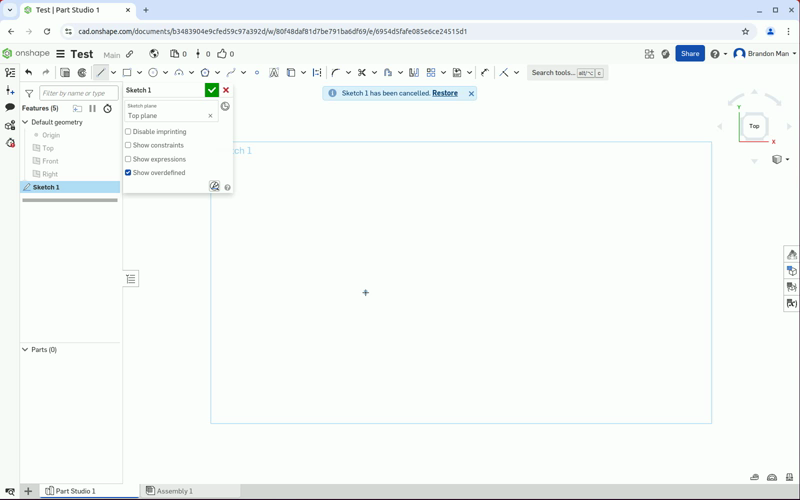
mouse_move(395, 292)
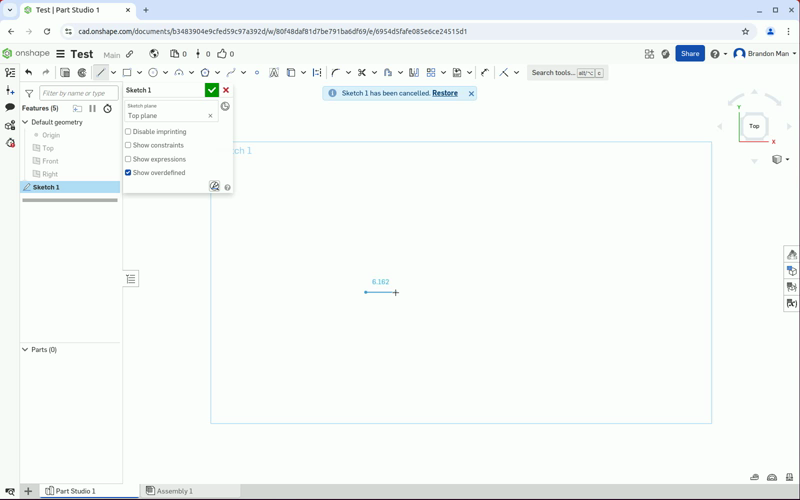
mouse_move(376, 292)
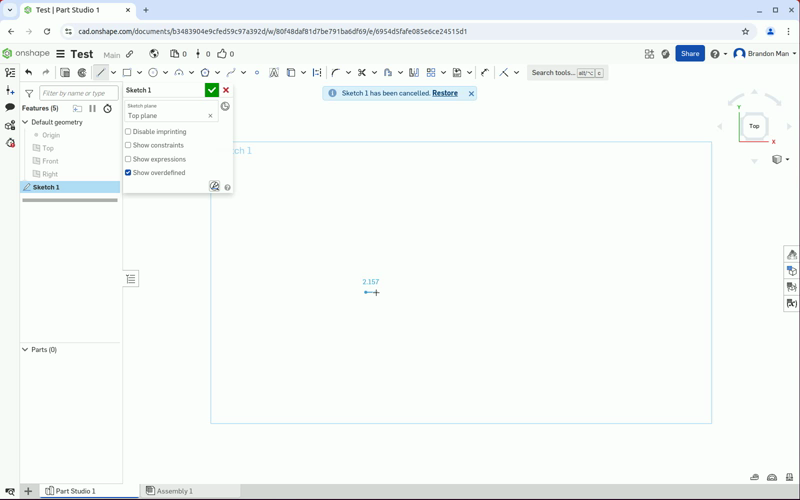
click(376, 292)
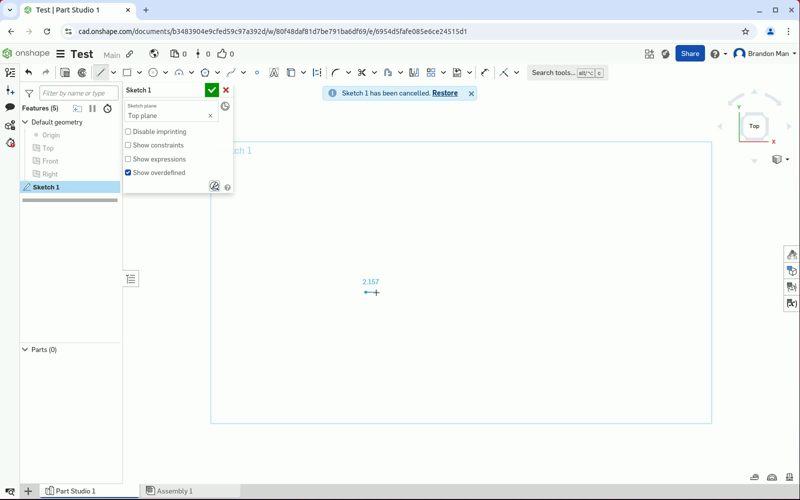
key_up(shift)
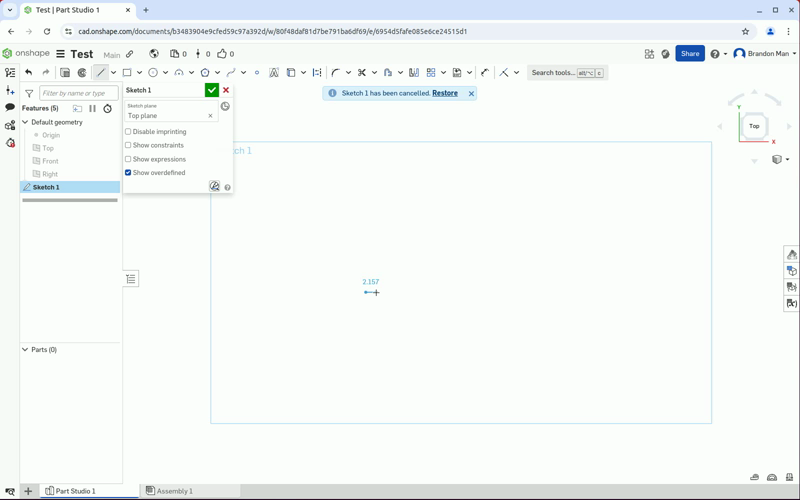
key_down(shift)
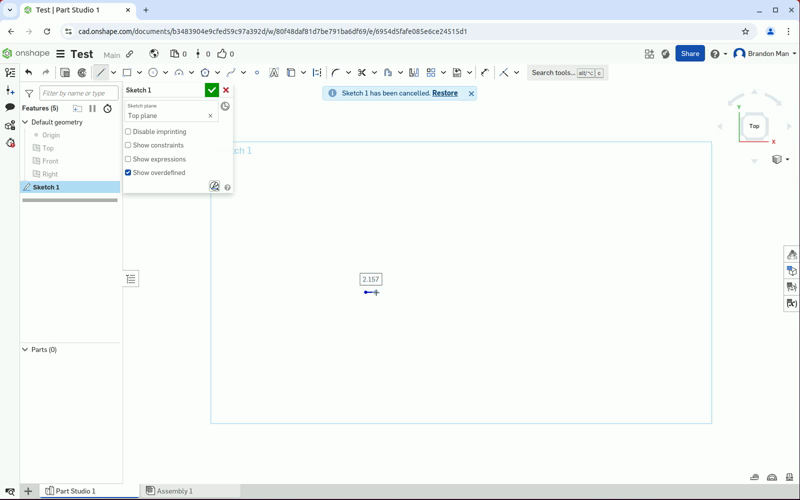
mouse_move(406, 292)
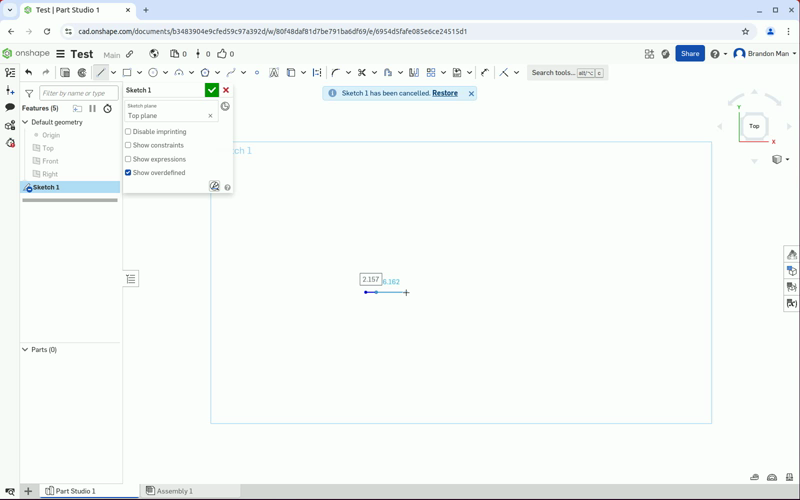
mouse_move(376, 291)
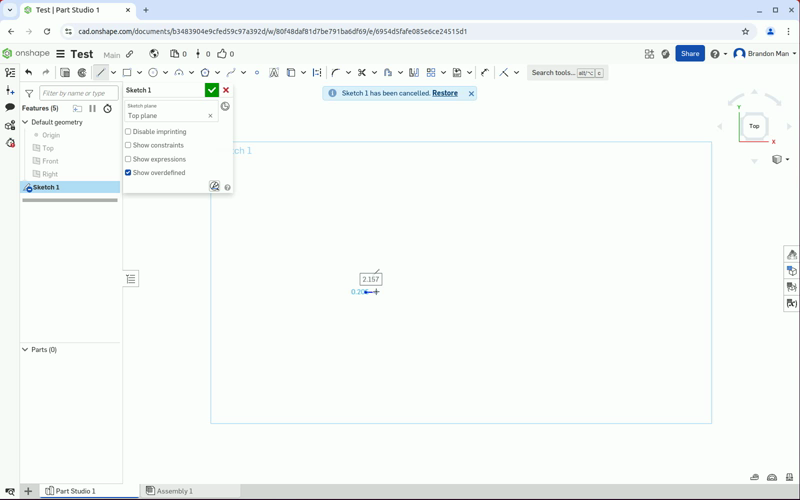
scroll(6)
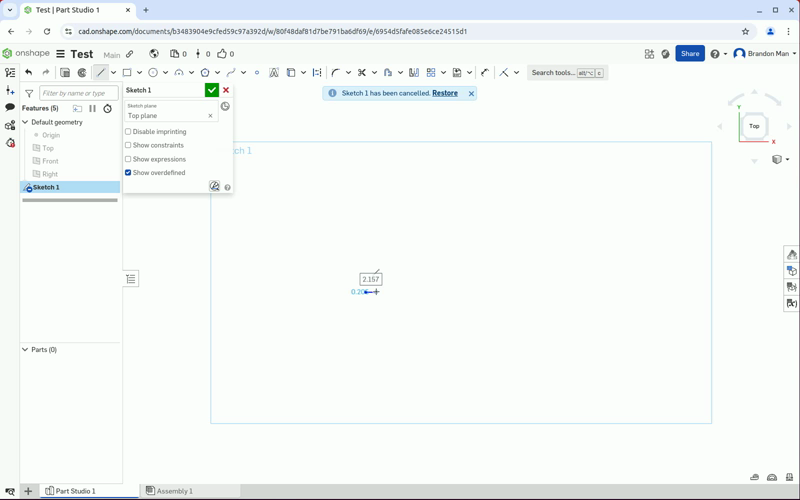
scroll(6)
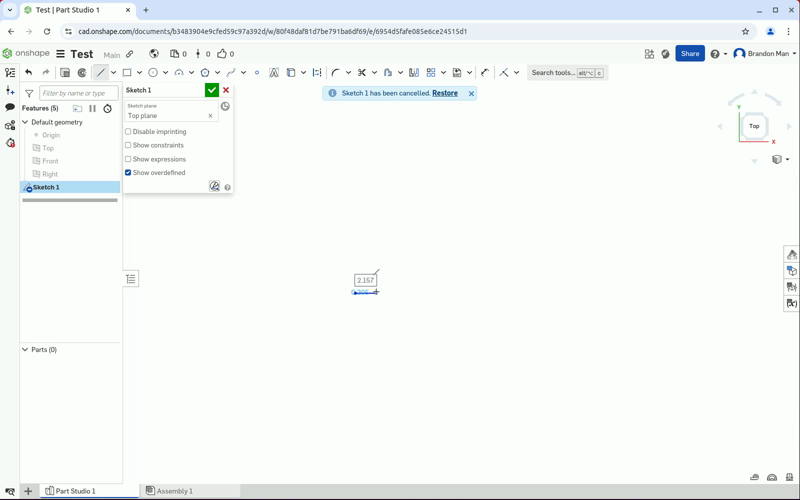
scroll(6)
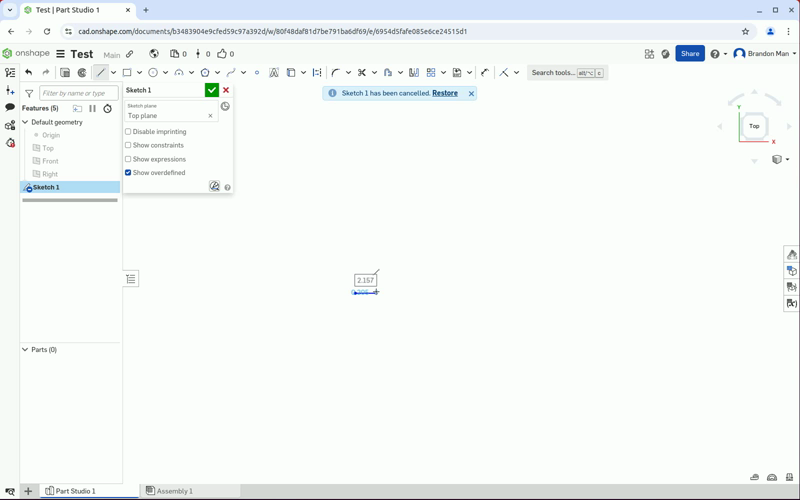
scroll(6)
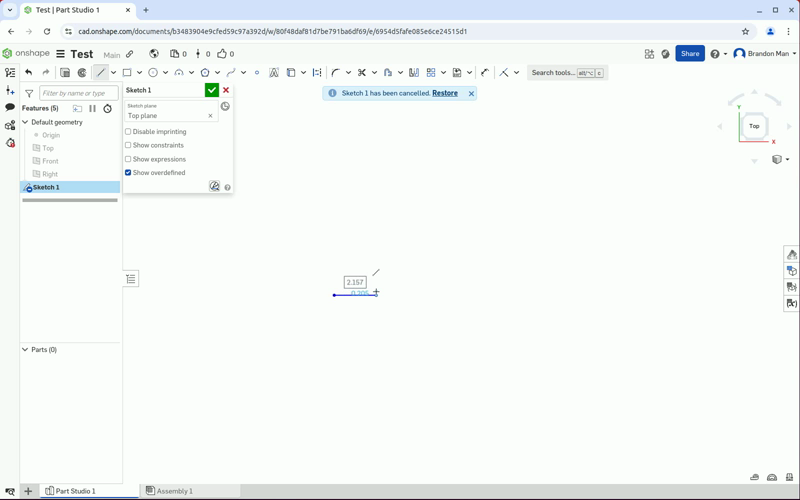
scroll(6)
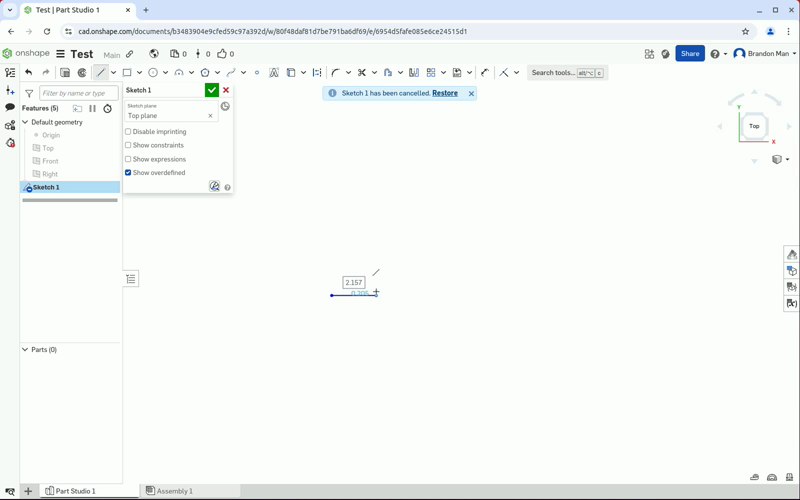
scroll(6)
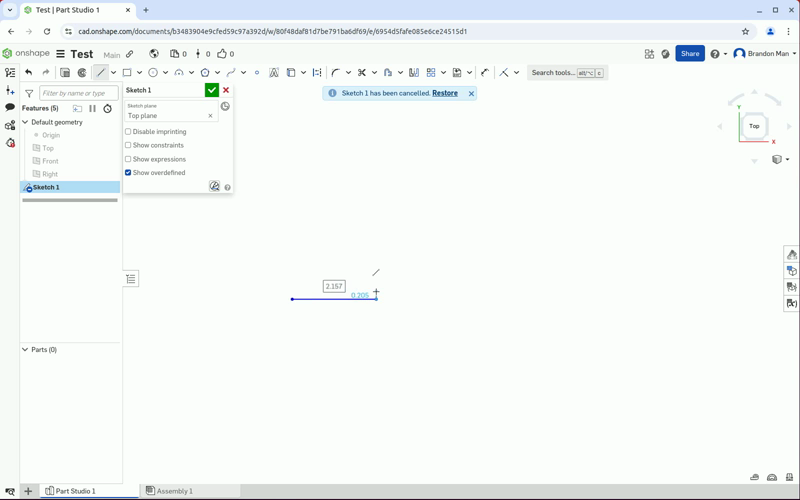
scroll(6)
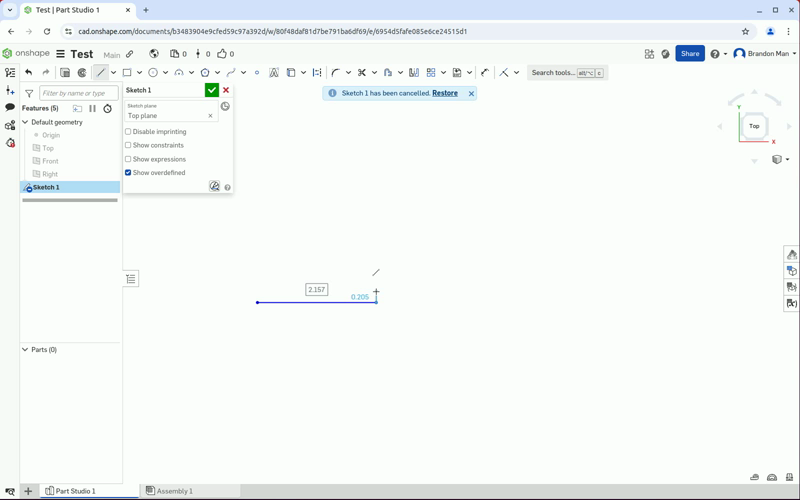
click(376, 291)
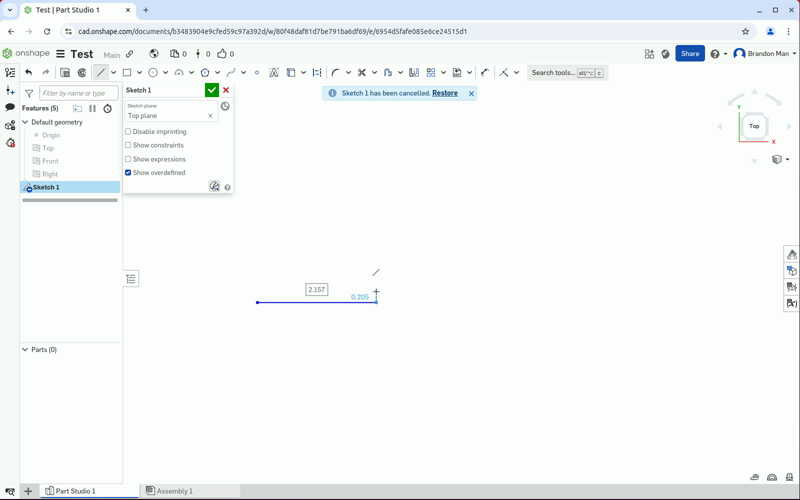
scroll(-6)
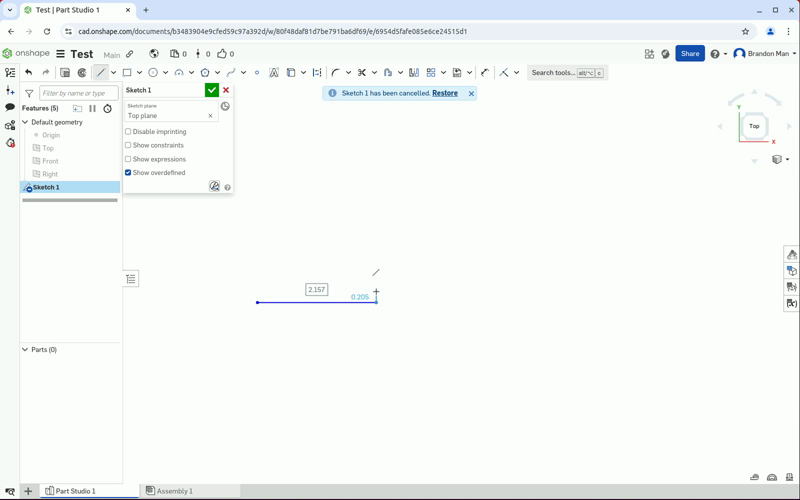
scroll(-6)
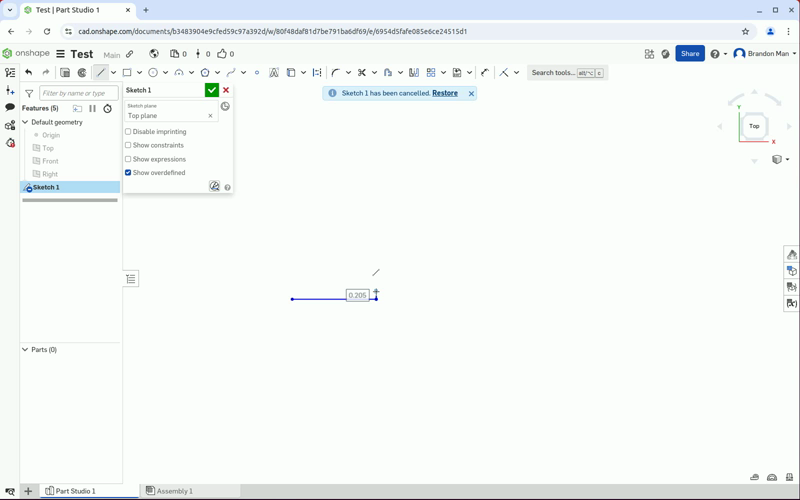
scroll(-6)
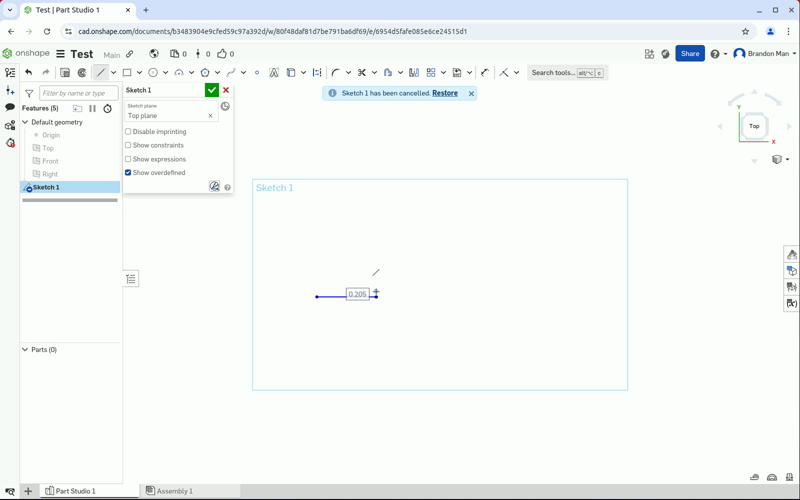
scroll(-6)
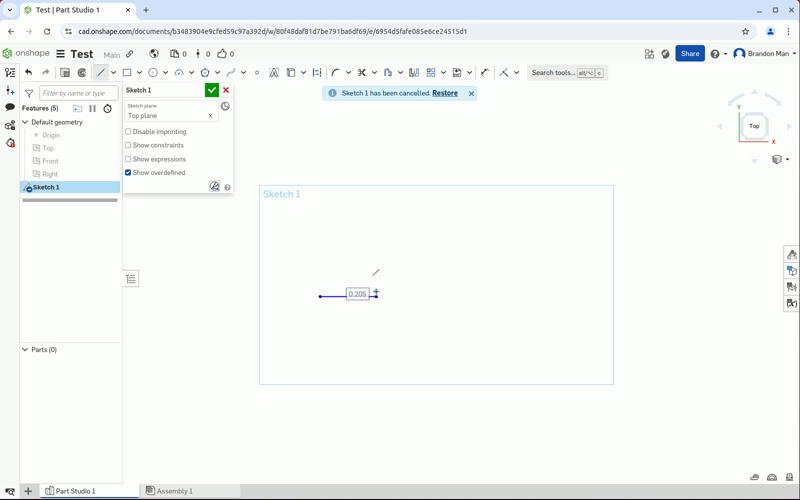
scroll(-6)
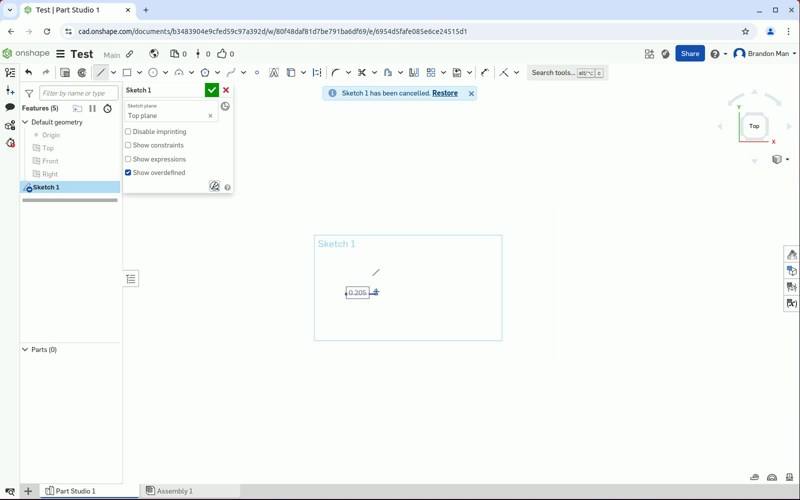
scroll(-6)
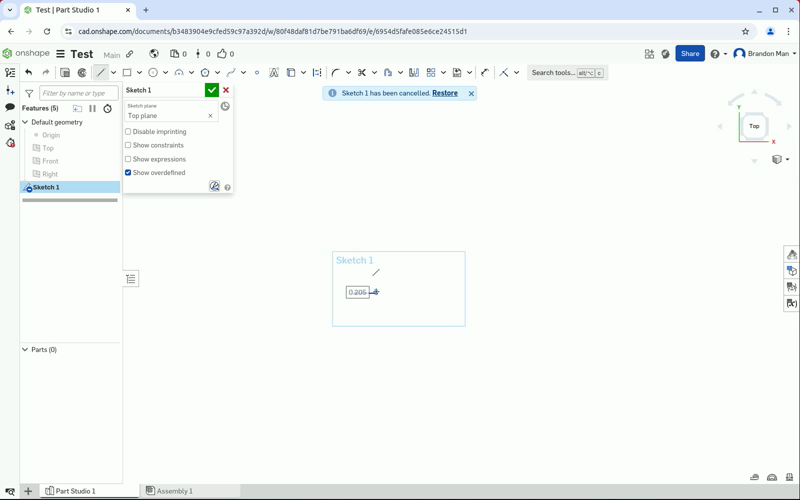
scroll(-6)
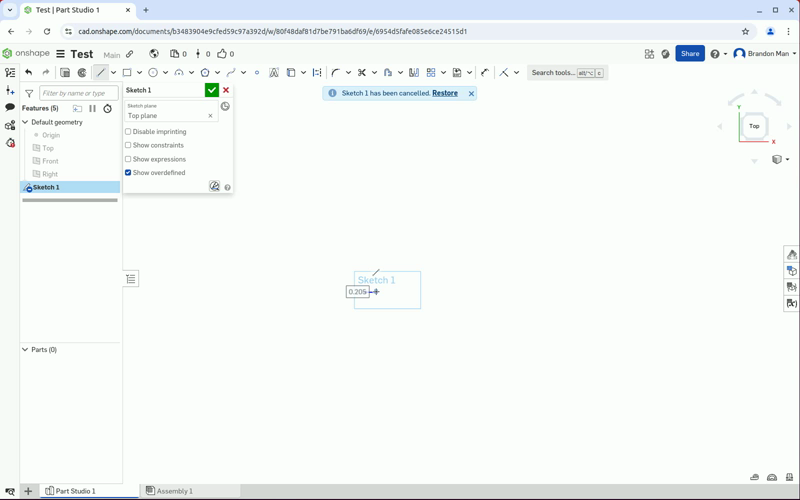
key_up(shift)
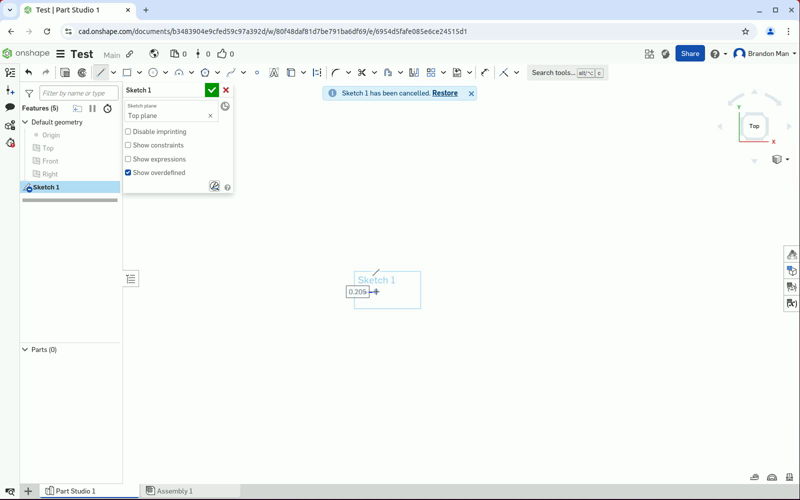
key_down(shift)
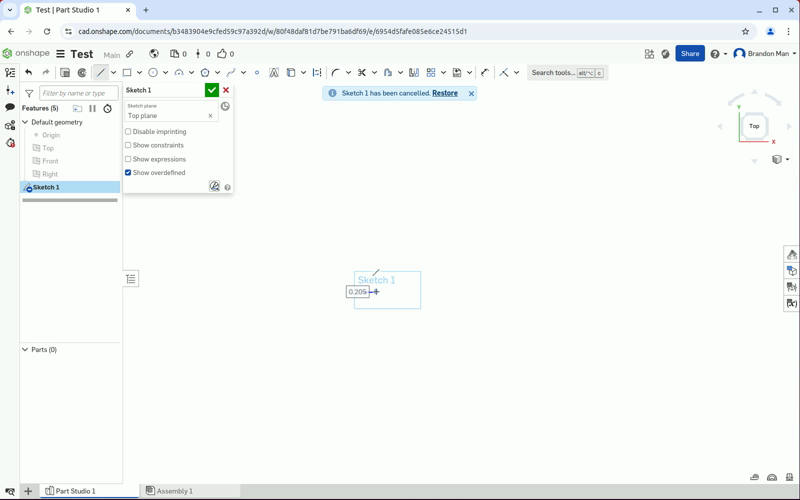
mouse_move(406, 291)
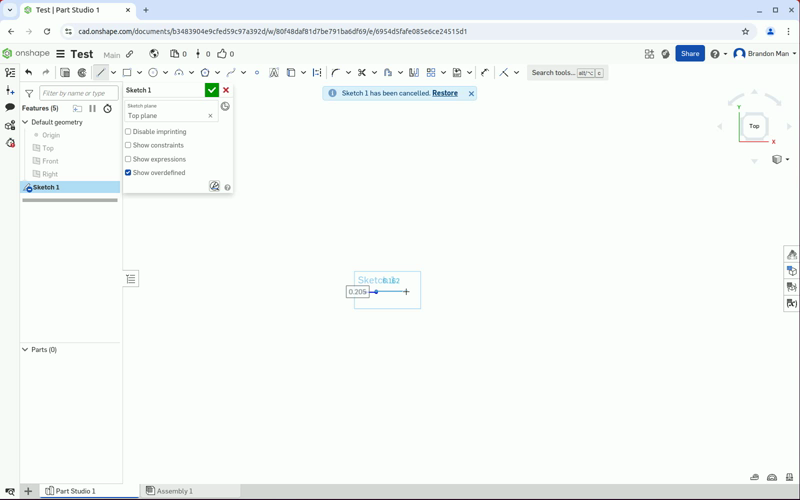
mouse_move(365, 291)
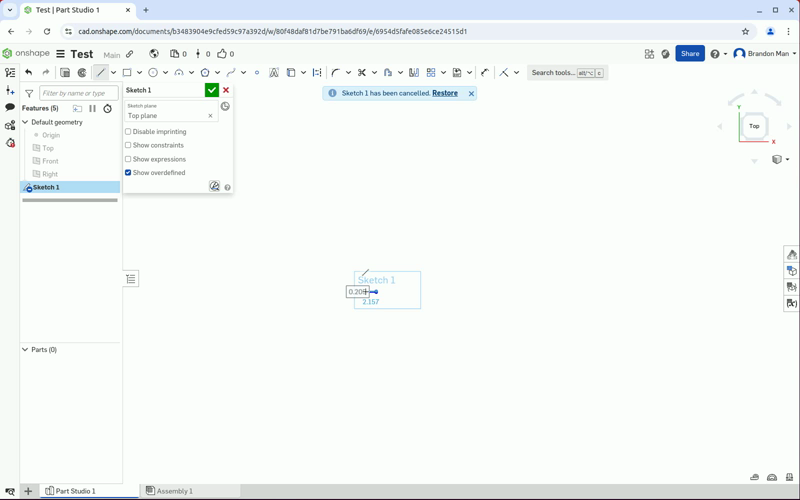
scroll(6)
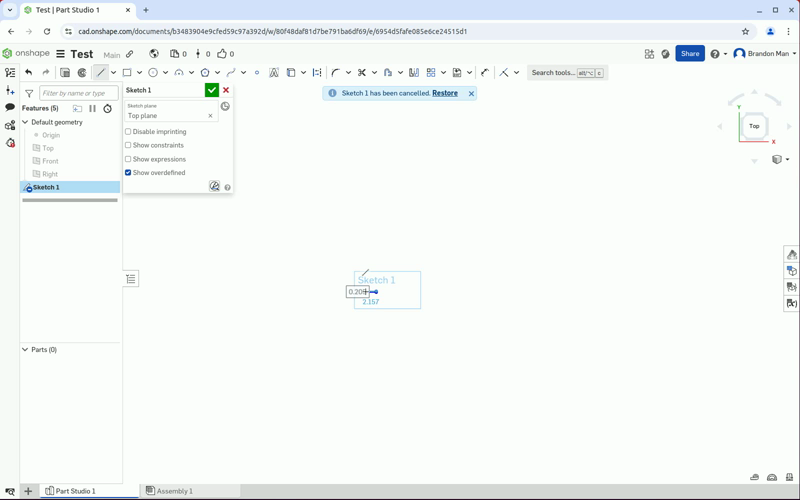
scroll(6)
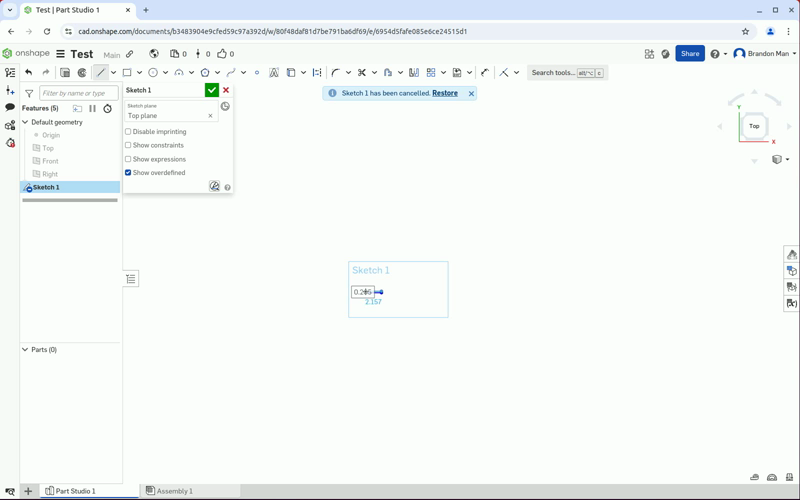
scroll(6)
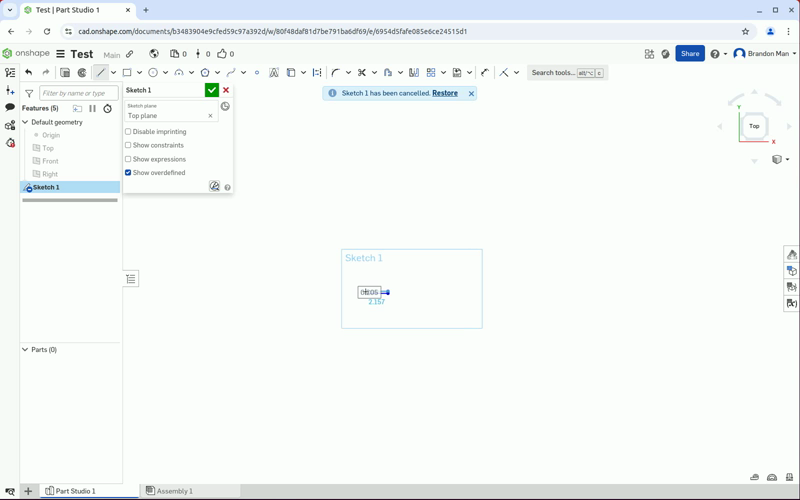
scroll(6)
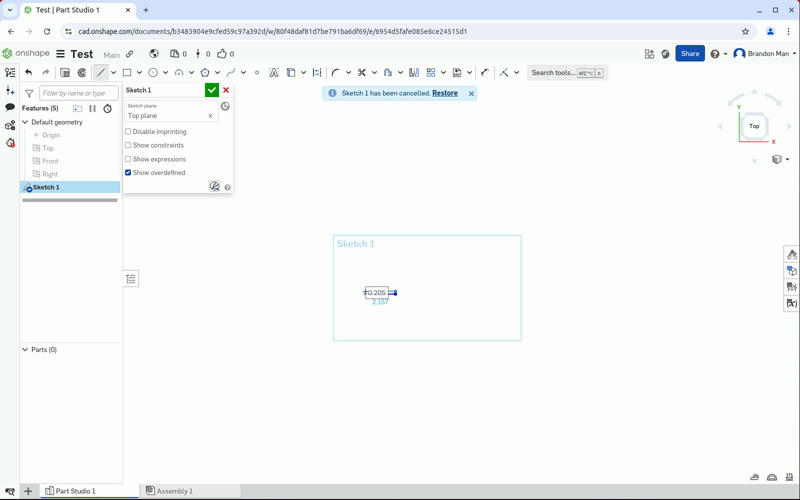
scroll(6)
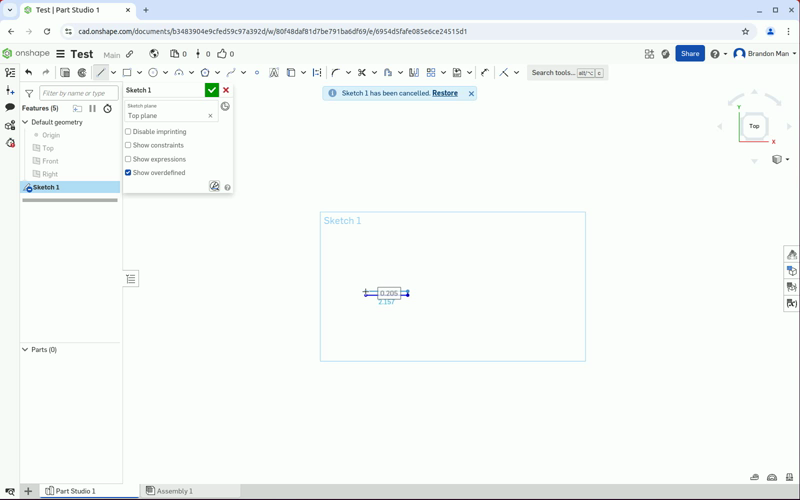
scroll(6)
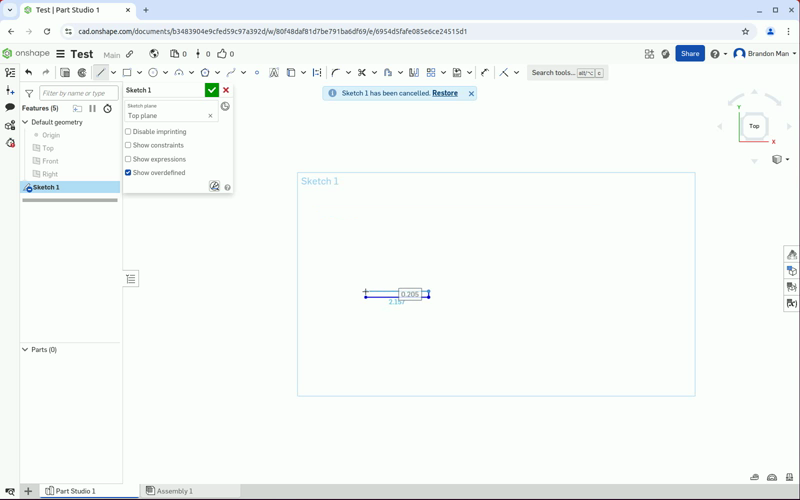
scroll(6)
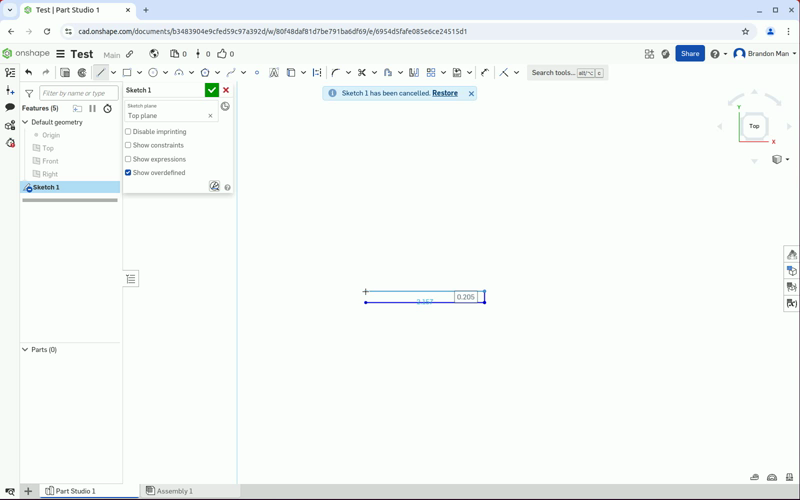
click(365, 291)
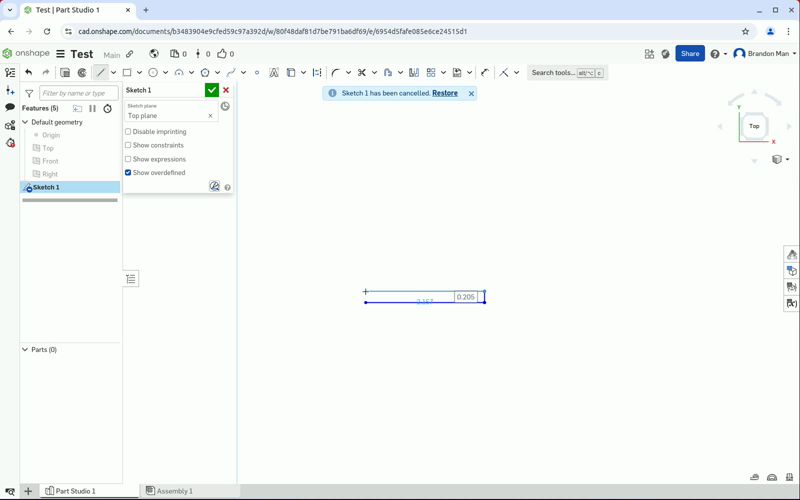
scroll(-6)
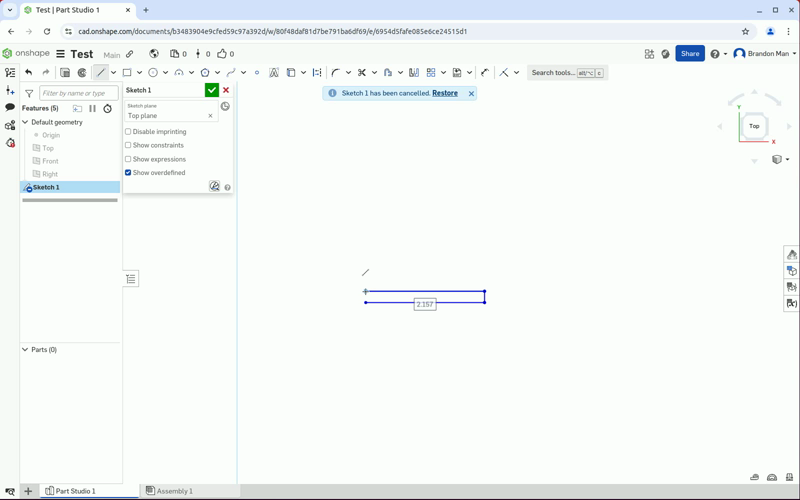
scroll(-6)
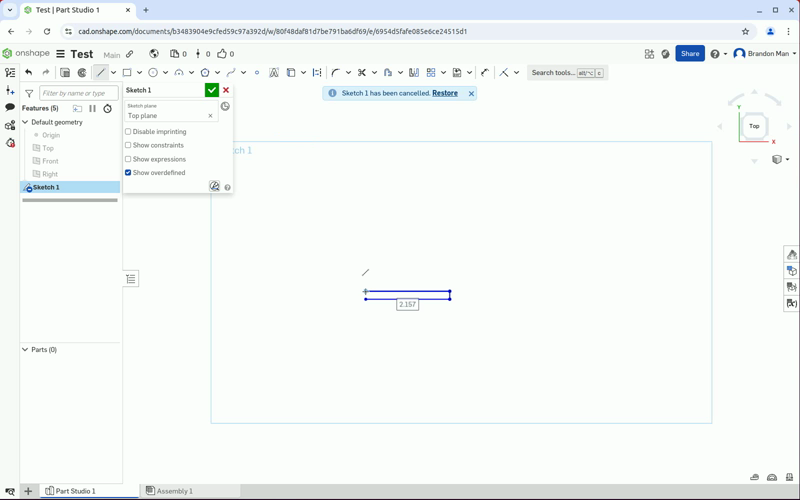
scroll(-6)
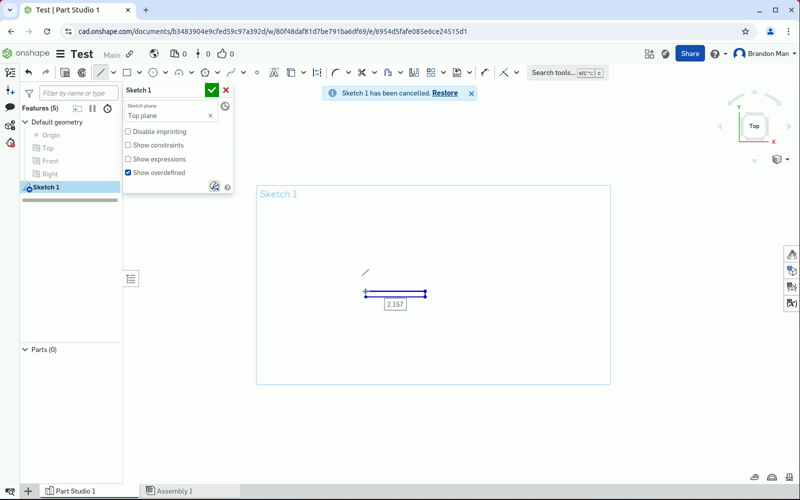
scroll(-6)
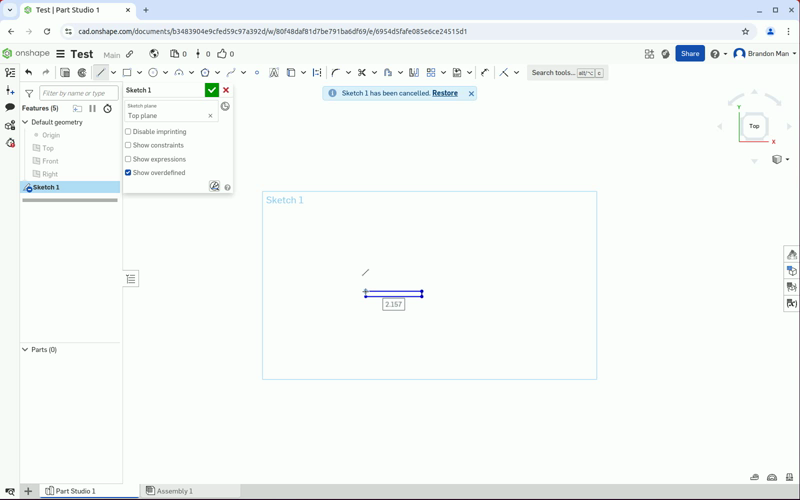
scroll(-6)
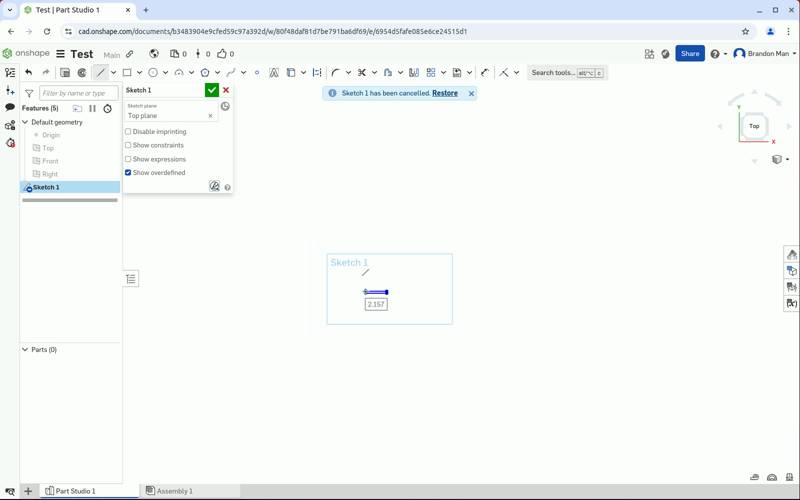
scroll(-6)
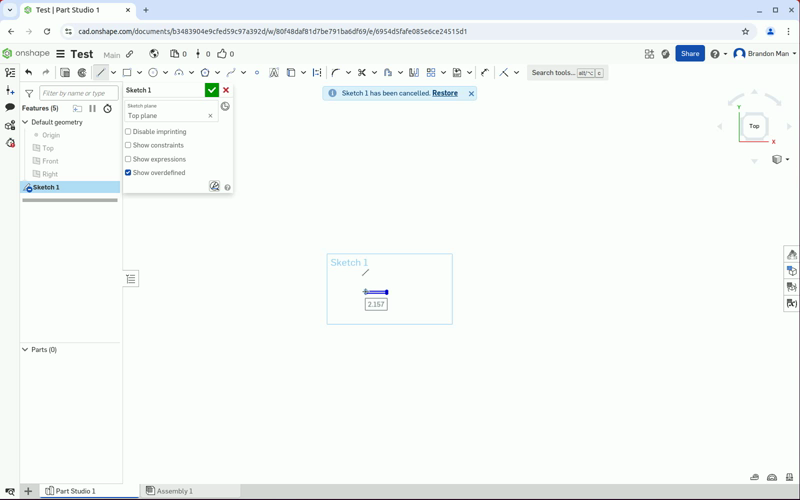
scroll(-6)
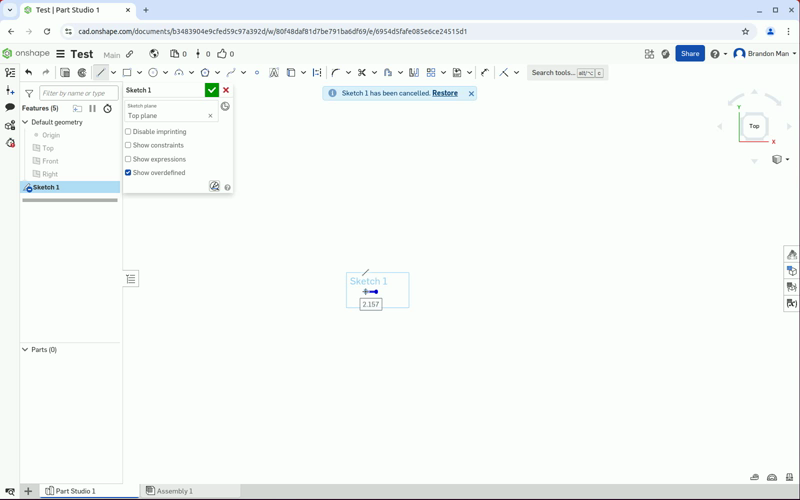
key_up(shift)
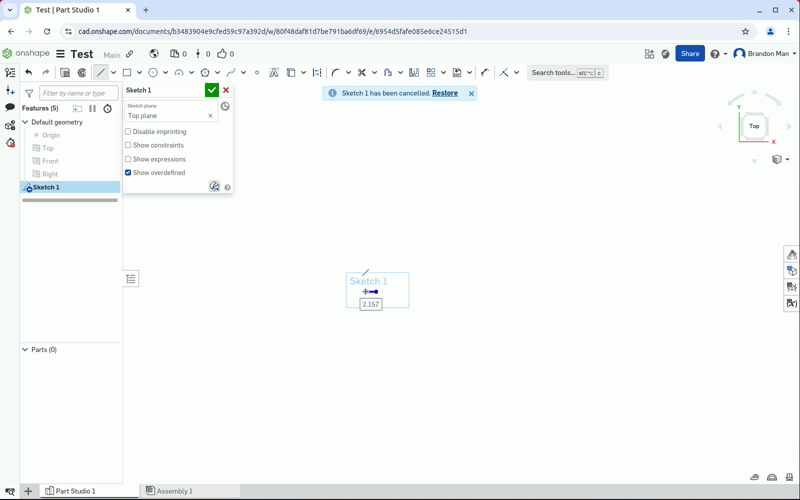
mouse_move(395, 291)
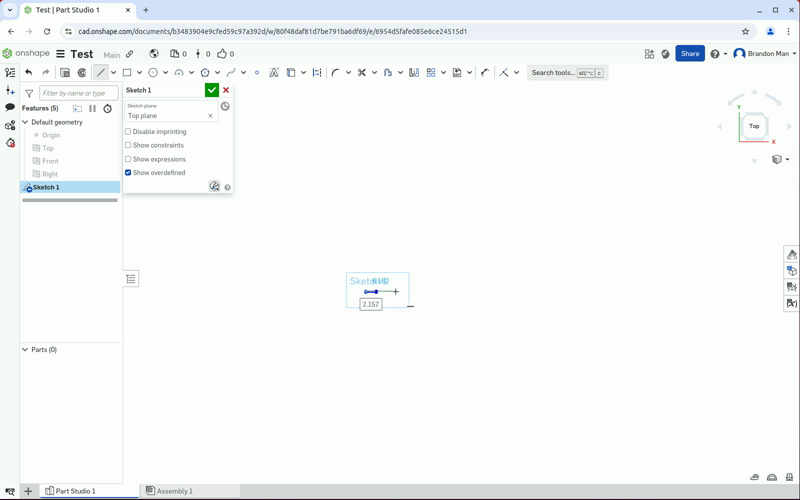
key_down(shift)
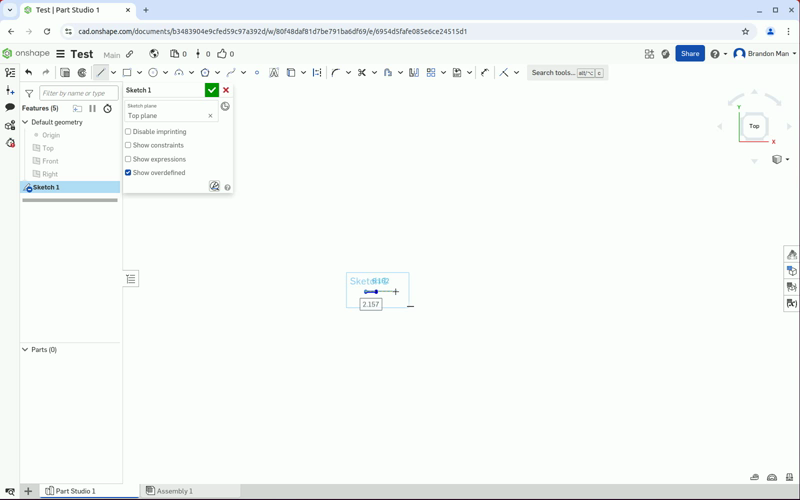
mouse_move(365, 292)
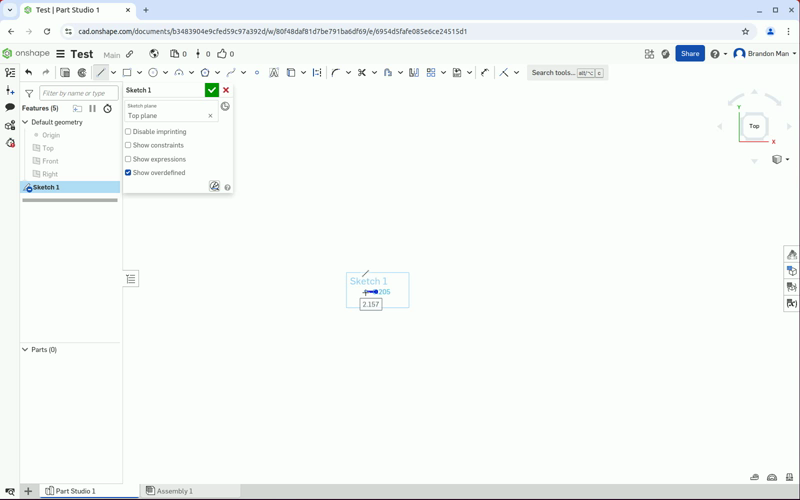
scroll(6)
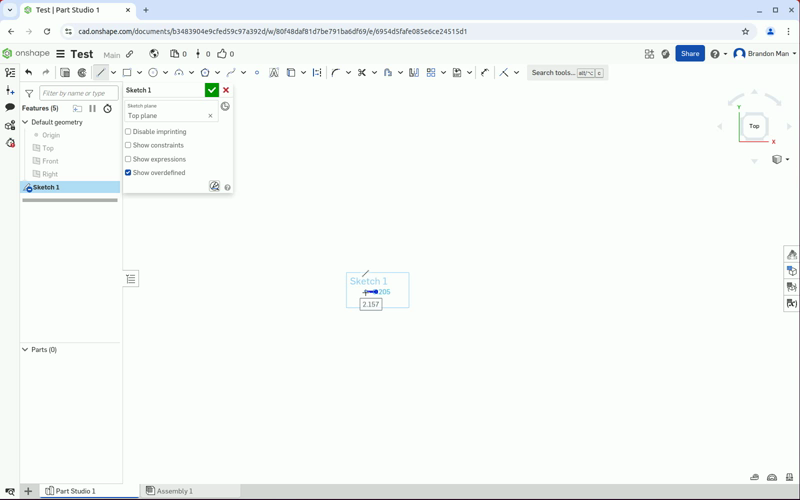
scroll(6)
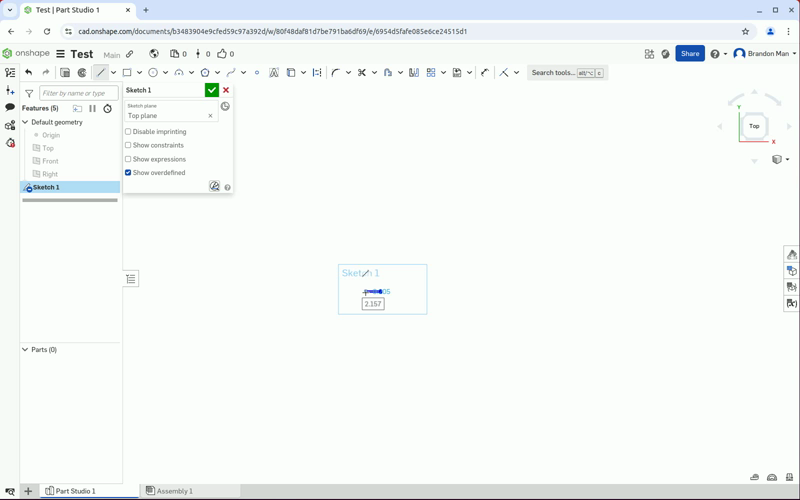
scroll(6)
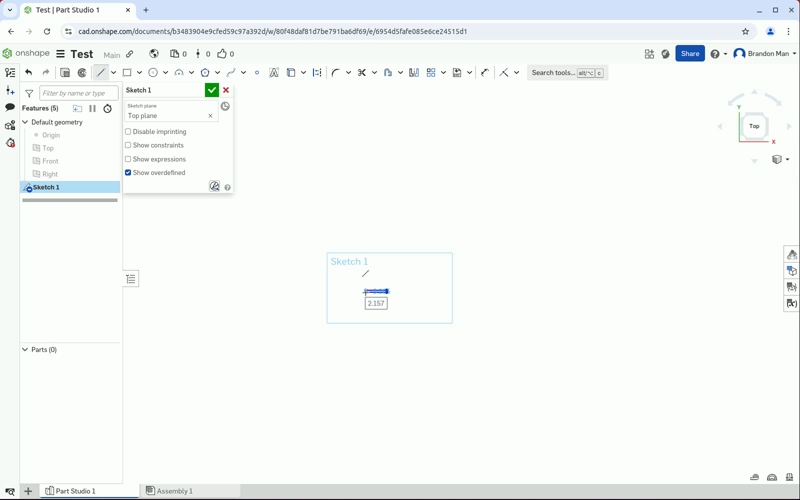
scroll(6)
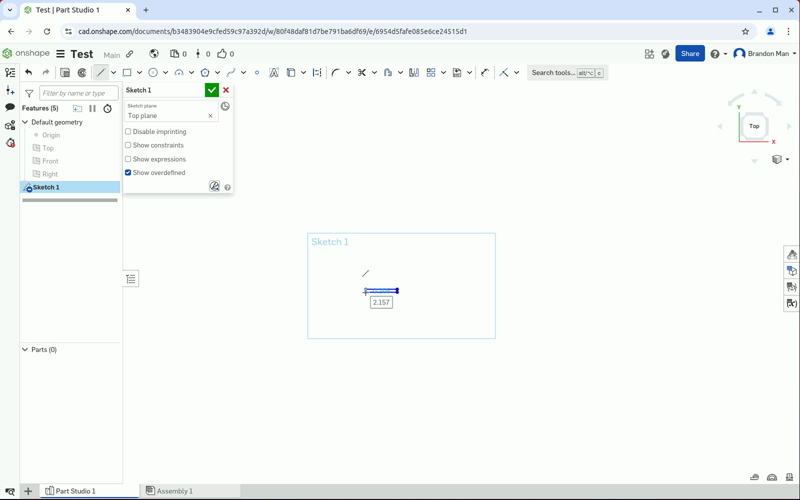
scroll(6)
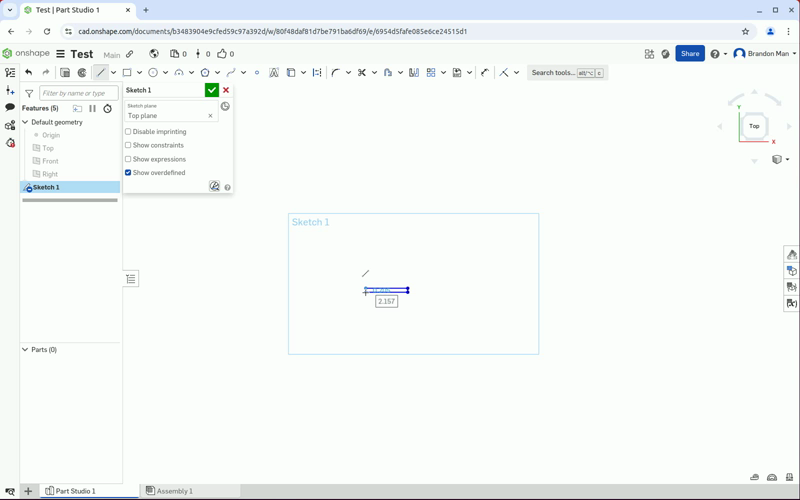
scroll(6)
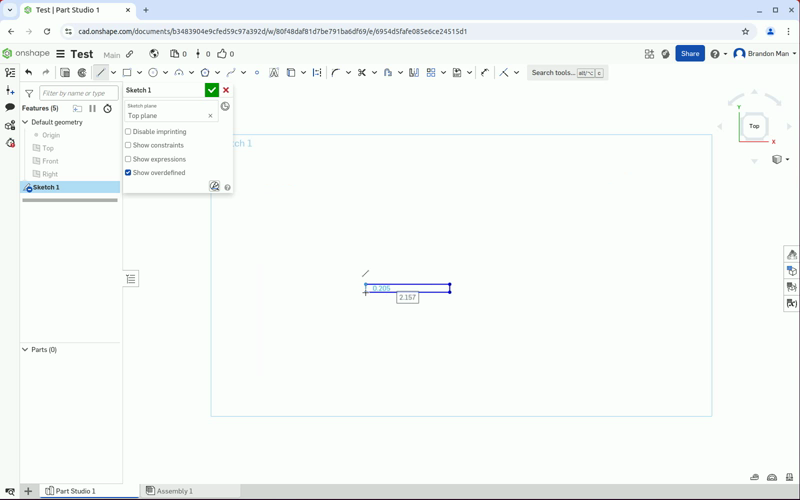
scroll(6)
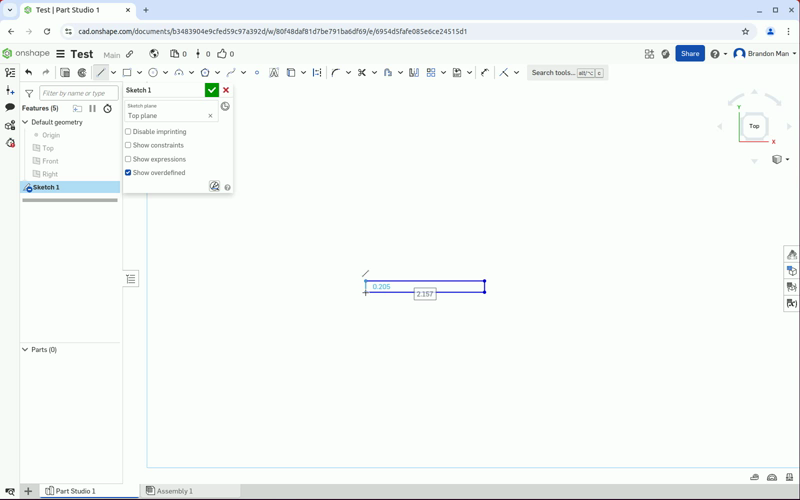
key_up(shift)
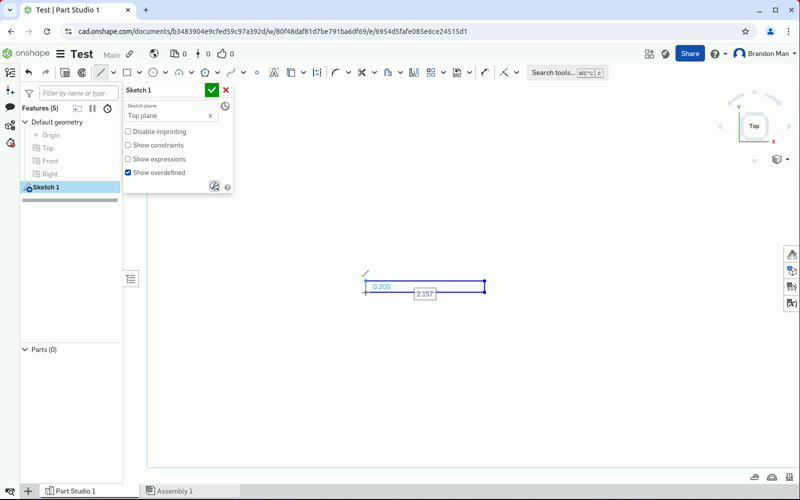
click(365, 292)
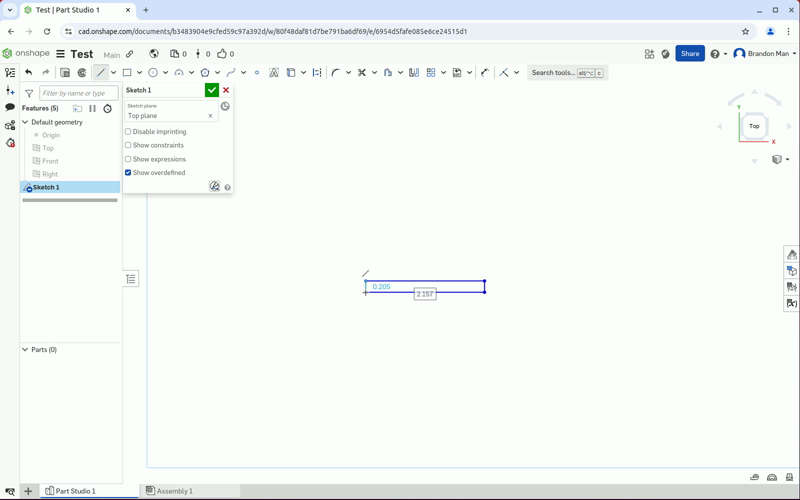
scroll(-6)
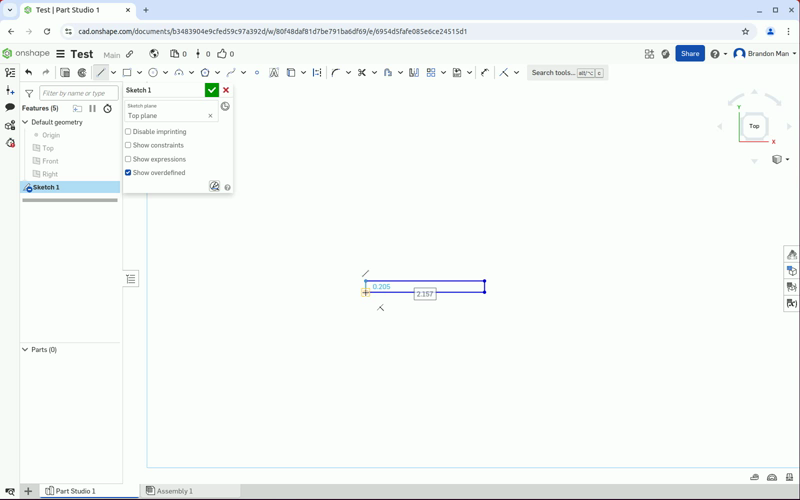
scroll(-6)
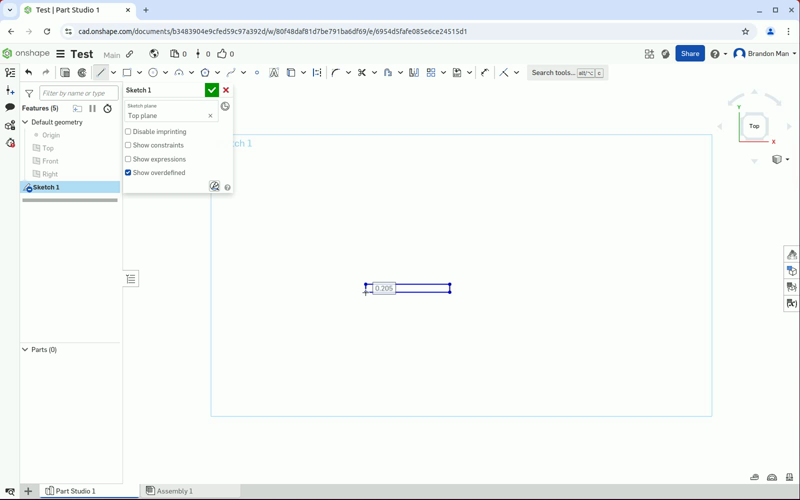
scroll(-6)
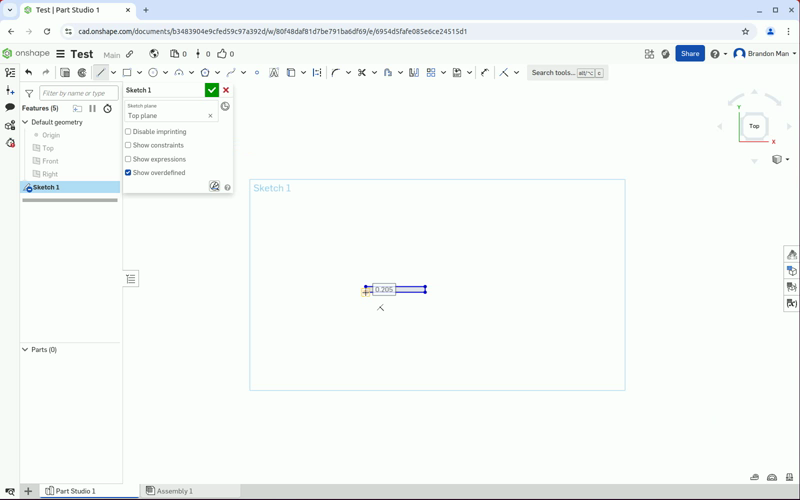
scroll(-6)
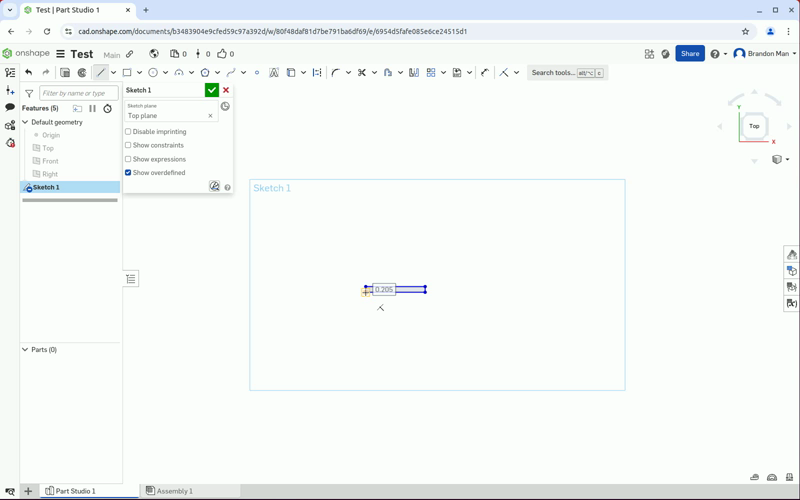
scroll(-6)
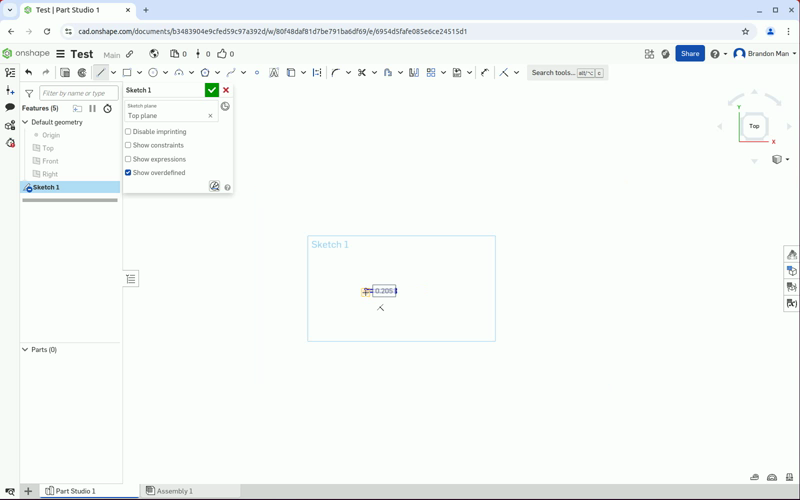
scroll(-6)
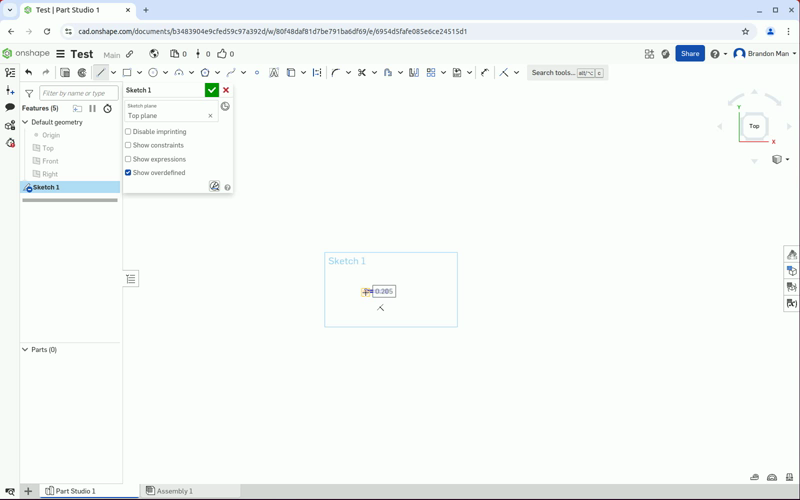
scroll(-6)
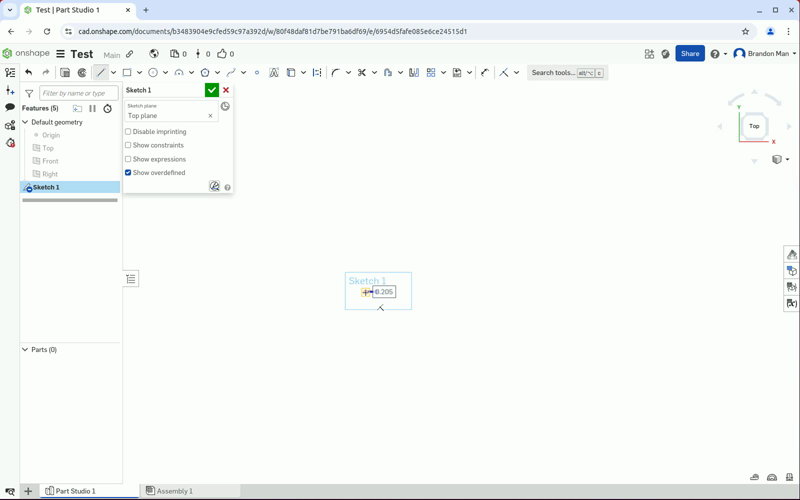
key(esc)
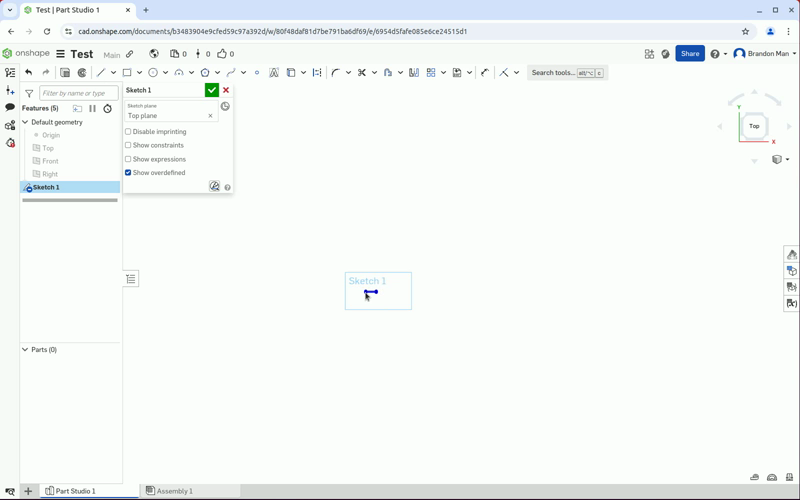
mouse_move(369, 292)
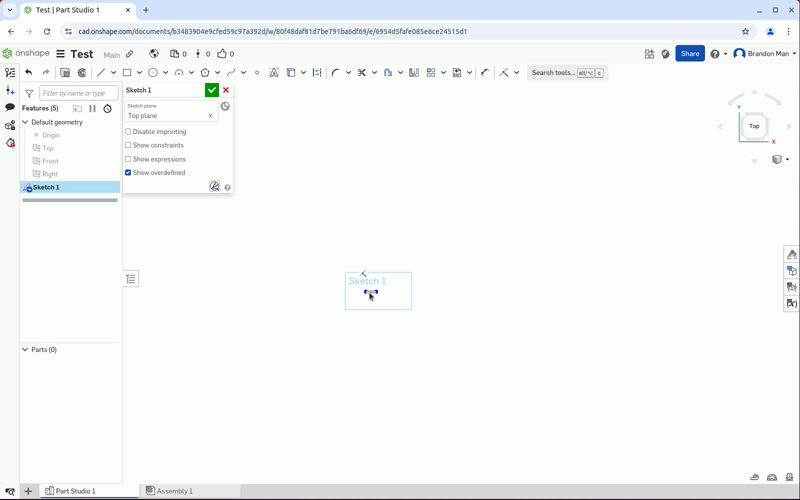
scroll(6)
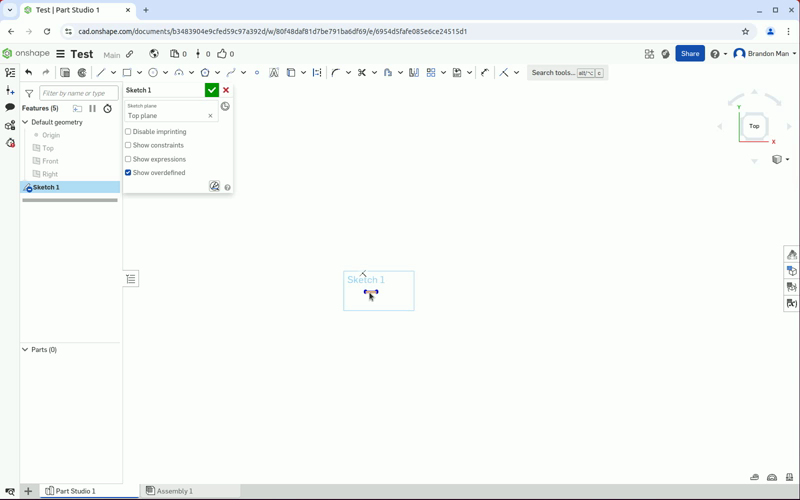
scroll(6)
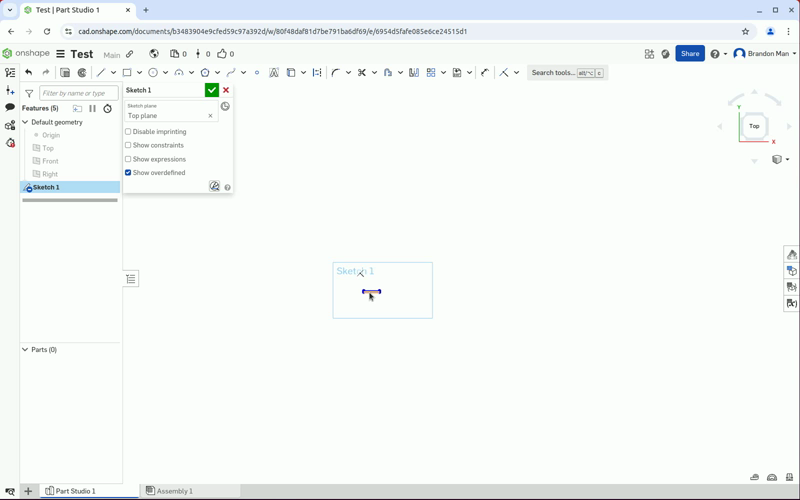
scroll(6)
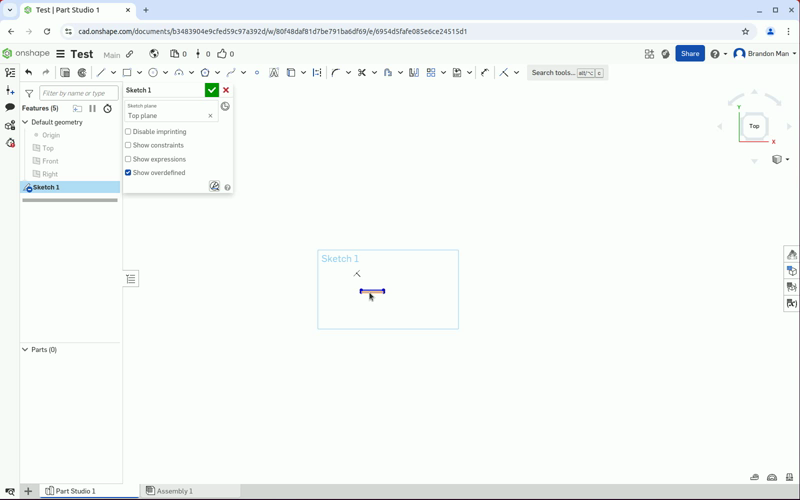
scroll(6)
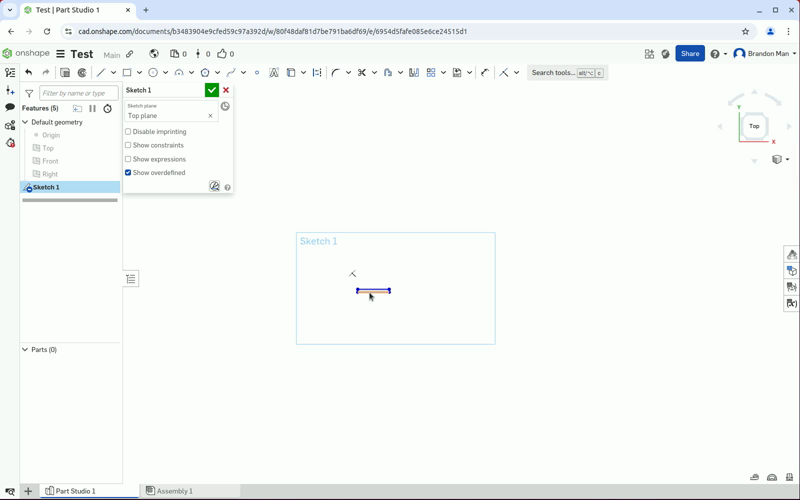
scroll(6)
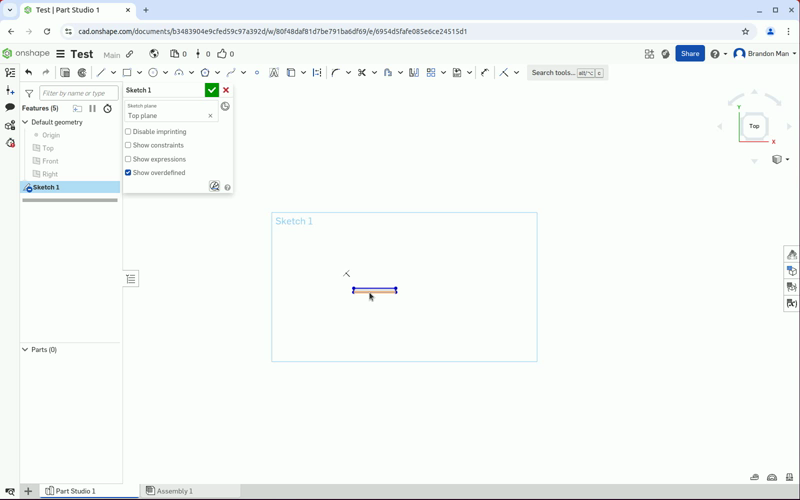
scroll(6)
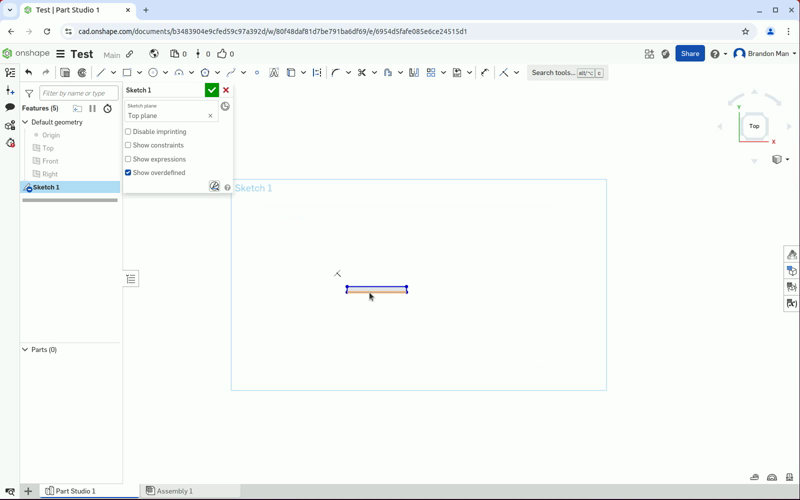
scroll(6)
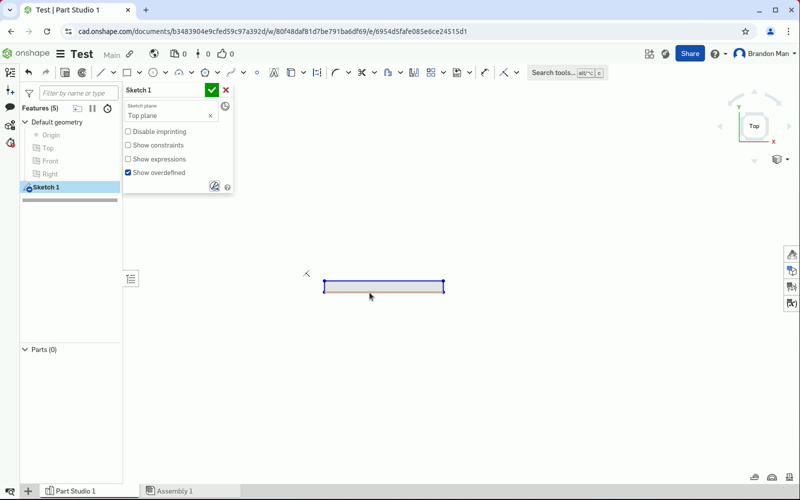
click(369, 292)
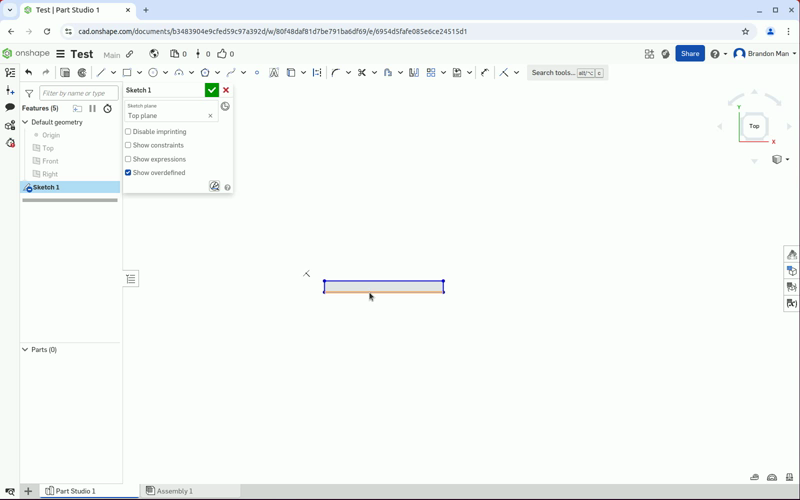
scroll(-6)
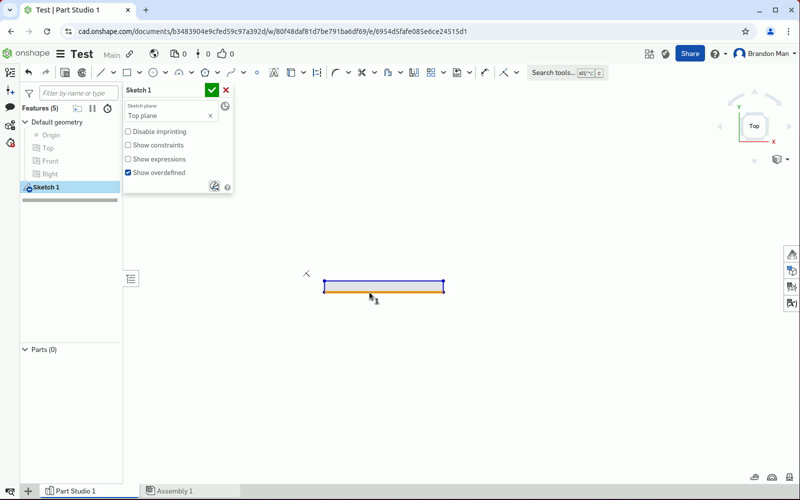
scroll(-6)
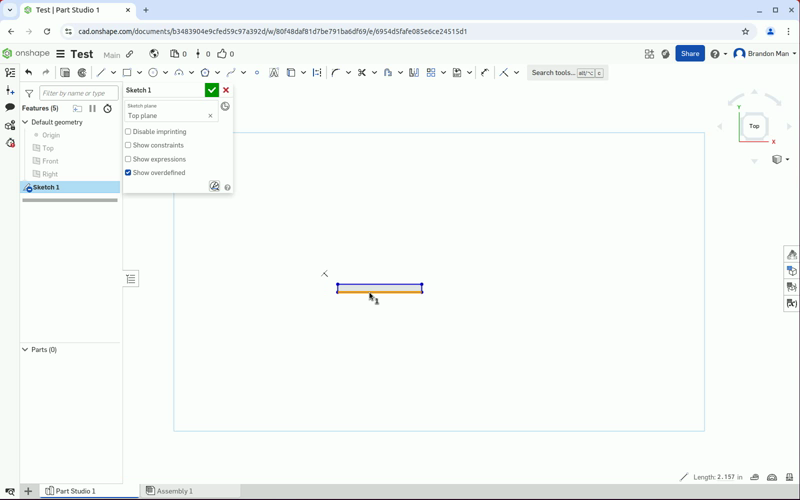
scroll(-6)
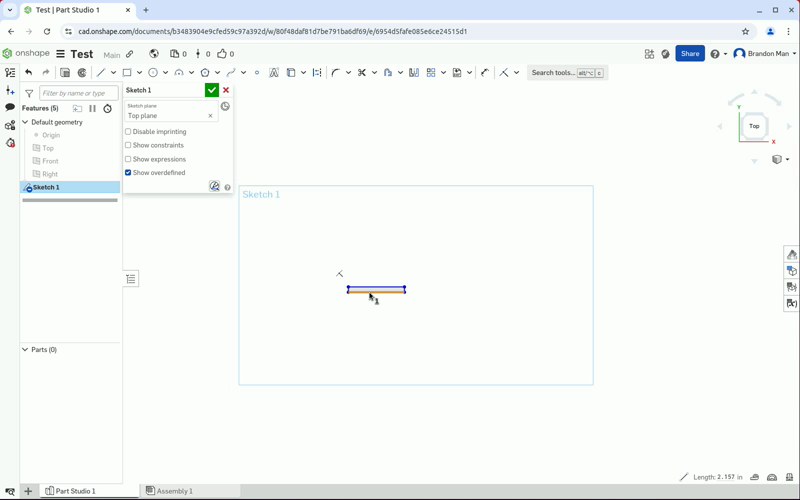
scroll(-6)
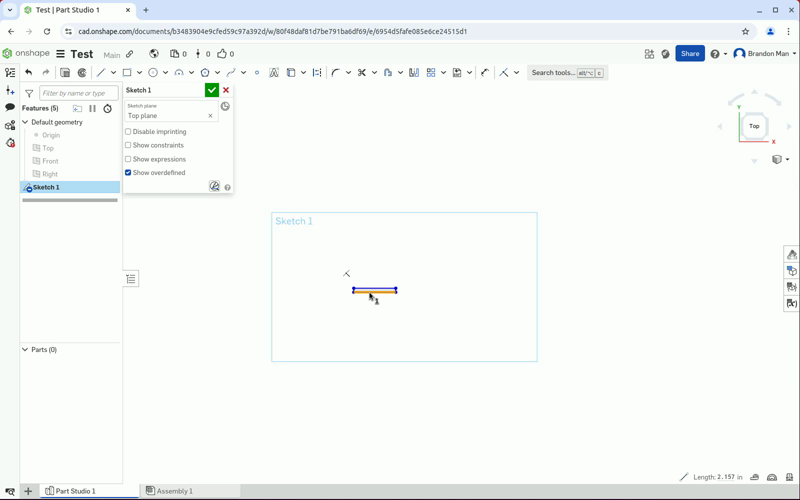
scroll(-6)
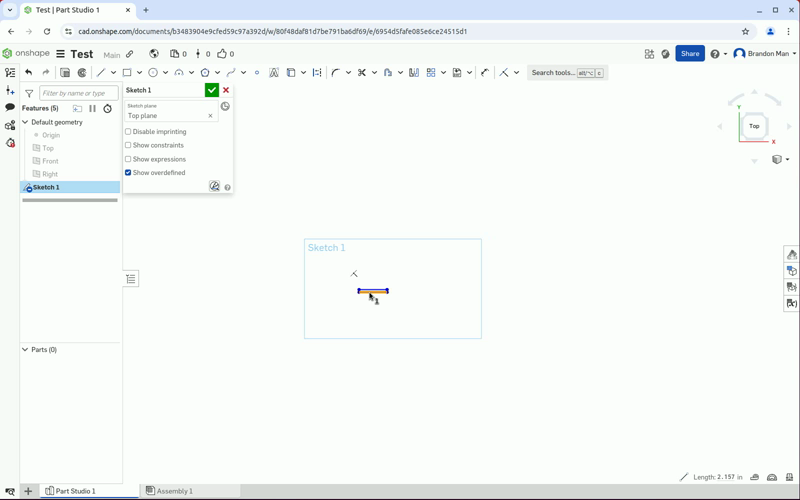
scroll(-6)
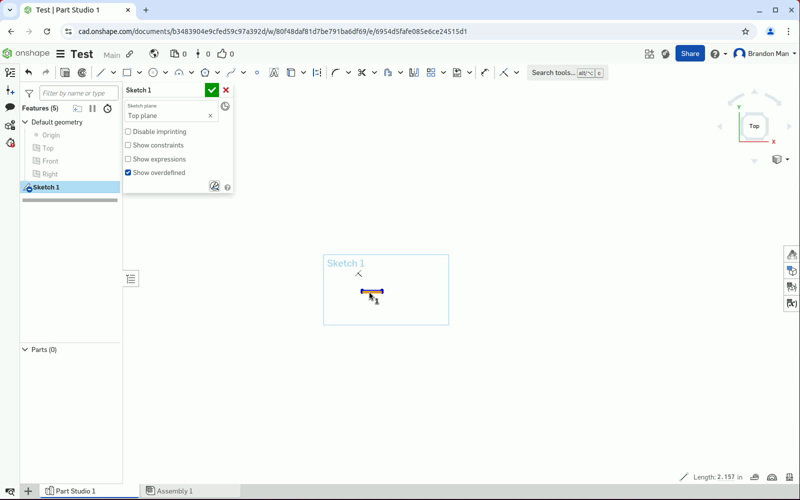
scroll(-6)
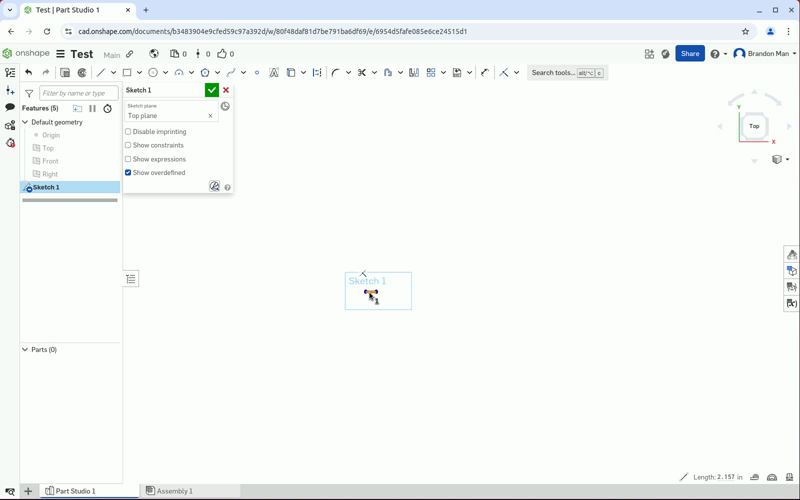
mouse_move(73, 352)
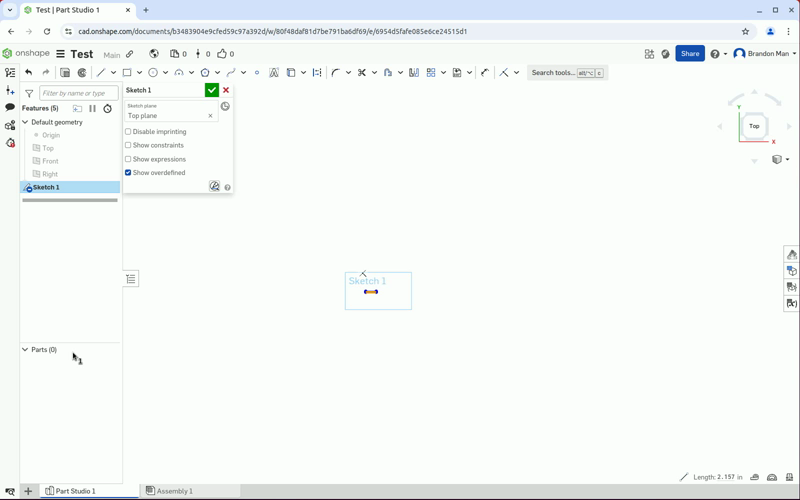
key(shift+y)
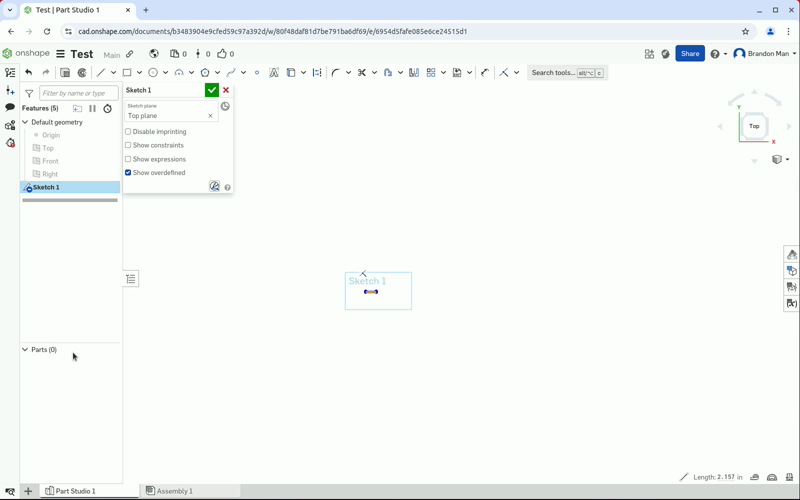
key(shift+e)
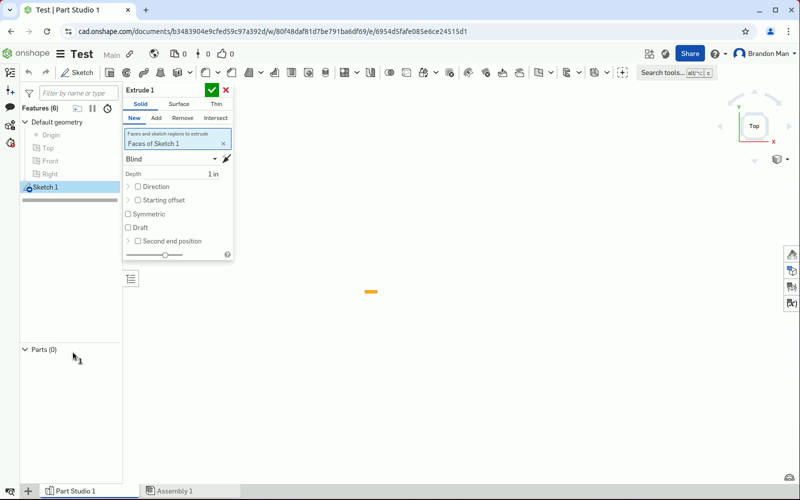
mouse_move(143, 106)
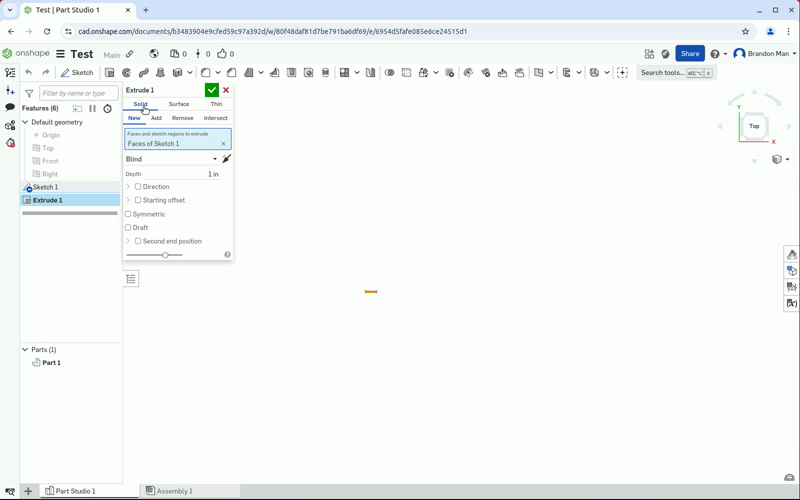
click(143, 106)
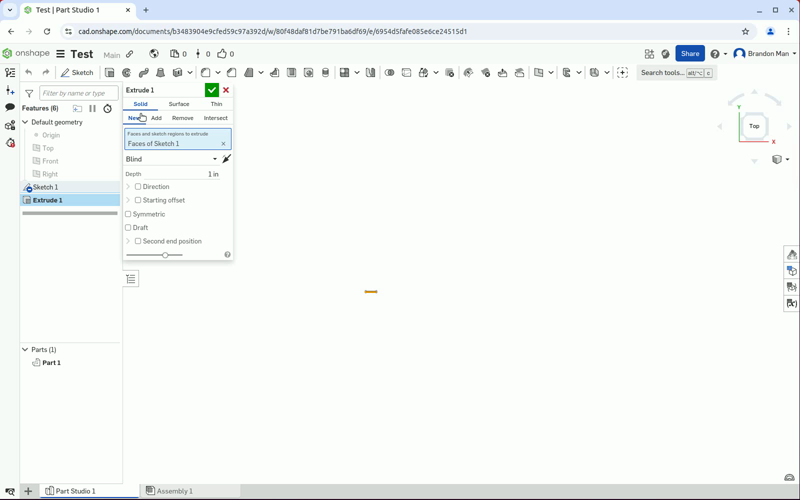
mouse_move(137, 120)
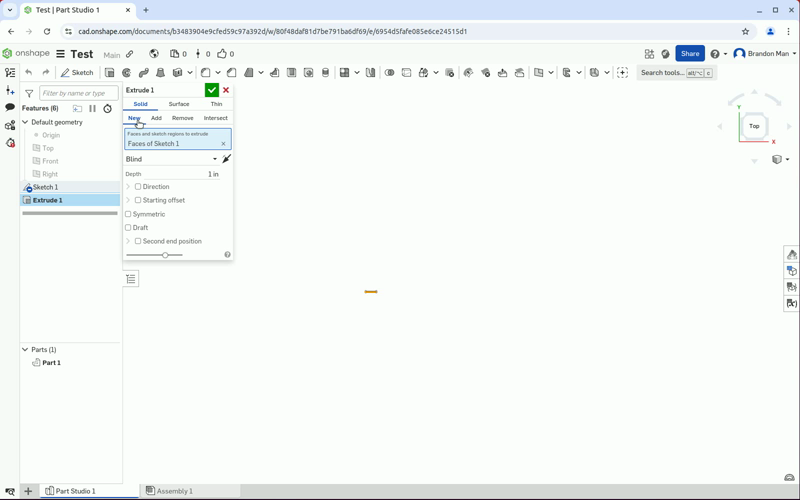
click(137, 120)
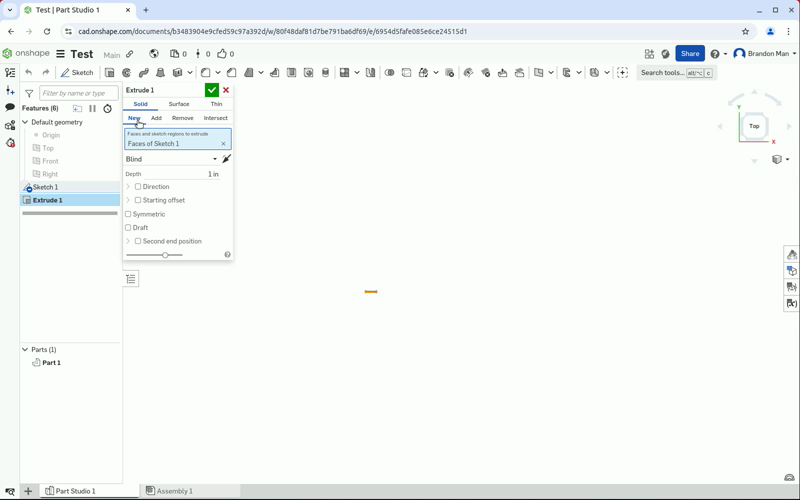
key(tab, 4)
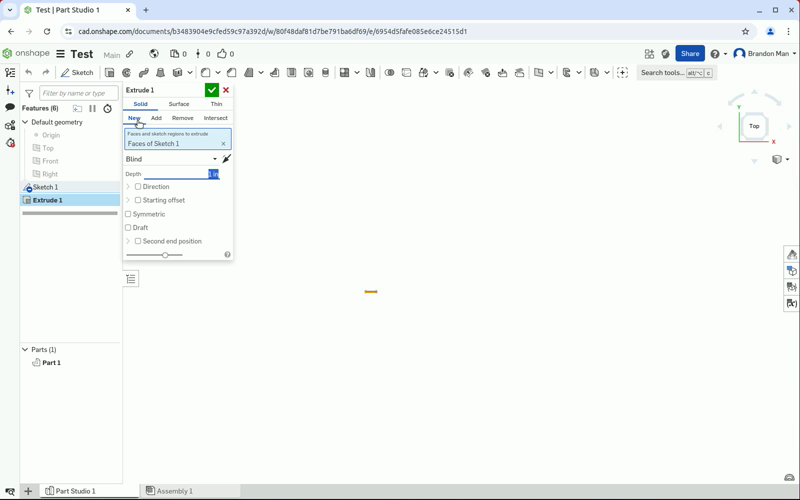
text(0.241)
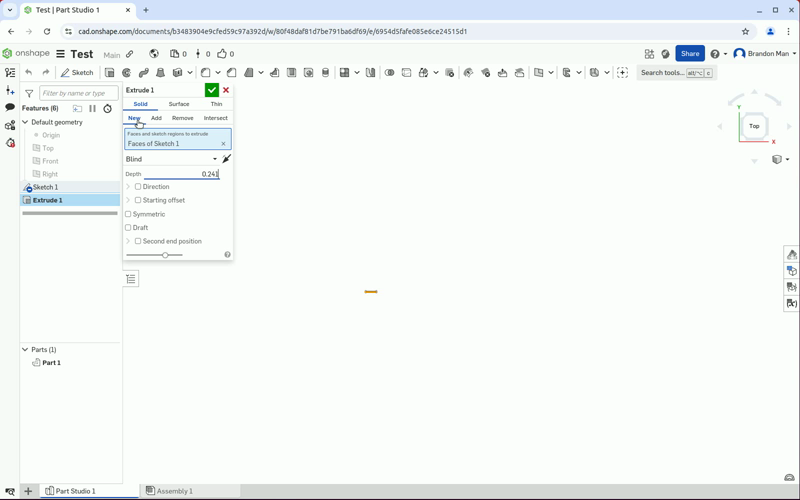
key(enter)
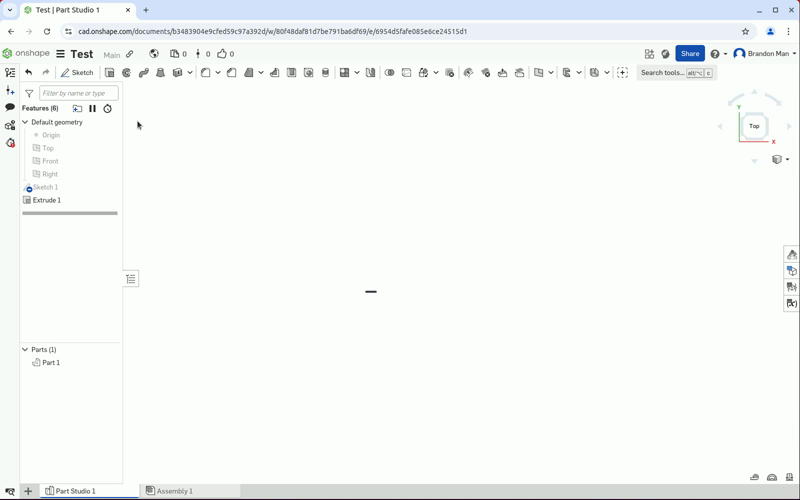
key(shift+h)
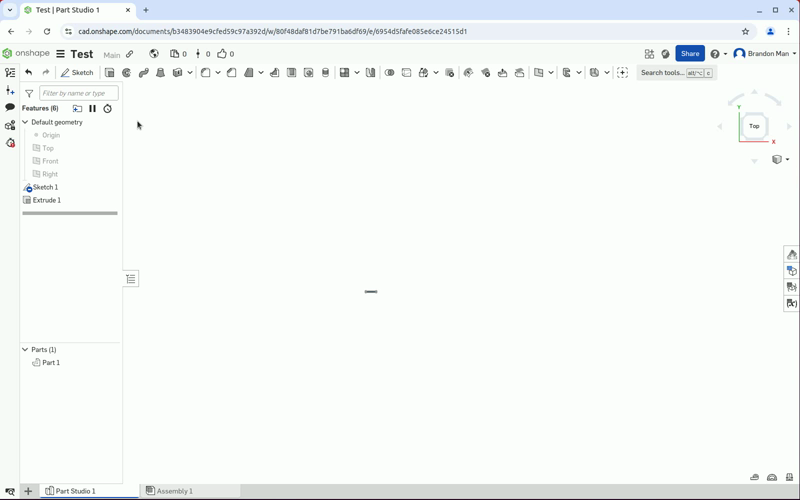
key(shift+h)
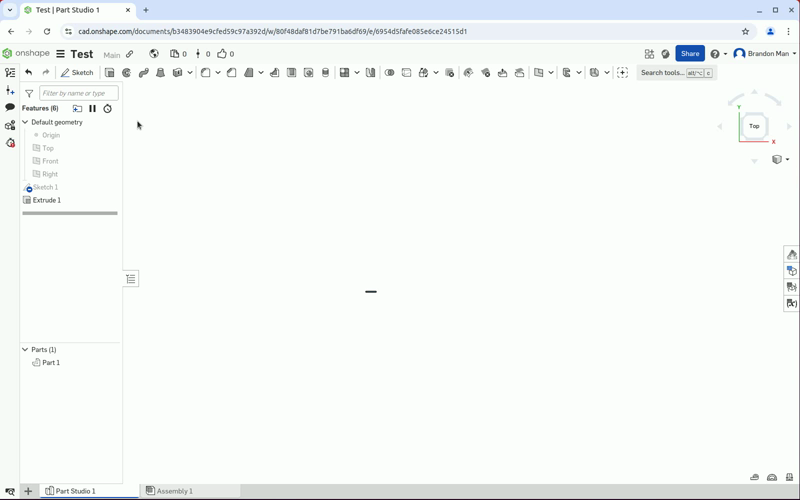
mouse_move(73, 189)
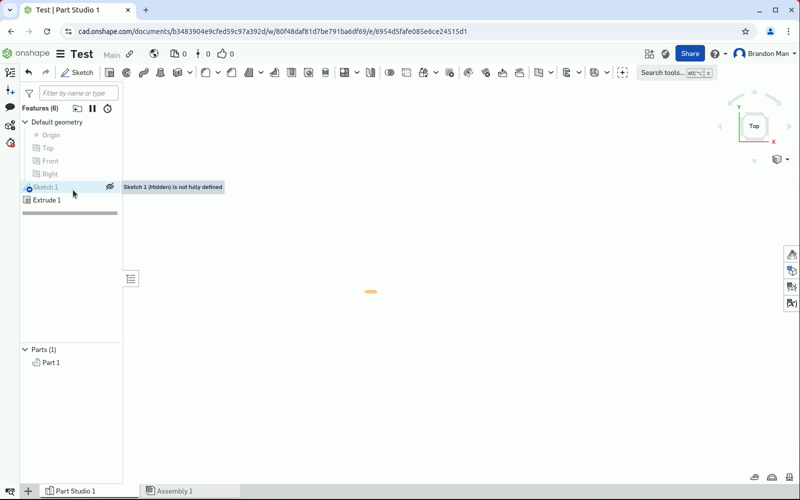
click(73, 189)
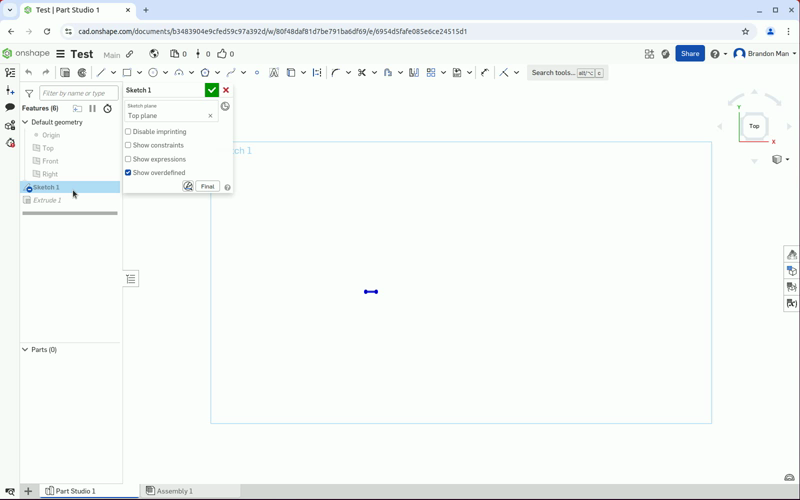
mouse_move(229, 92)
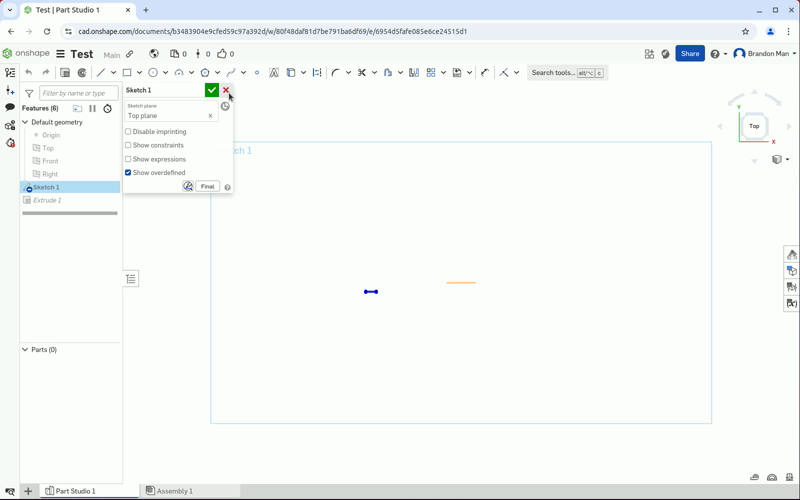
click(229, 92)
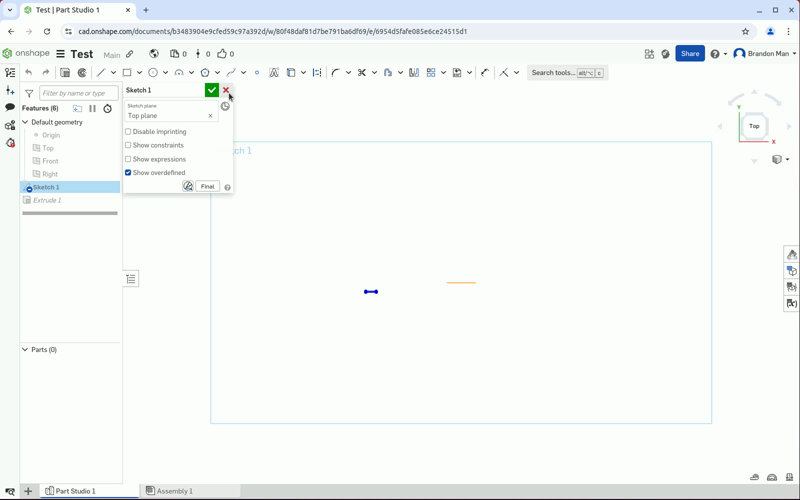
key(shift+s)
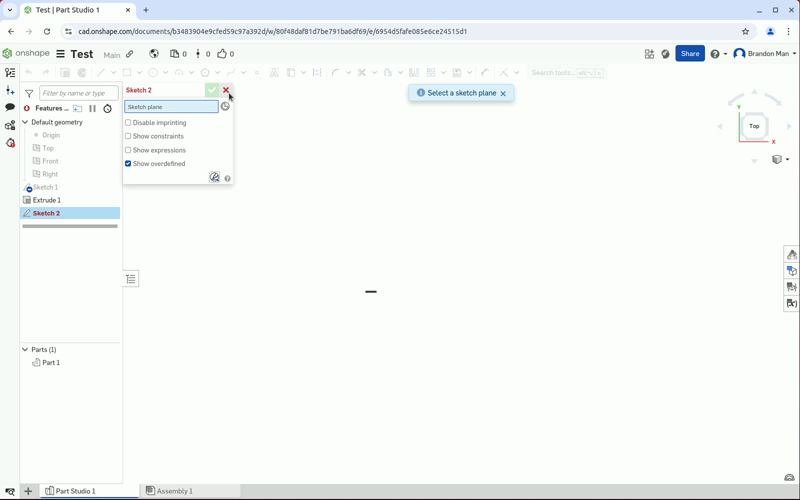
mouse_move(73, 150)
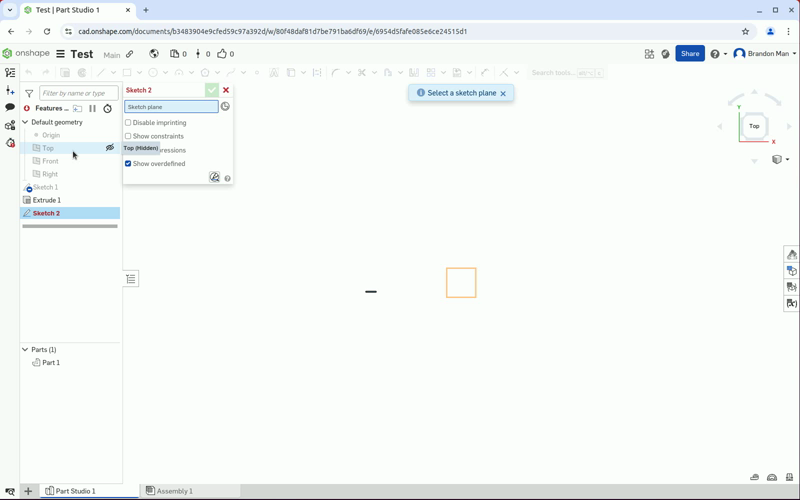
click(73, 150)
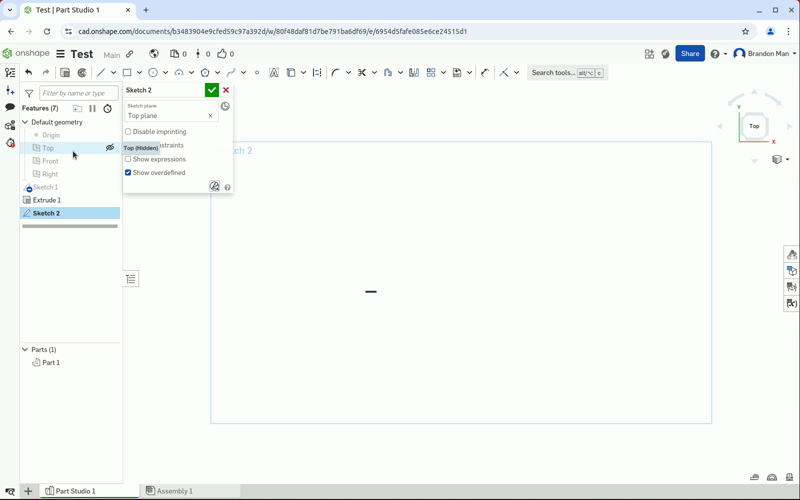
mouse_move(73, 352)
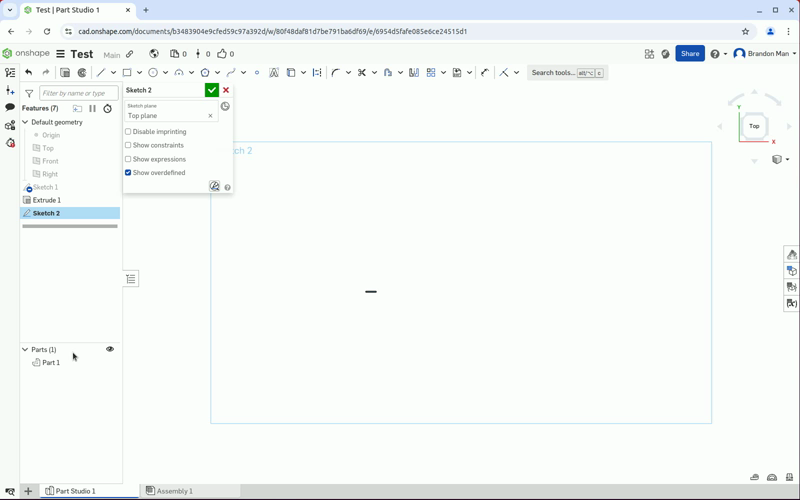
key(y)
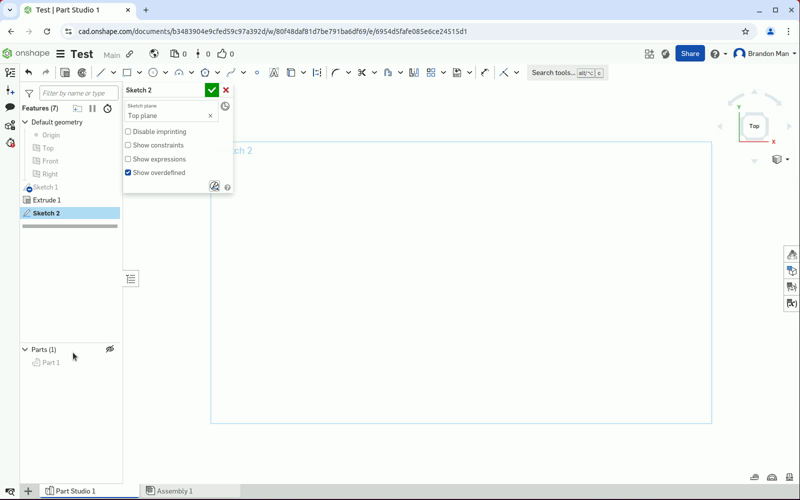
key(l)
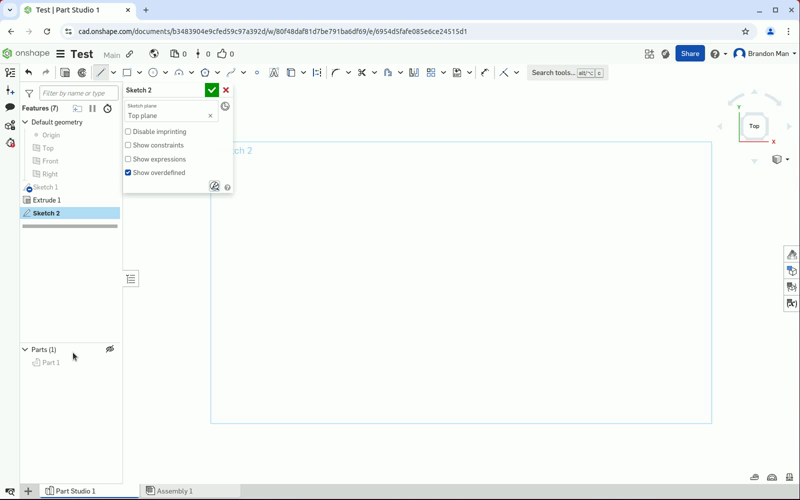
key_down(shift)
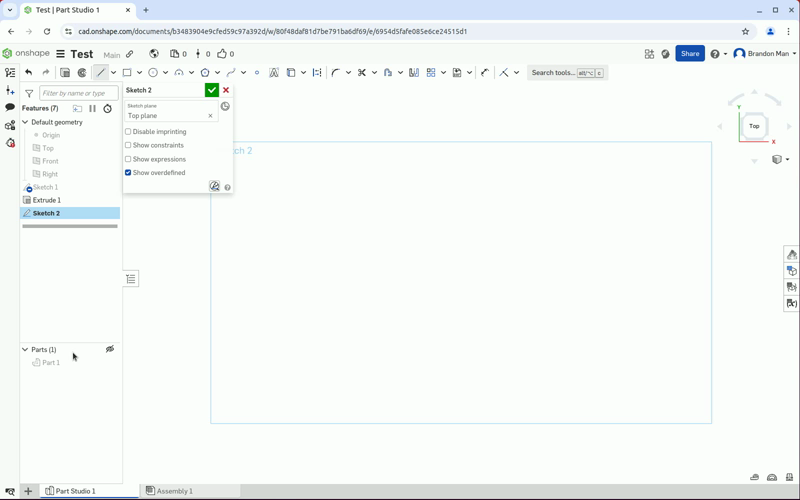
mouse_move(348, 345)
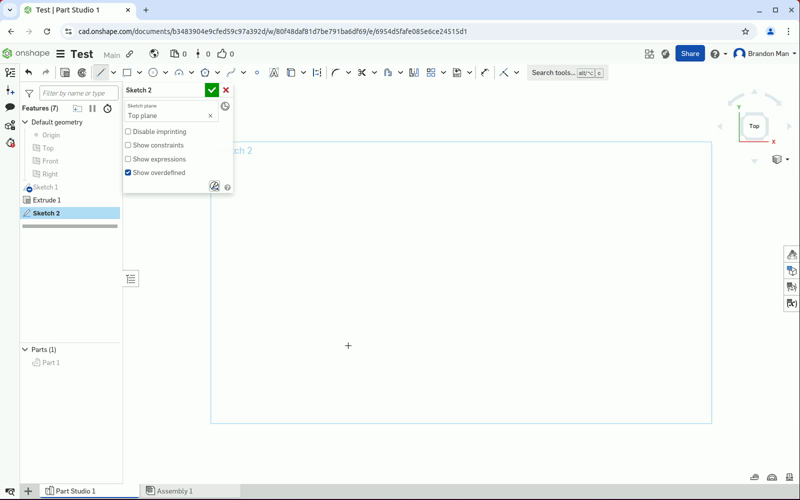
click(348, 345)
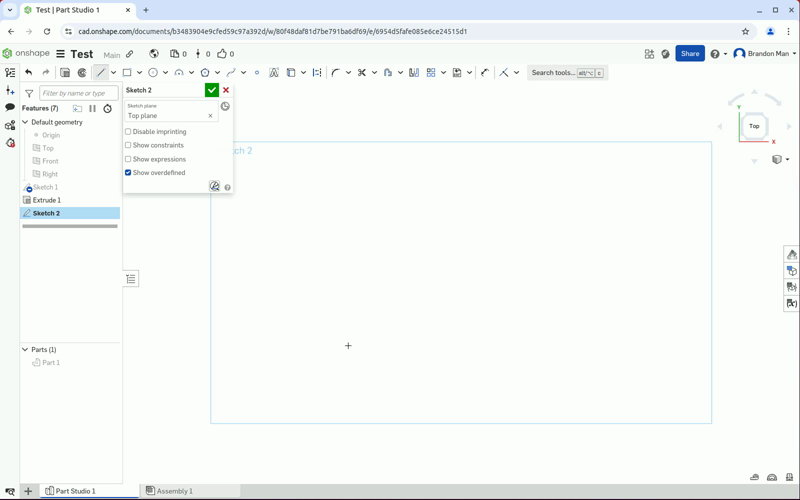
key_up(shift)
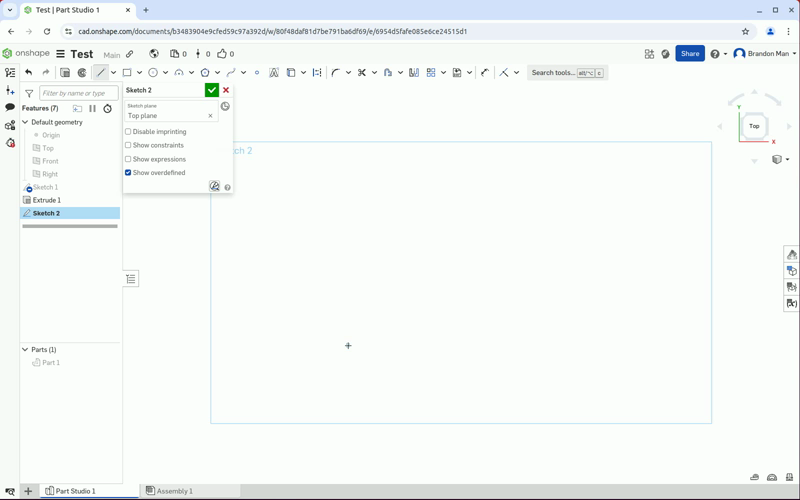
key_down(shift)
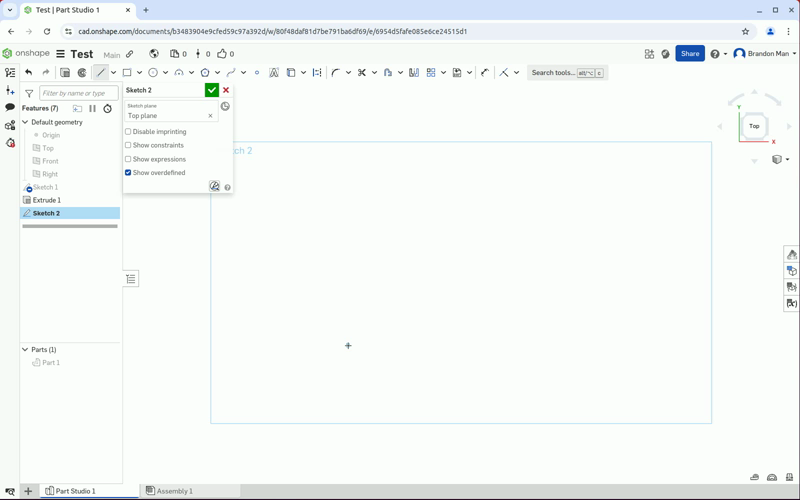
mouse_move(378, 345)
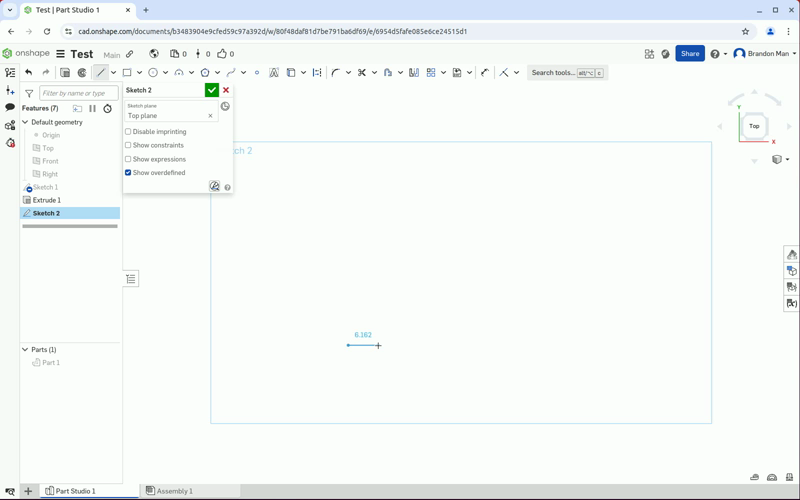
mouse_move(366, 345)
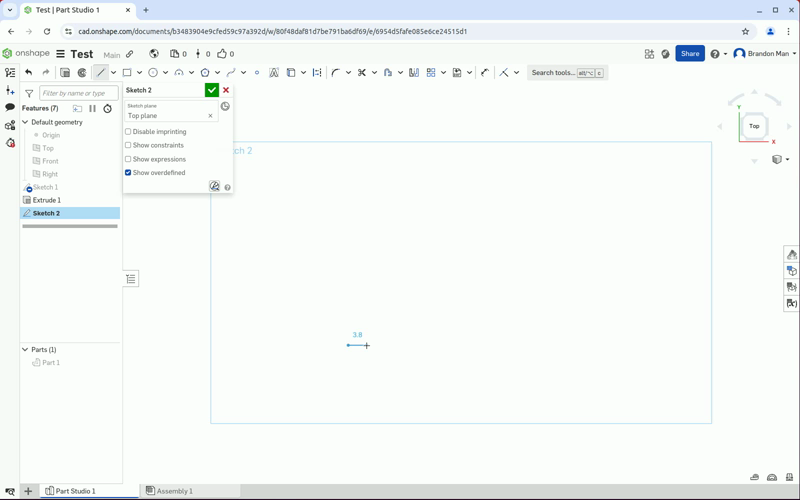
click(366, 345)
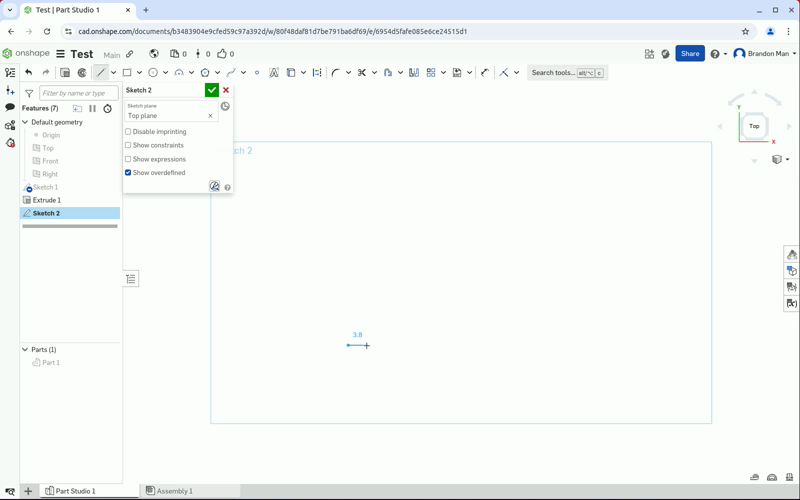
key_up(shift)
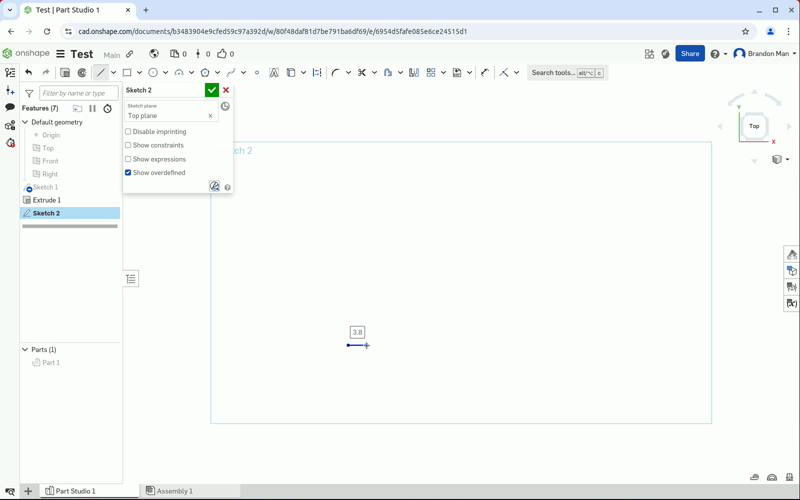
key_down(shift)
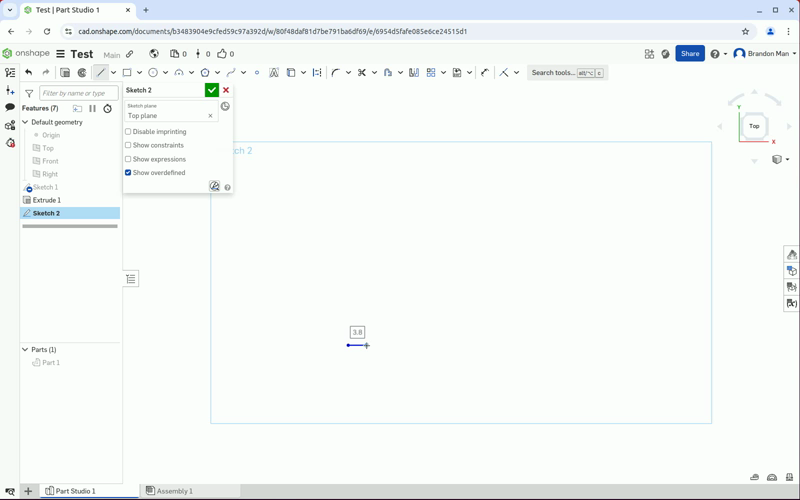
mouse_move(396, 345)
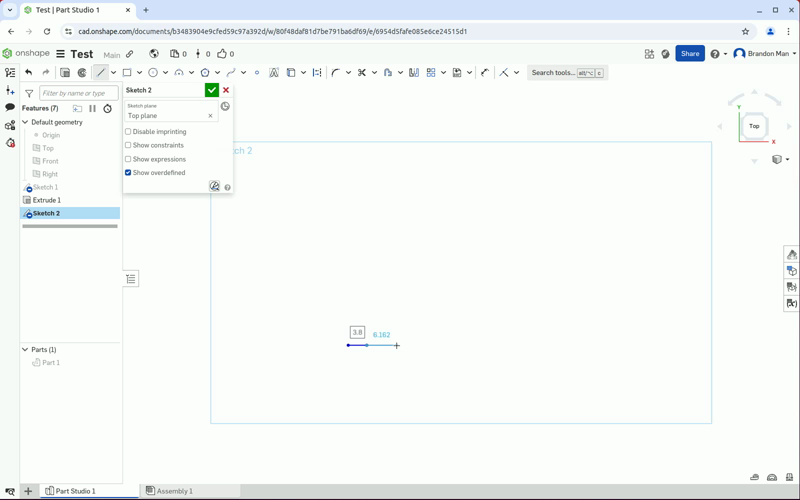
mouse_move(366, 290)
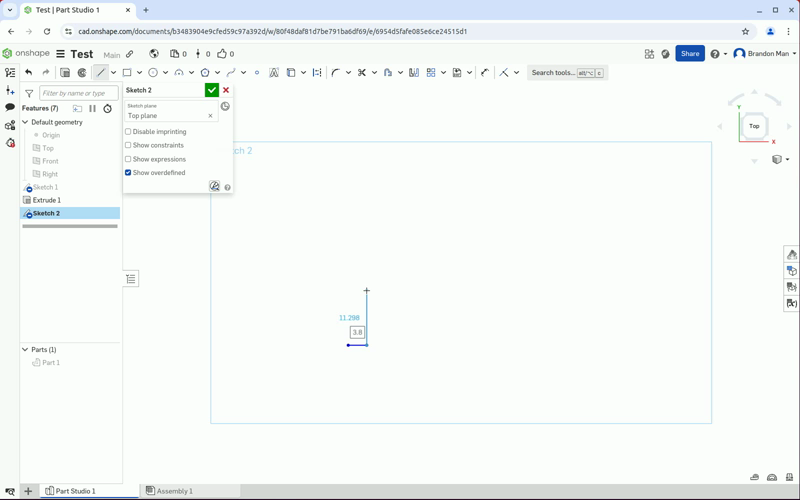
click(366, 290)
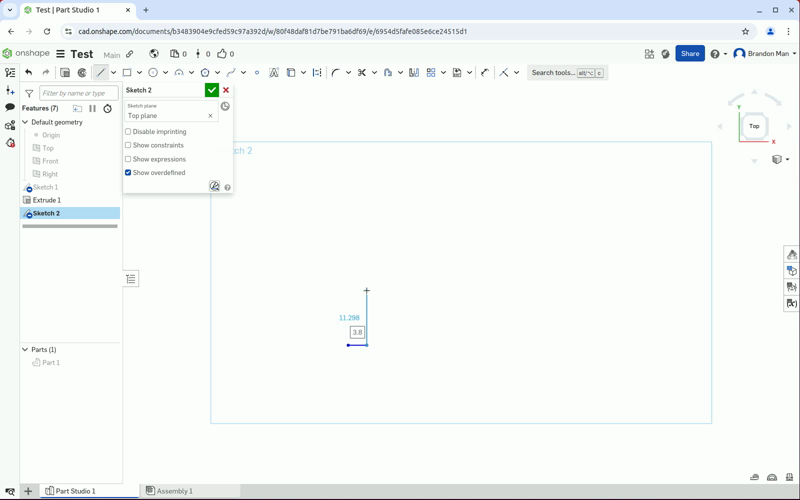
key_up(shift)
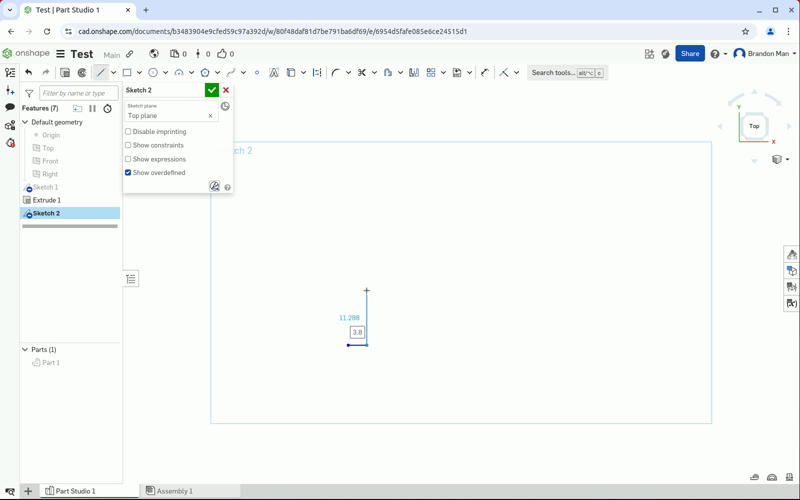
key_down(shift)
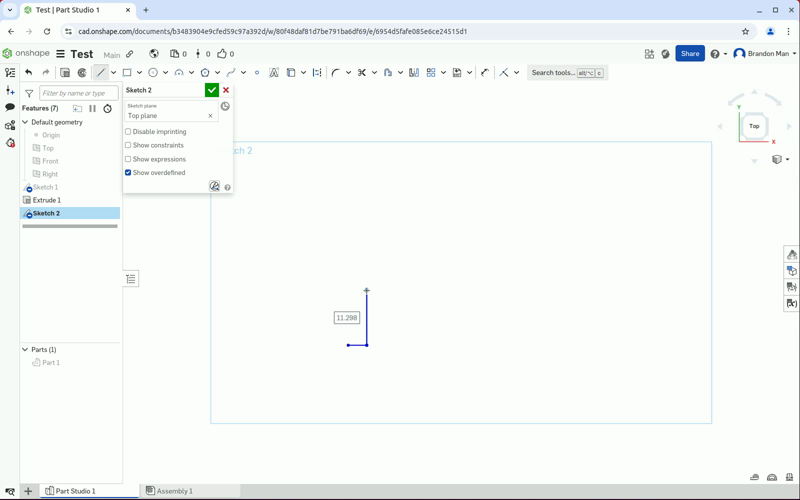
mouse_move(396, 290)
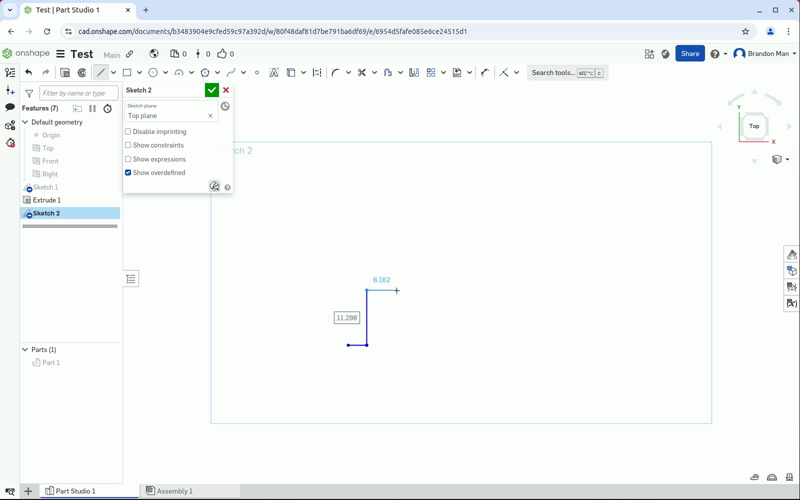
mouse_move(366, 237)
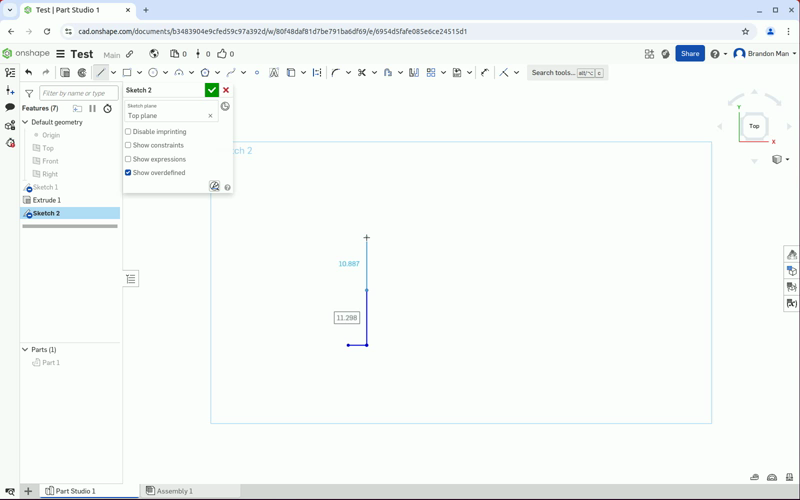
click(366, 237)
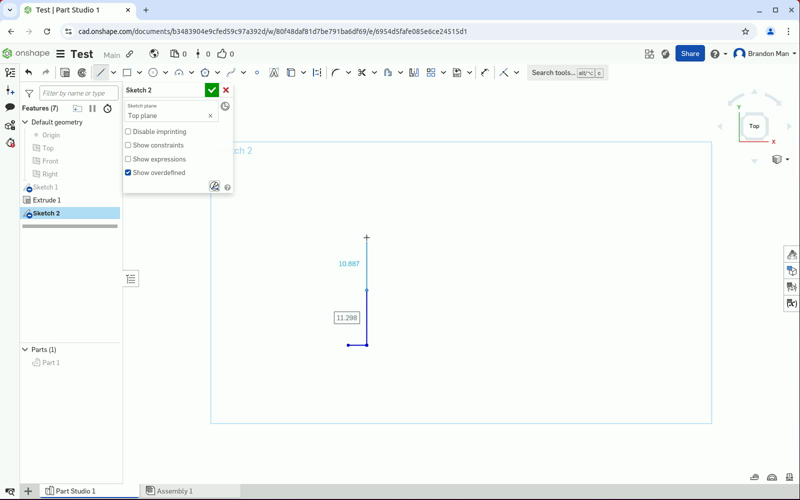
key_up(shift)
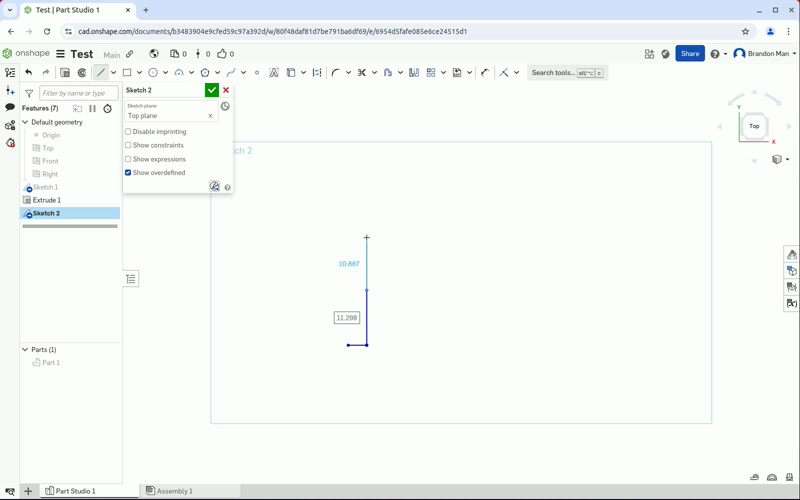
key_down(shift)
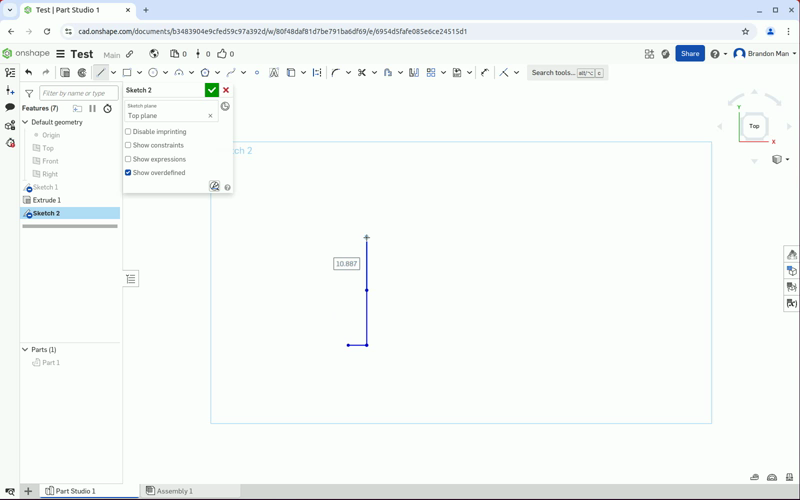
mouse_move(396, 237)
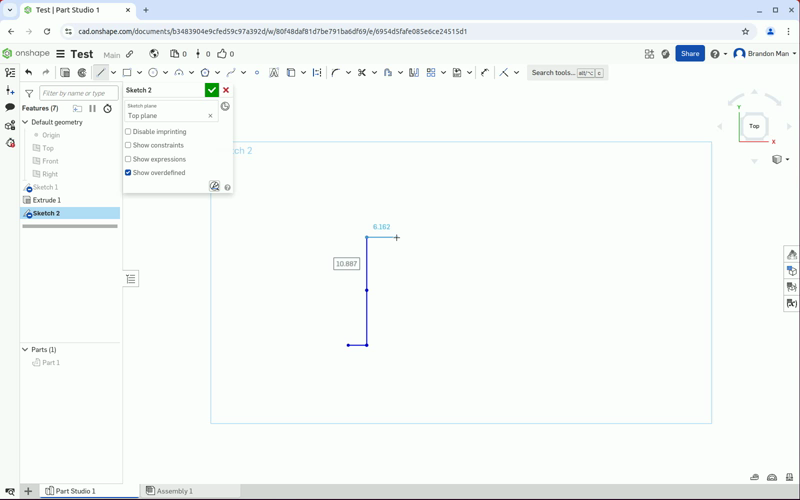
mouse_move(348, 237)
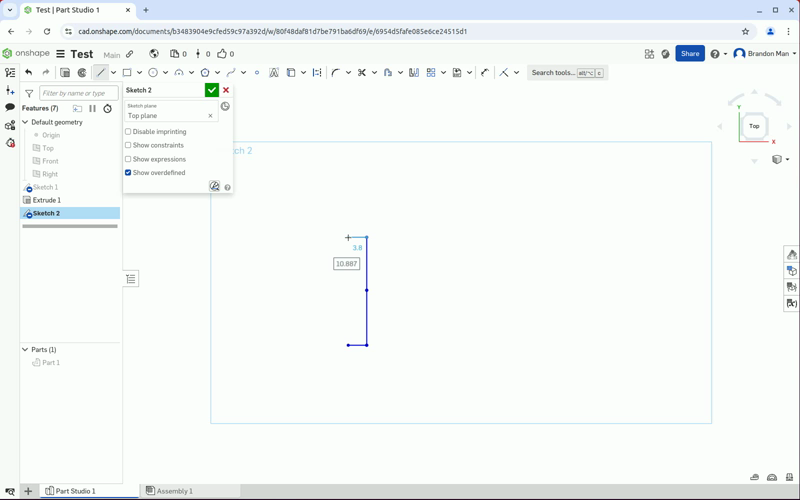
click(348, 237)
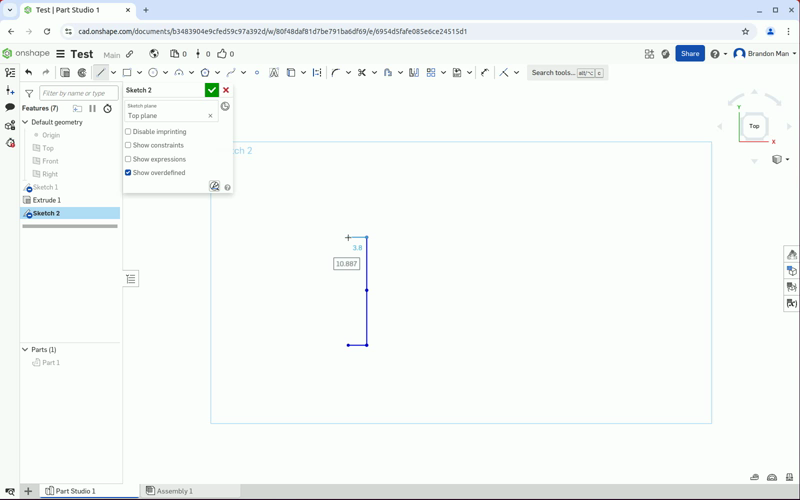
key_up(shift)
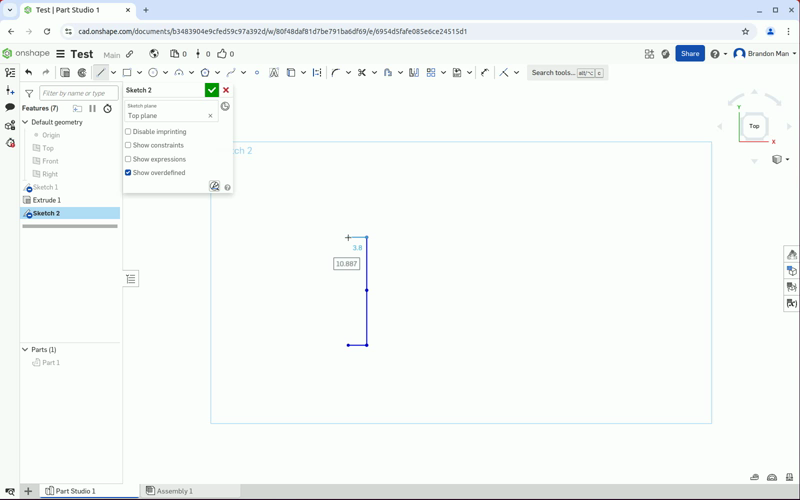
key_down(shift)
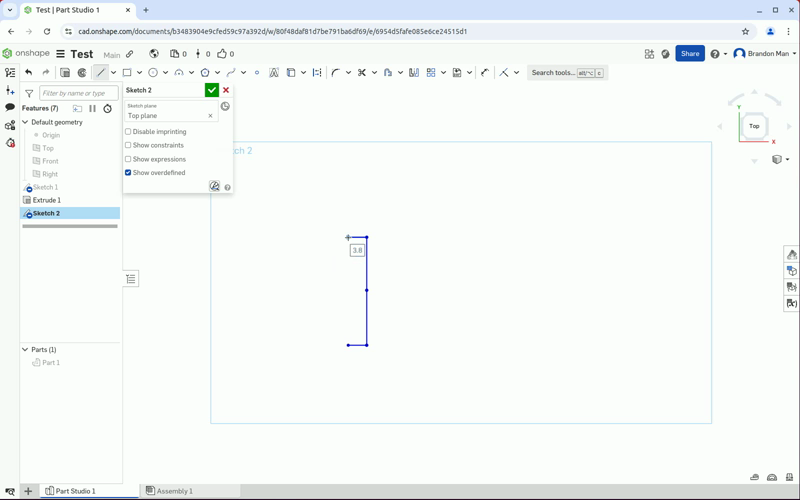
mouse_move(348, 345)
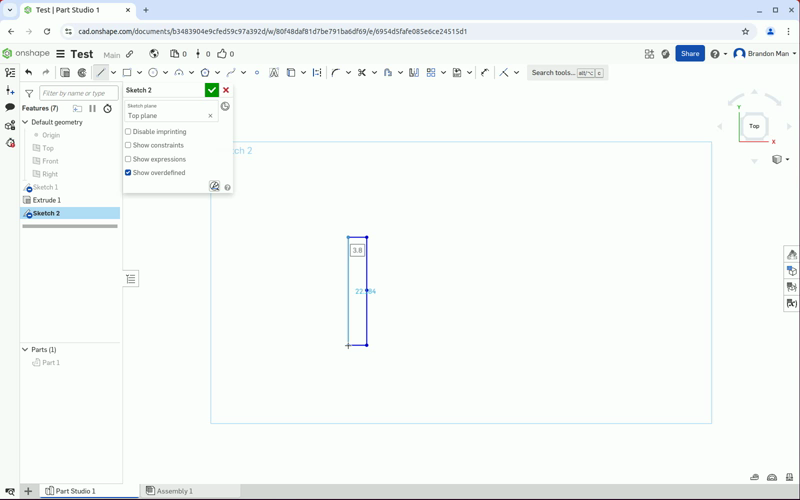
key_up(shift)
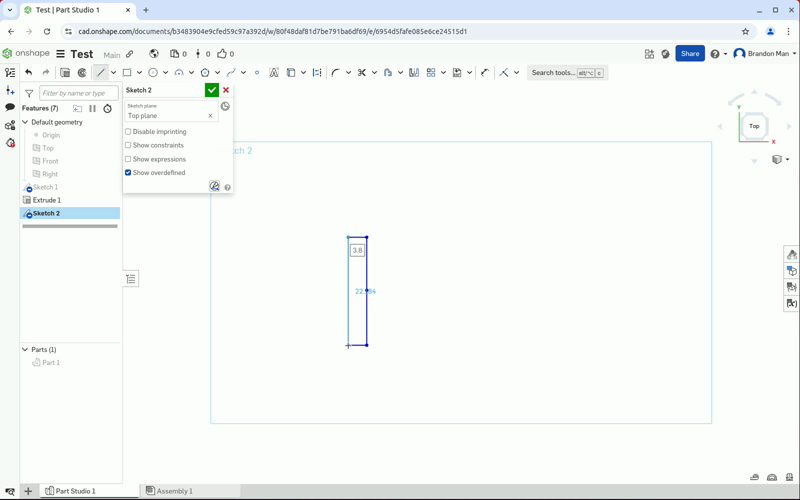
click(348, 345)
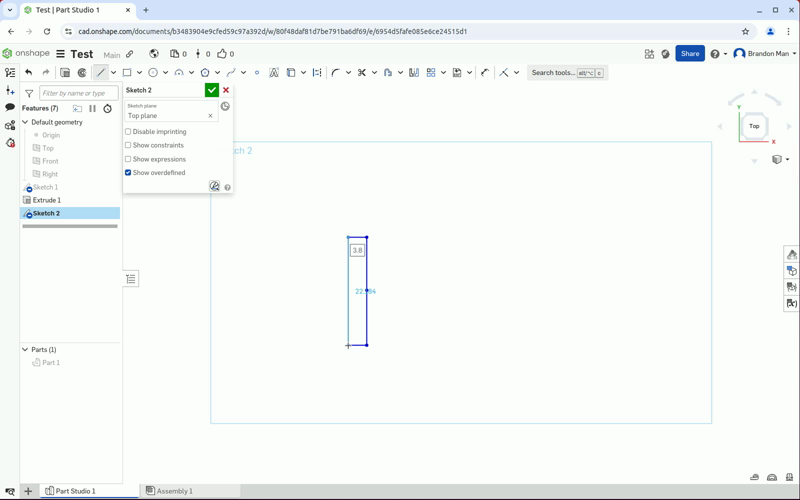
key(esc)
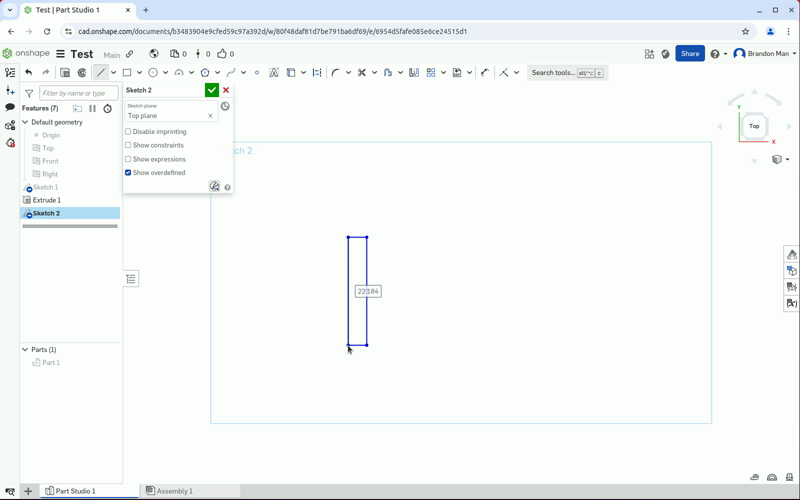
mouse_move(364, 245)
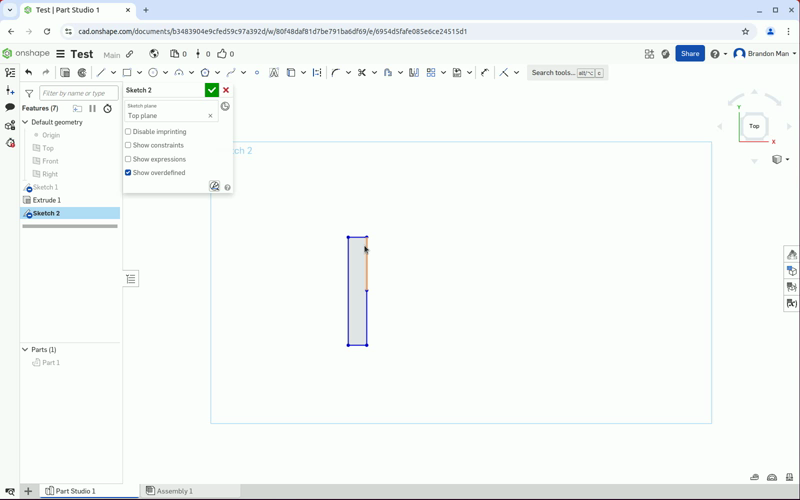
click(364, 245)
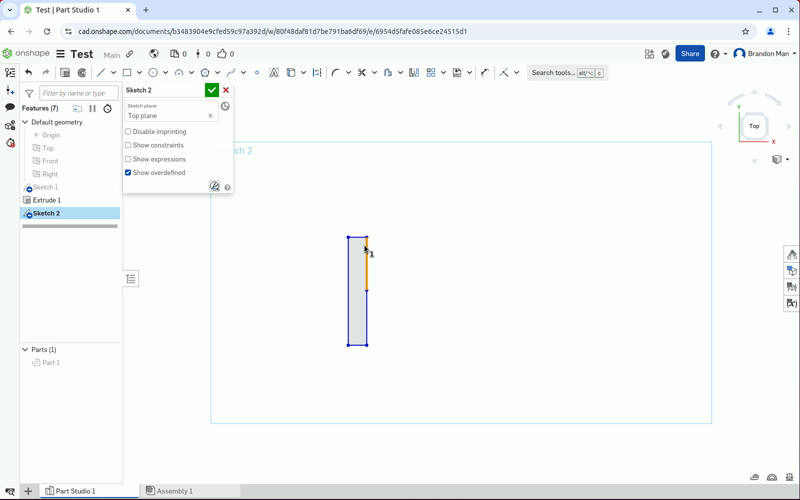
mouse_move(73, 352)
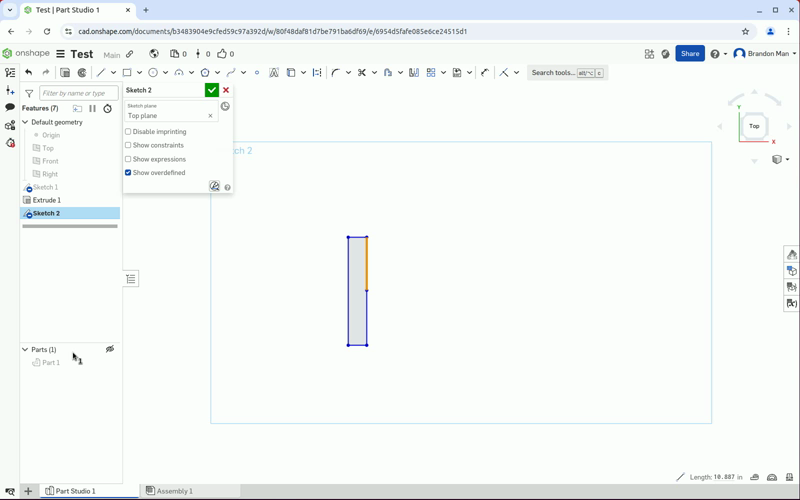
key(shift+y)
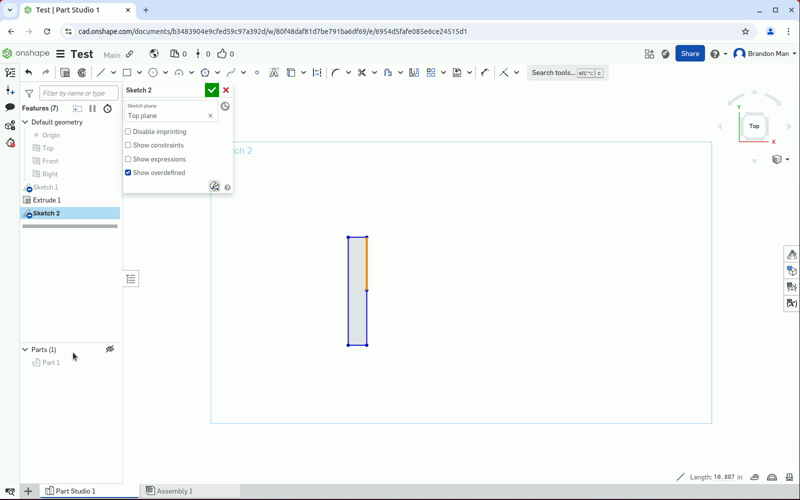
key(shift+e)
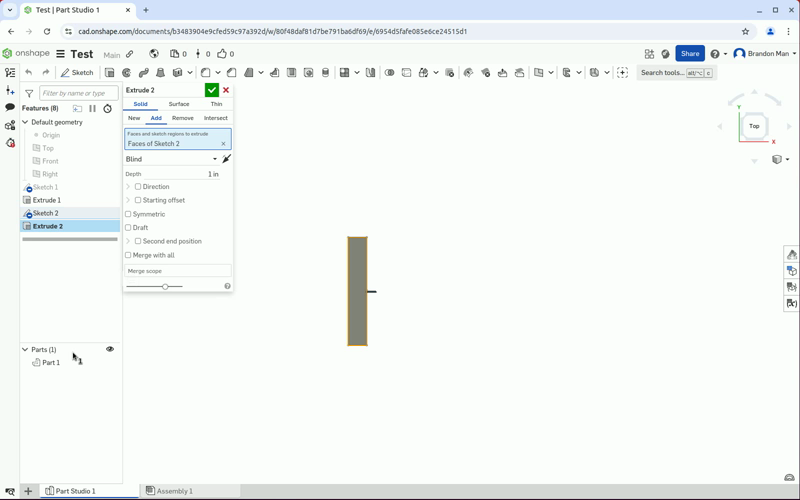
mouse_move(143, 106)
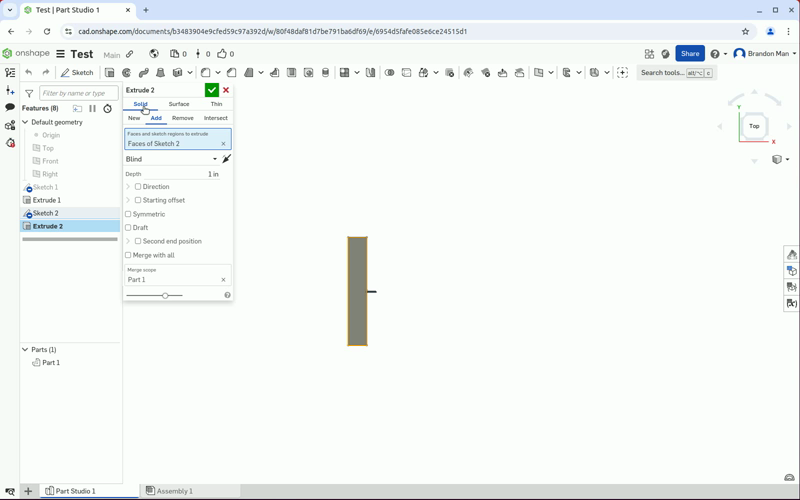
click(143, 106)
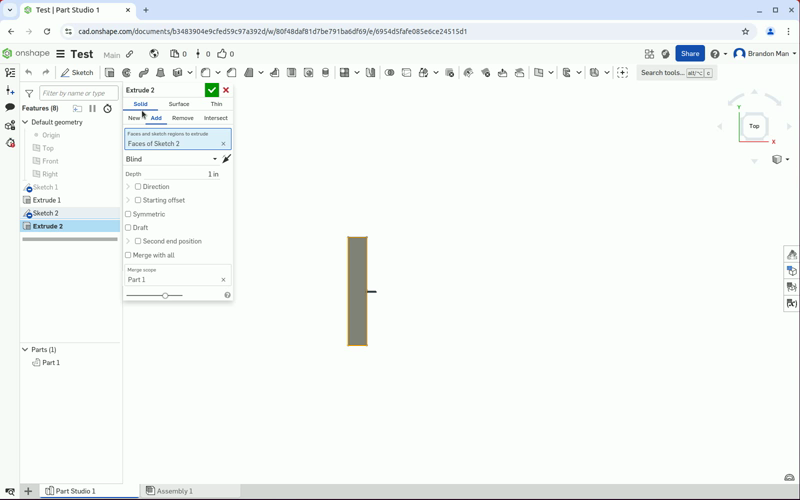
mouse_move(137, 120)
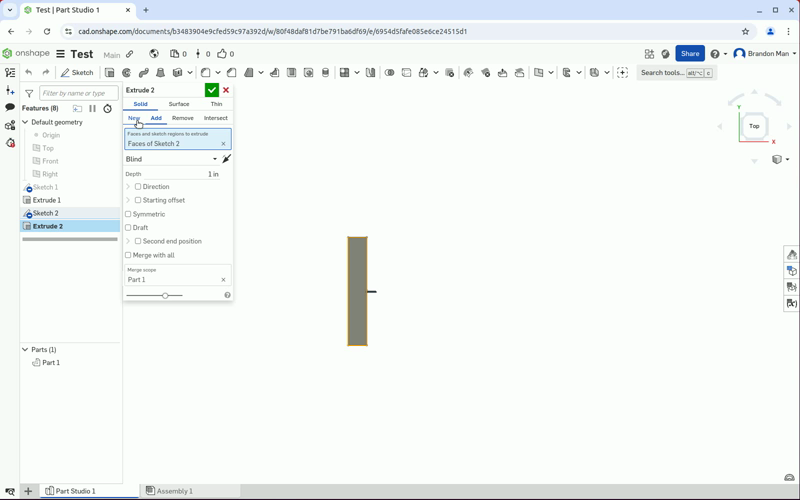
click(137, 120)
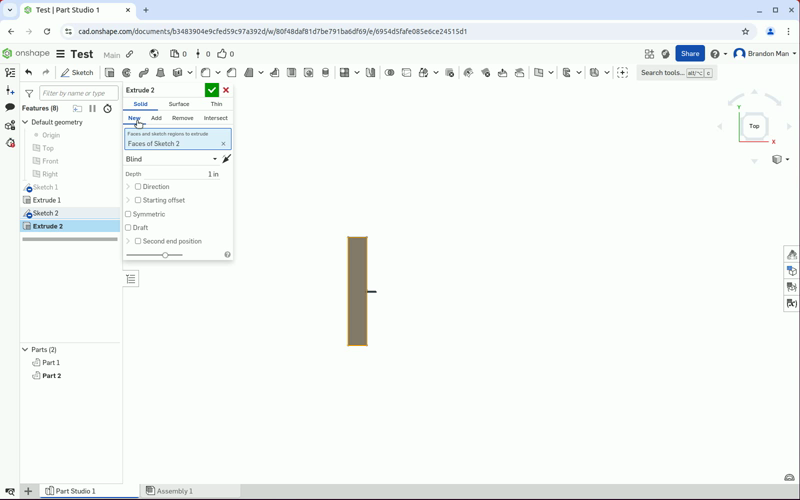
key(tab, 4)
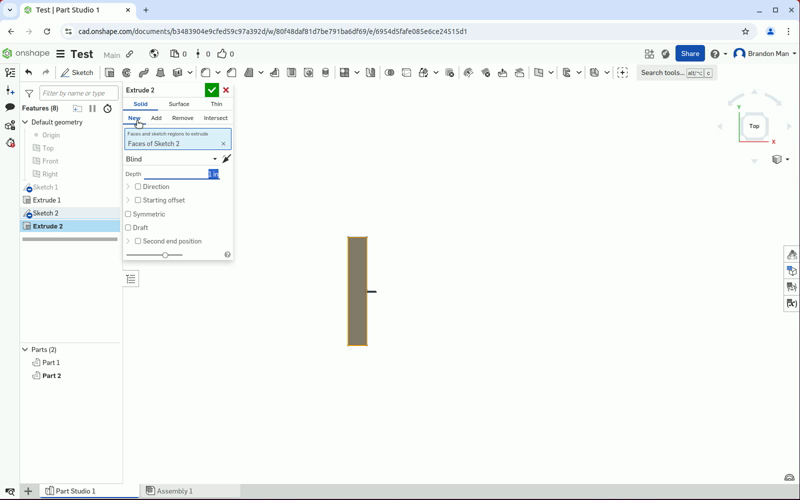
text(0.481)
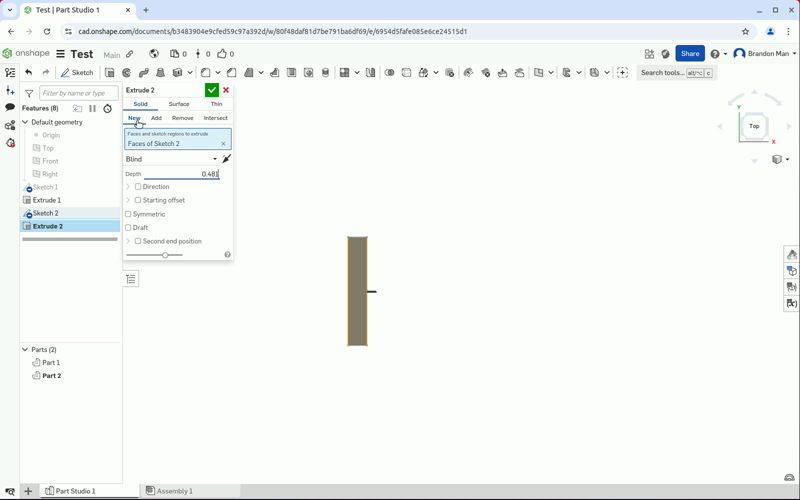
key(enter)
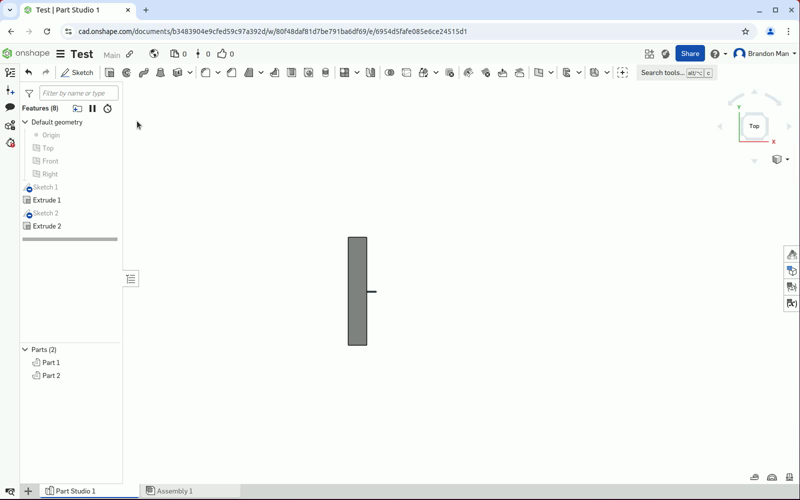
key(shift+h)
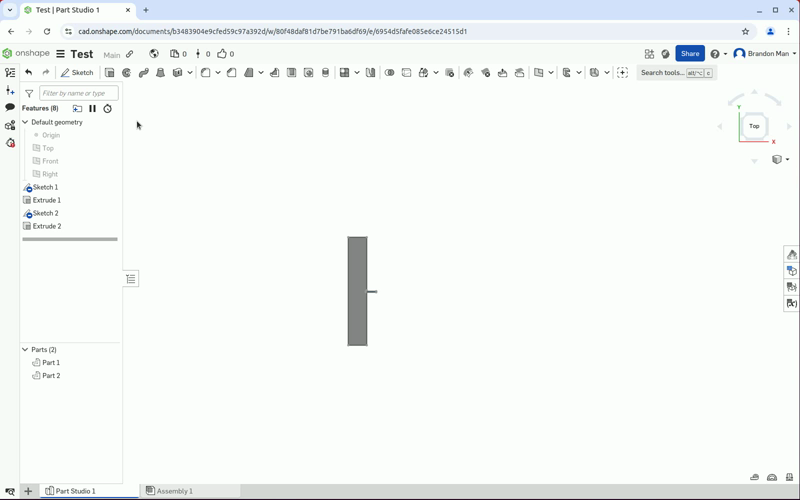
key(shift+h)
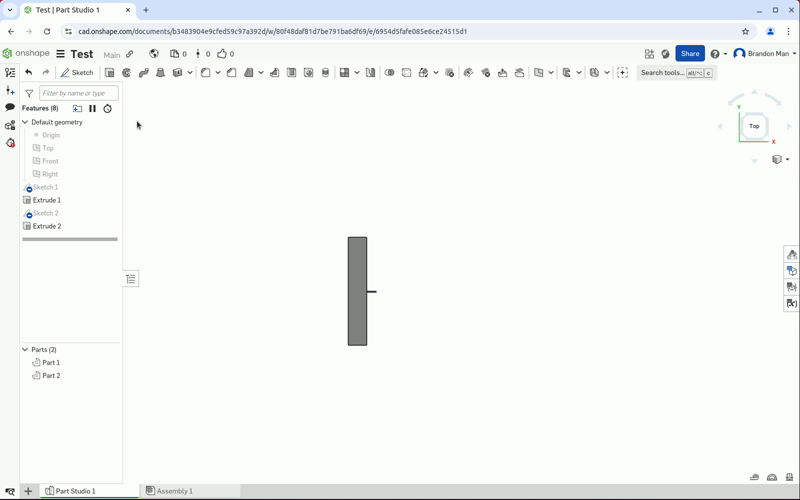
mouse_move(73, 189)
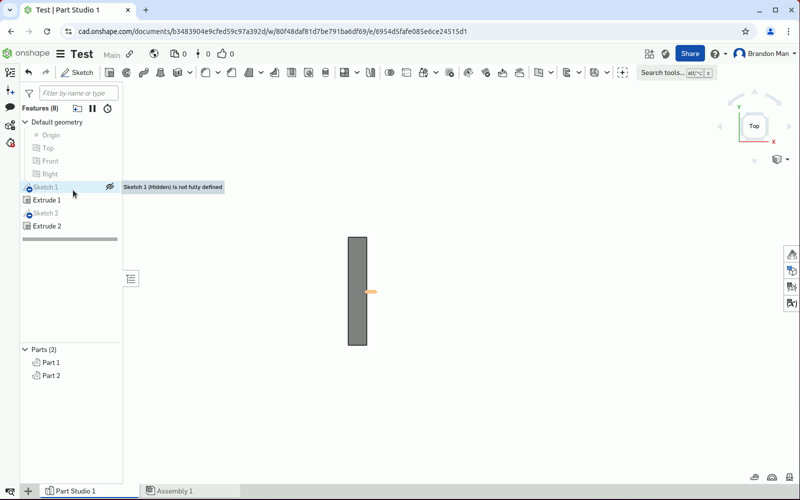
click(73, 189)
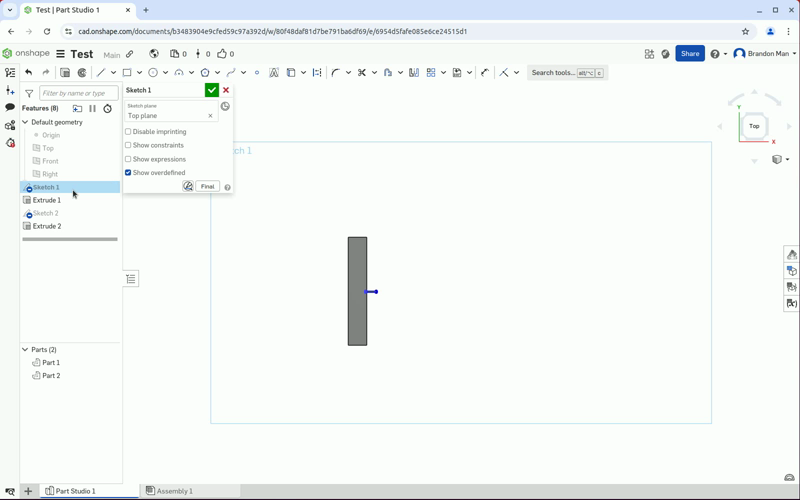
mouse_move(229, 92)
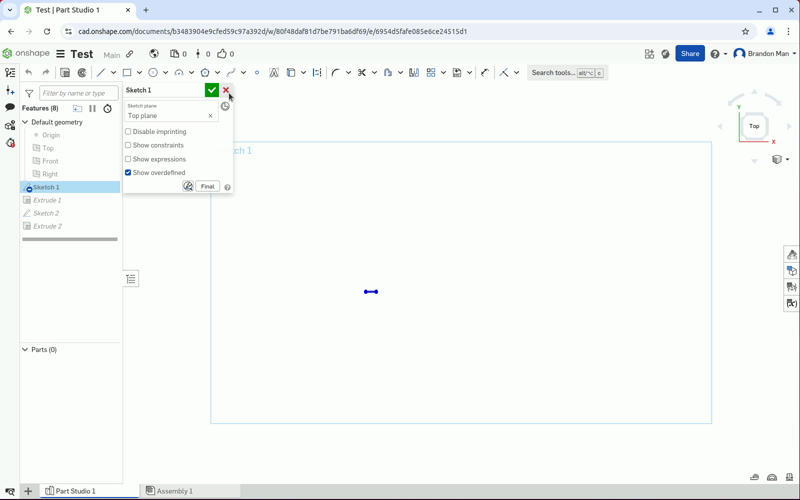
click(229, 92)
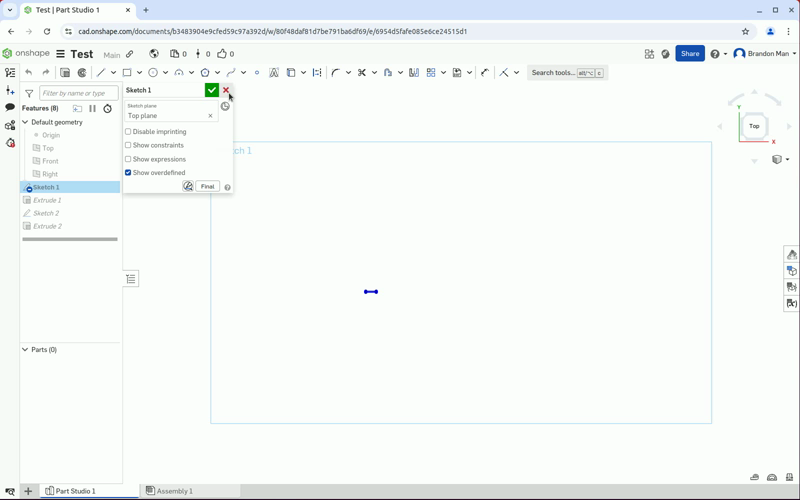
key(shift+s)
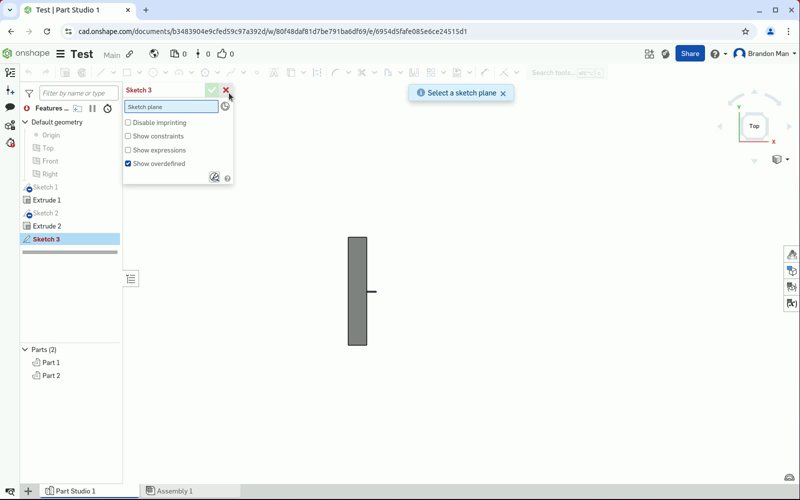
mouse_move(73, 150)
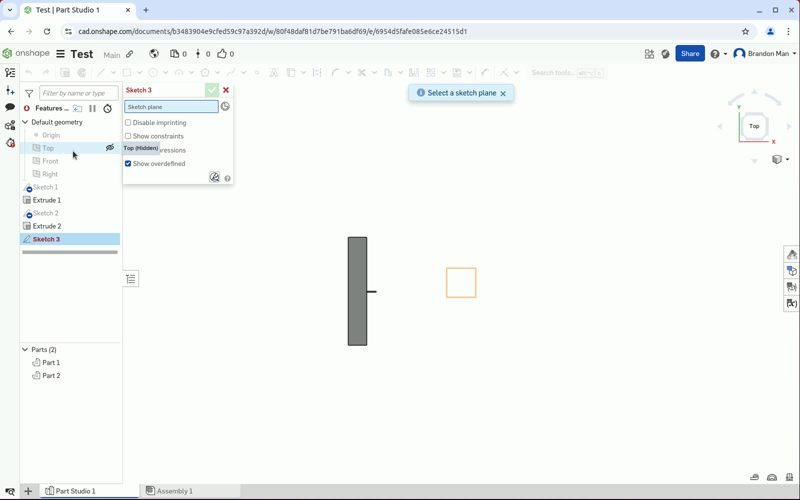
click(73, 150)
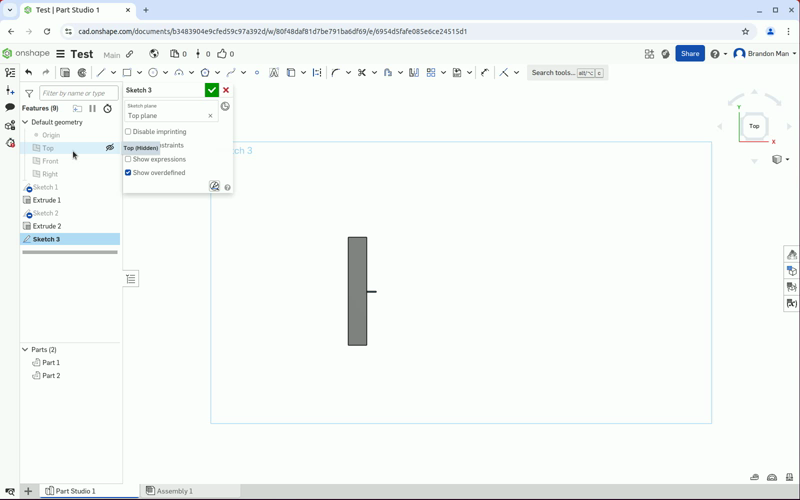
mouse_move(73, 352)
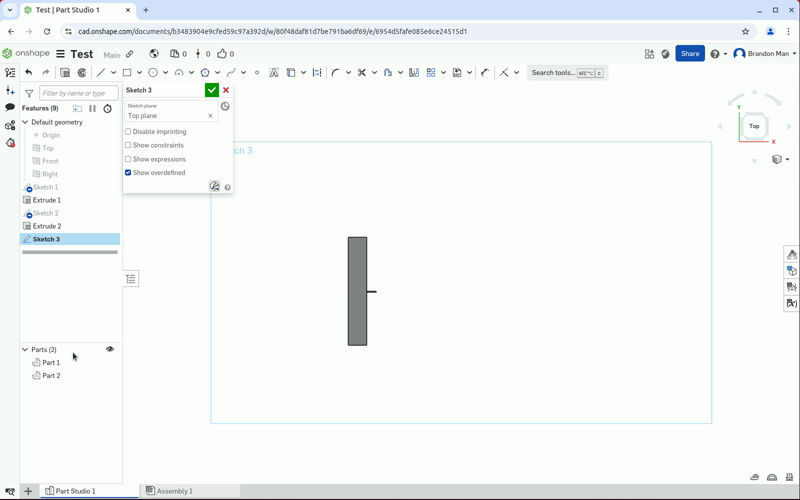
key(y)
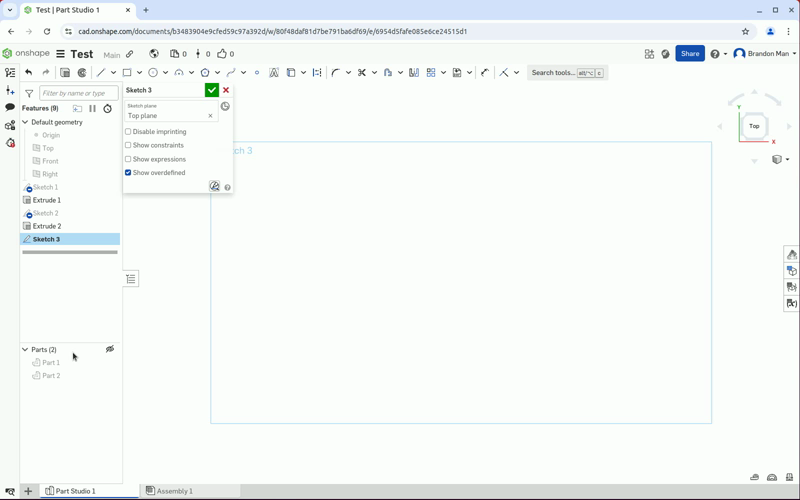
key(l)
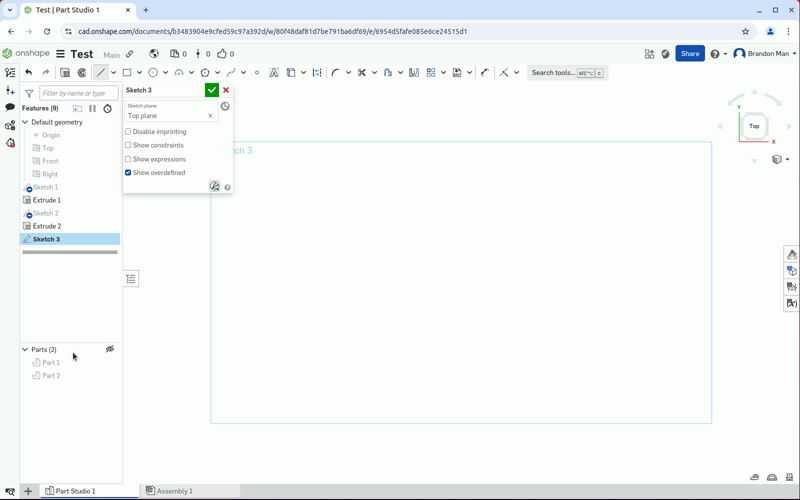
key_down(shift)
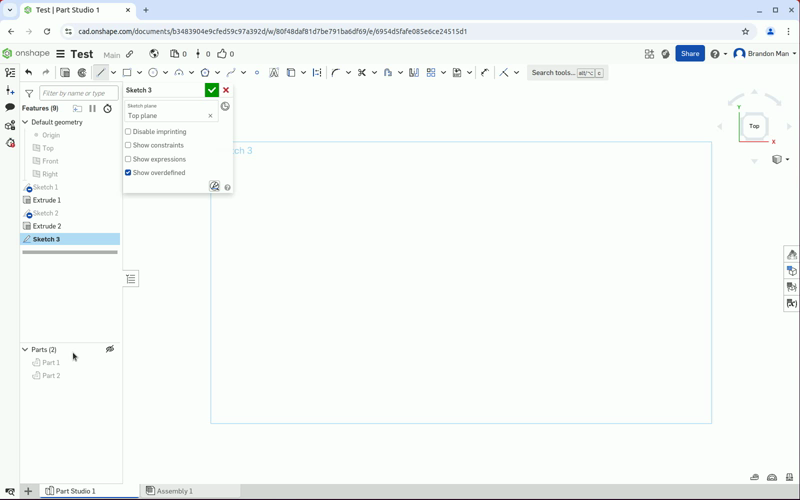
mouse_move(375, 345)
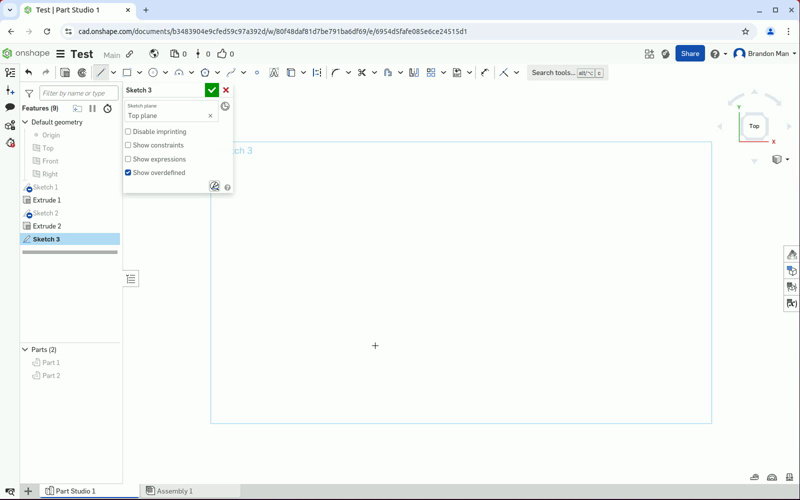
click(375, 345)
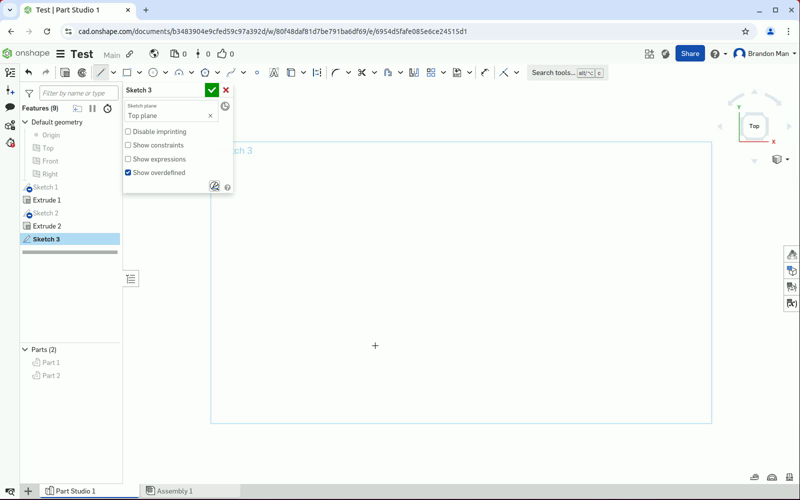
key_up(shift)
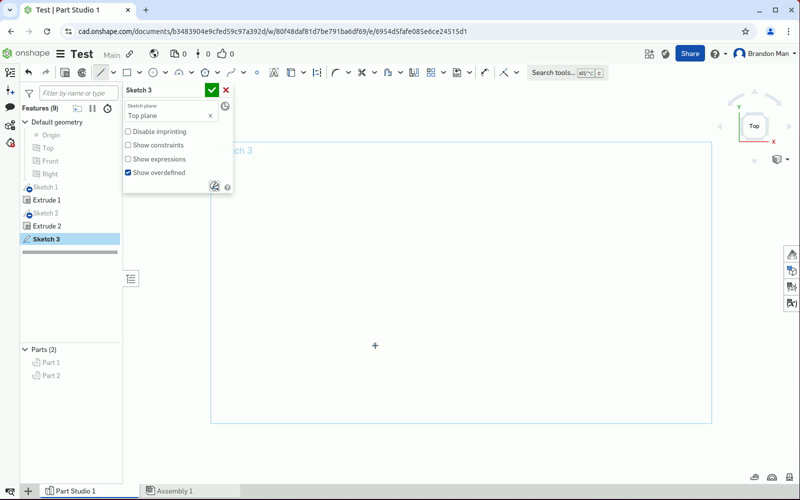
key_down(shift)
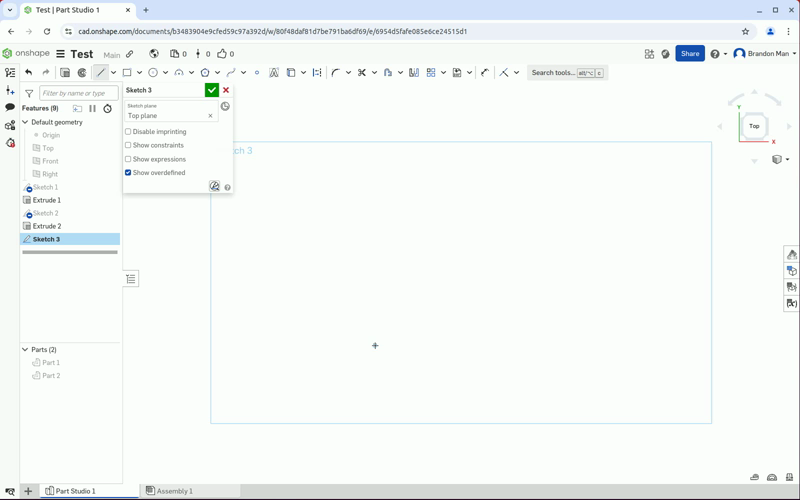
mouse_move(405, 345)
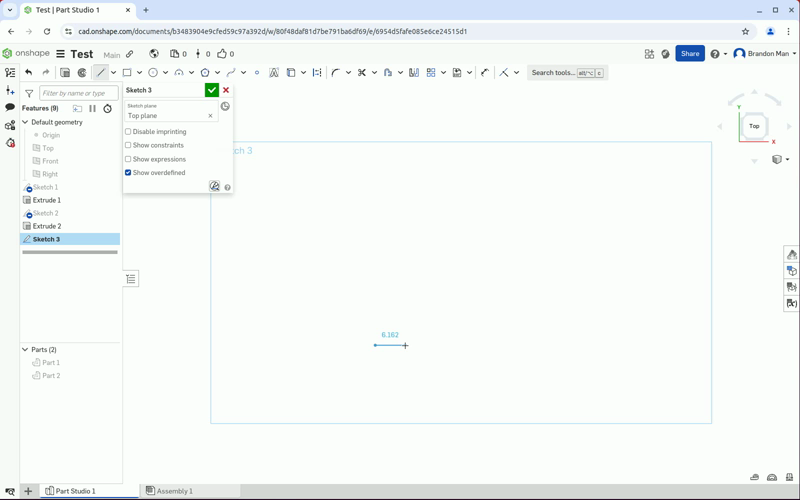
mouse_move(386, 345)
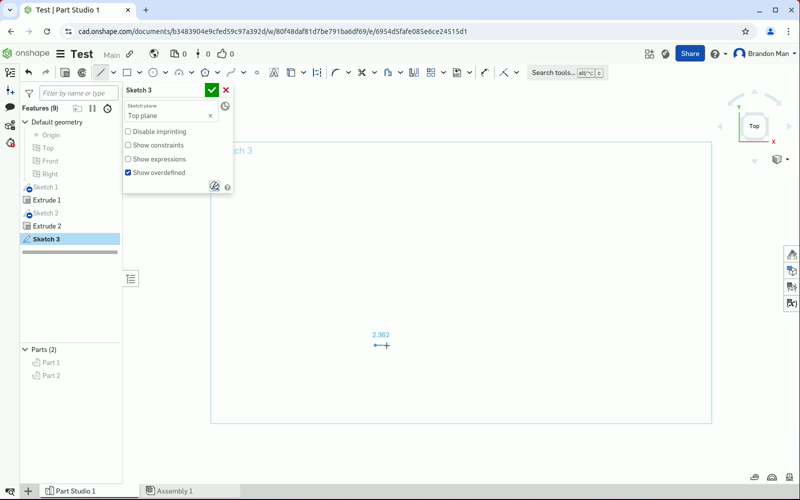
click(386, 345)
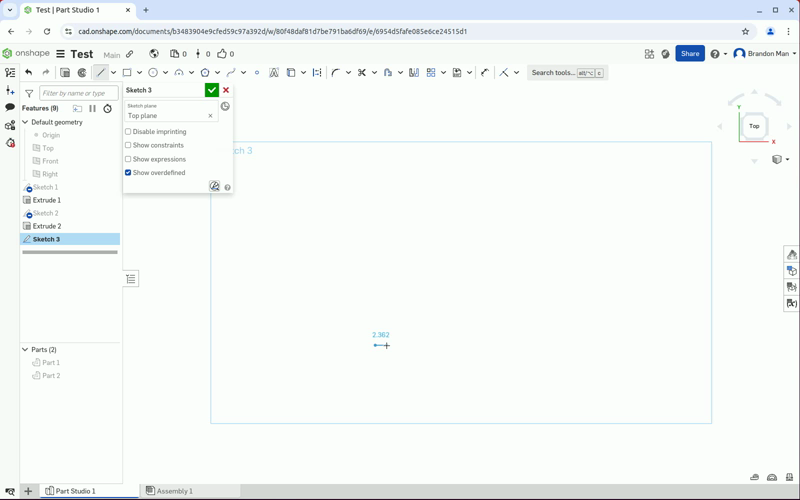
key_up(shift)
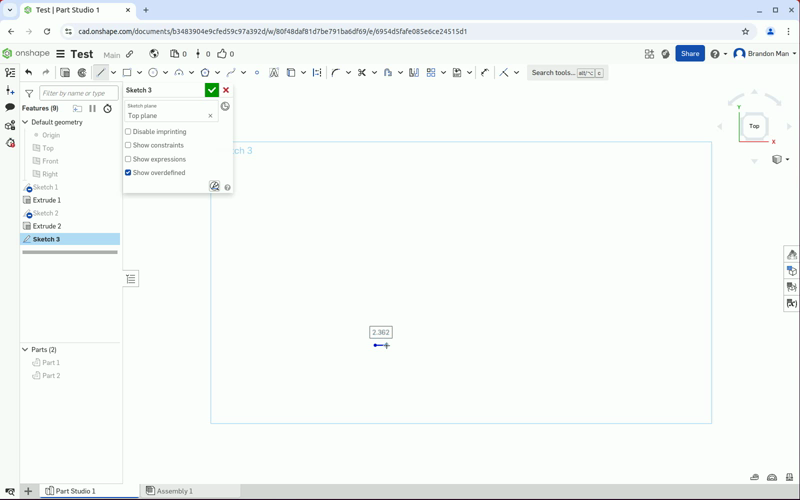
key_down(shift)
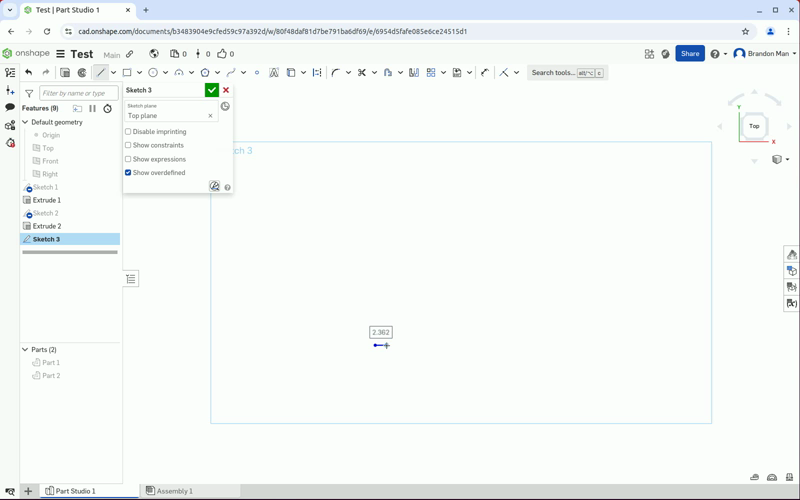
mouse_move(386, 237)
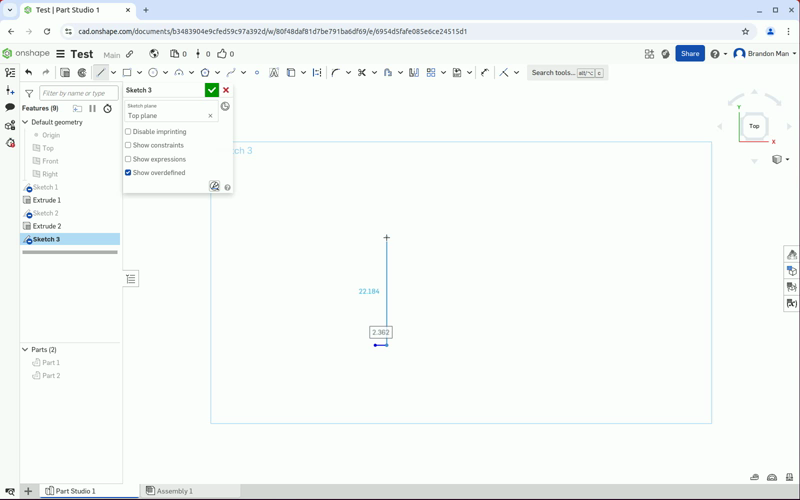
click(386, 237)
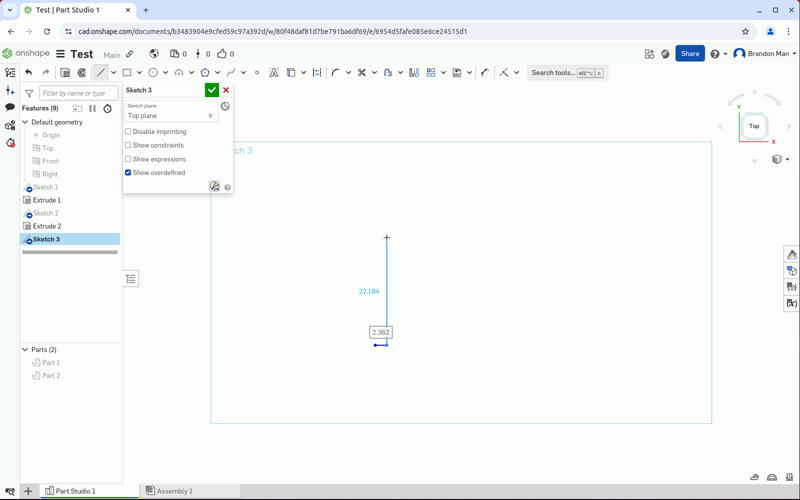
key_up(shift)
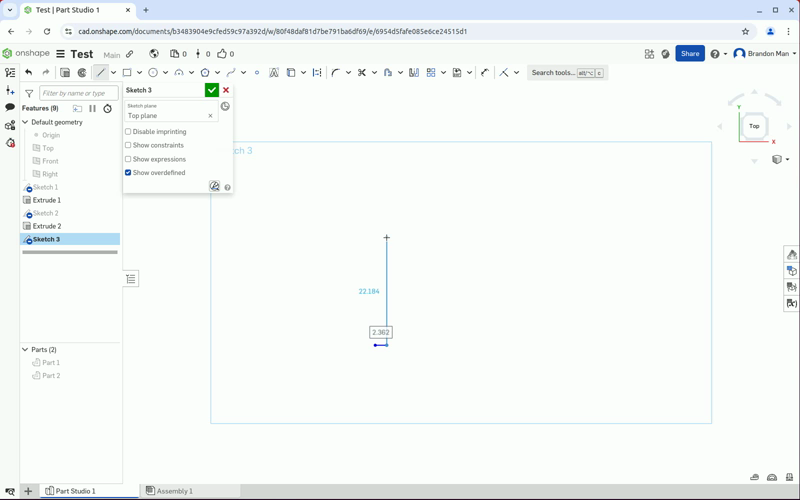
key_down(shift)
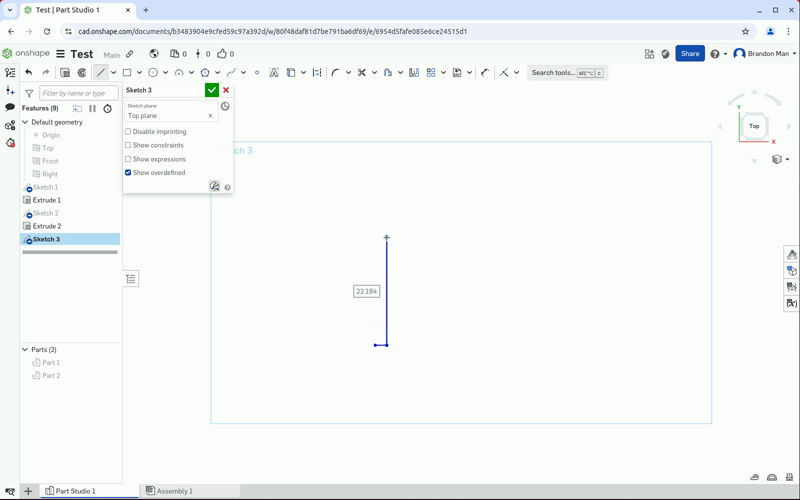
mouse_move(416, 237)
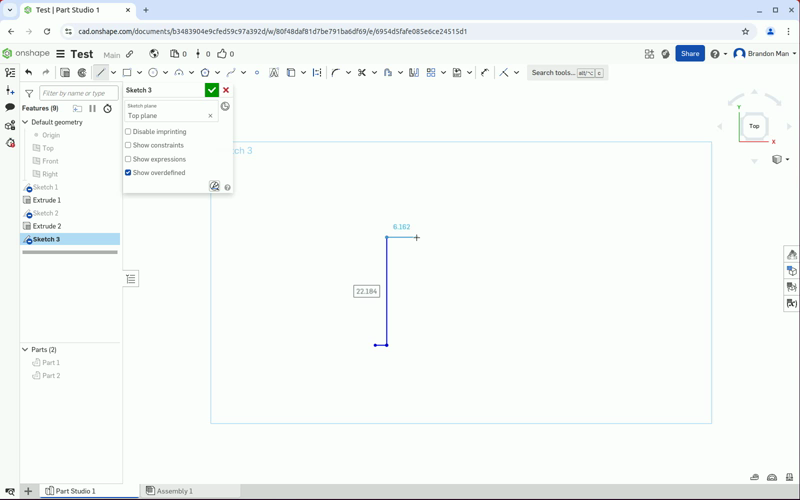
mouse_move(375, 237)
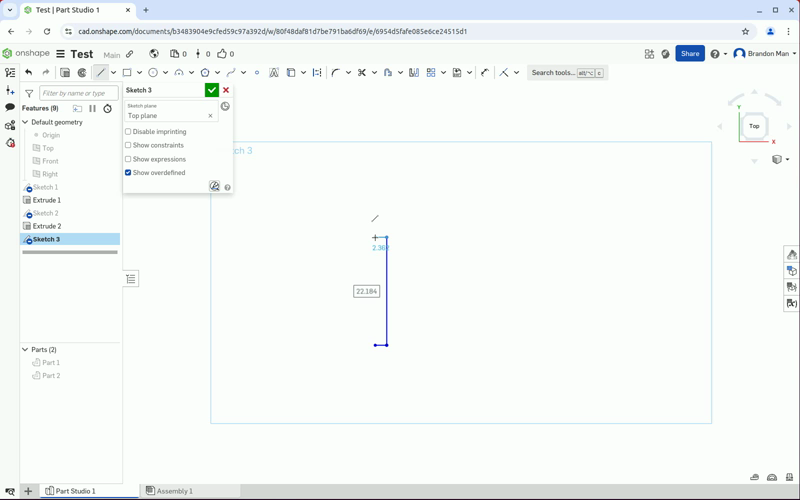
click(375, 237)
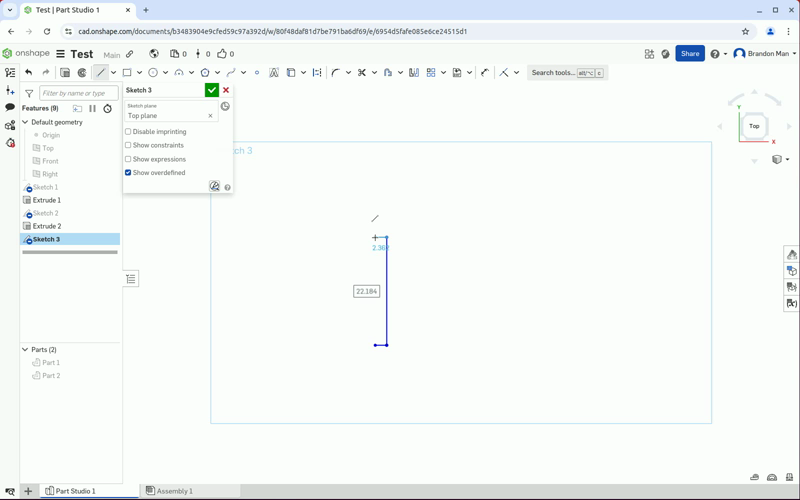
key_up(shift)
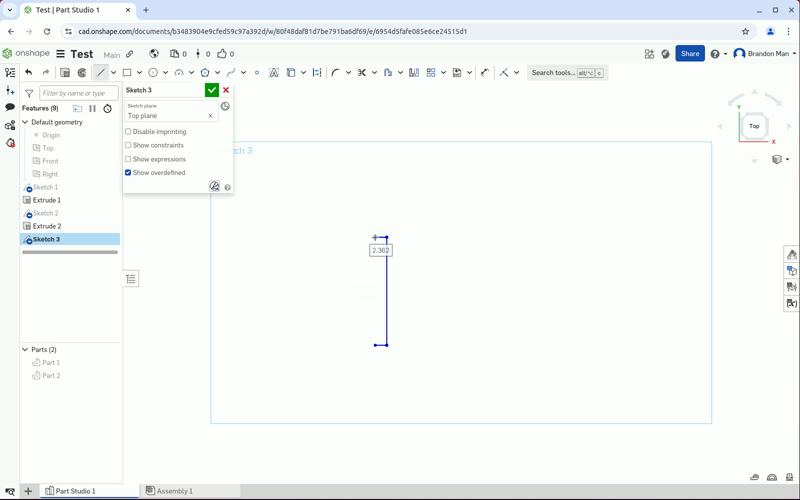
key_down(shift)
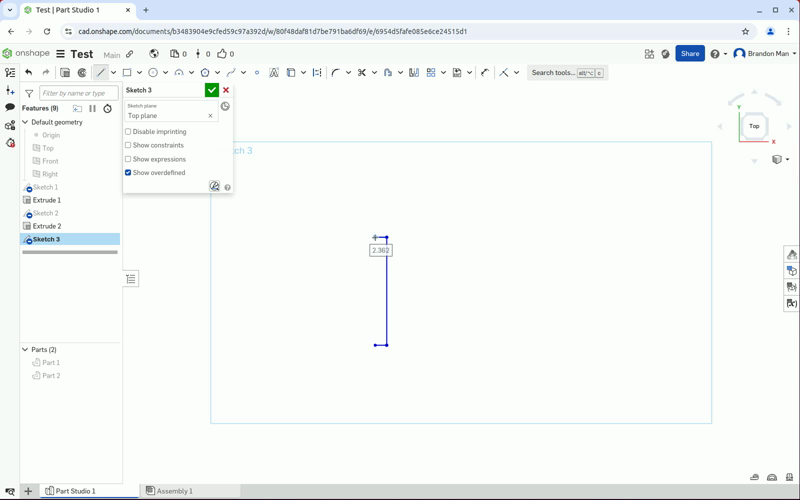
mouse_move(405, 237)
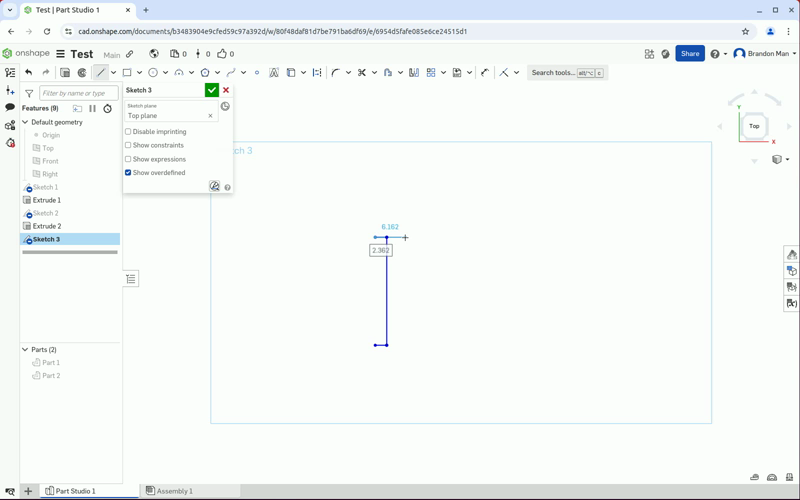
mouse_move(375, 290)
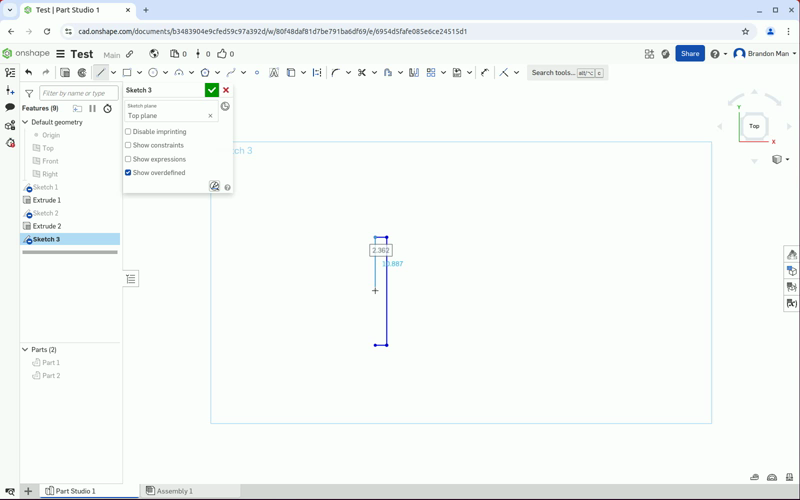
click(375, 290)
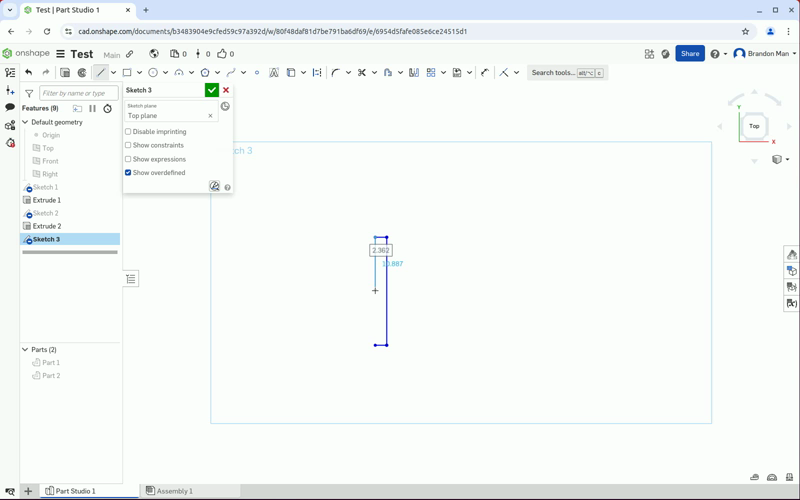
key_up(shift)
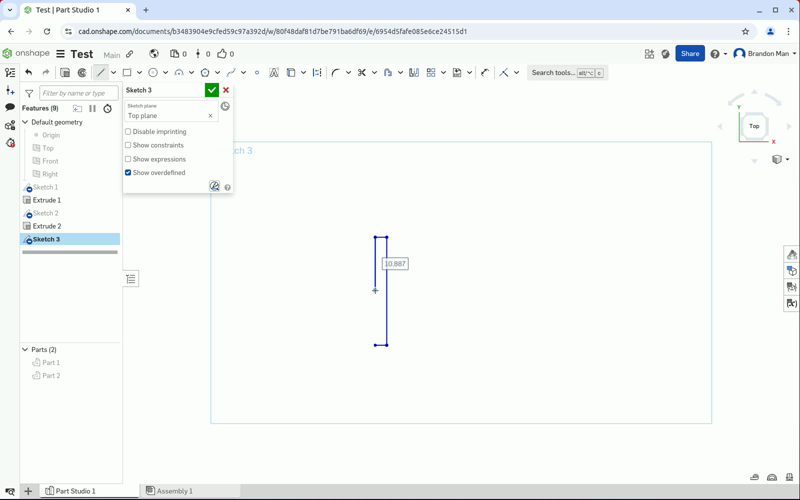
mouse_move(405, 290)
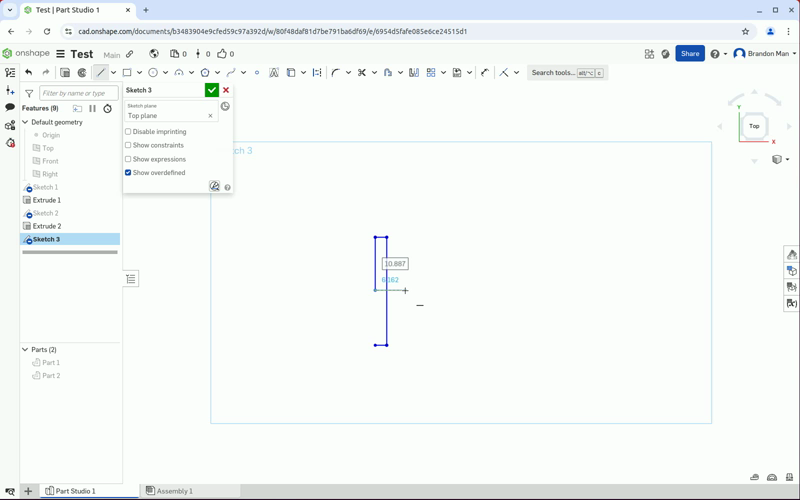
key_down(shift)
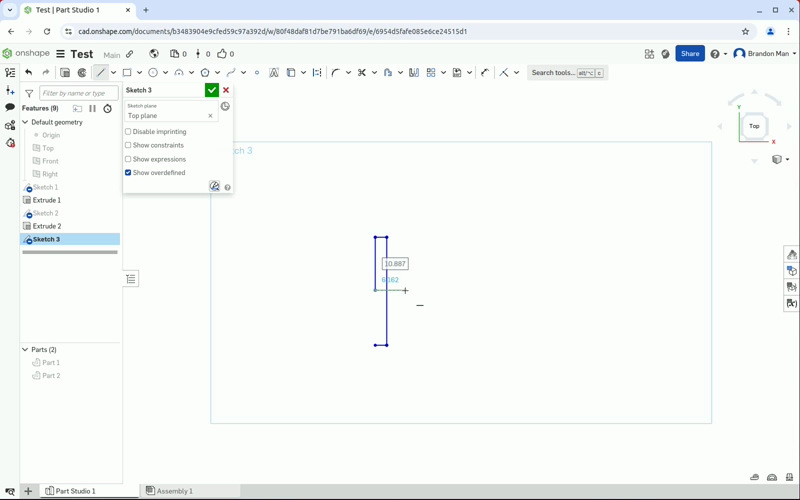
mouse_move(375, 345)
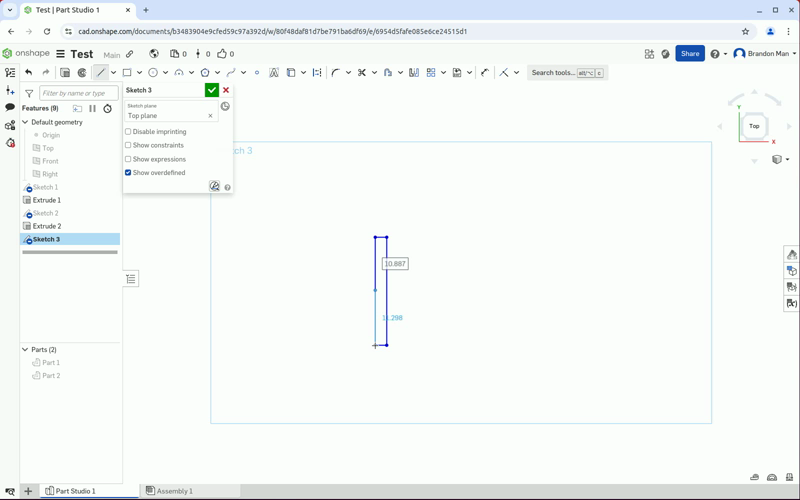
key_up(shift)
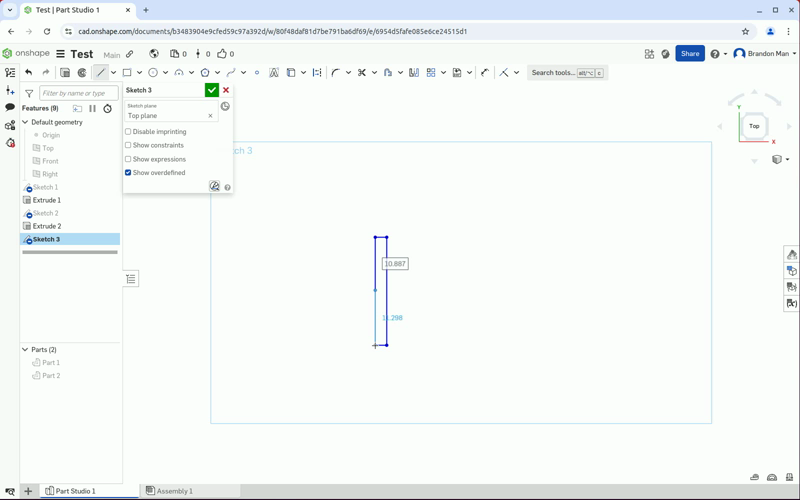
click(375, 345)
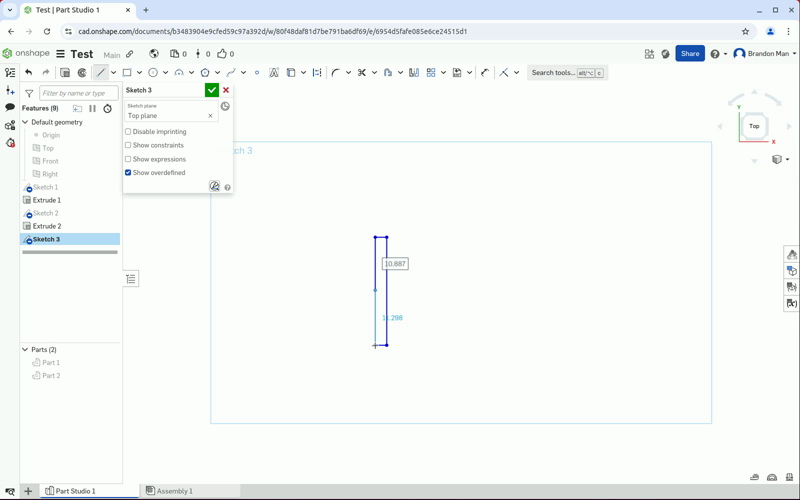
key(esc)
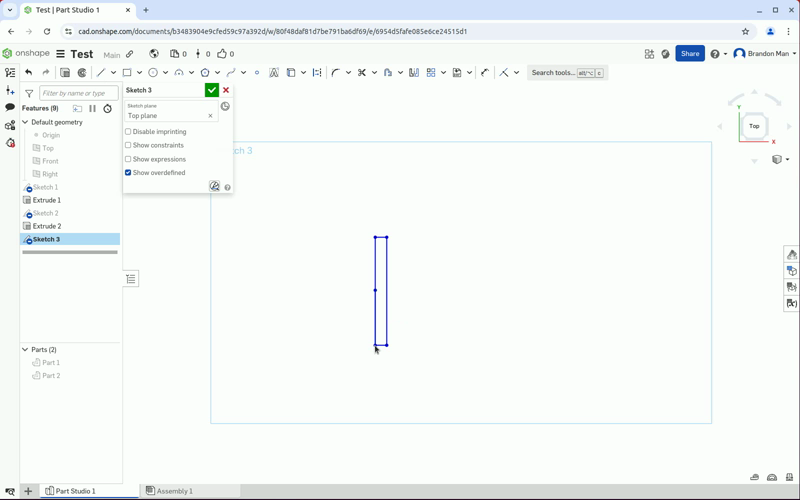
mouse_move(383, 266)
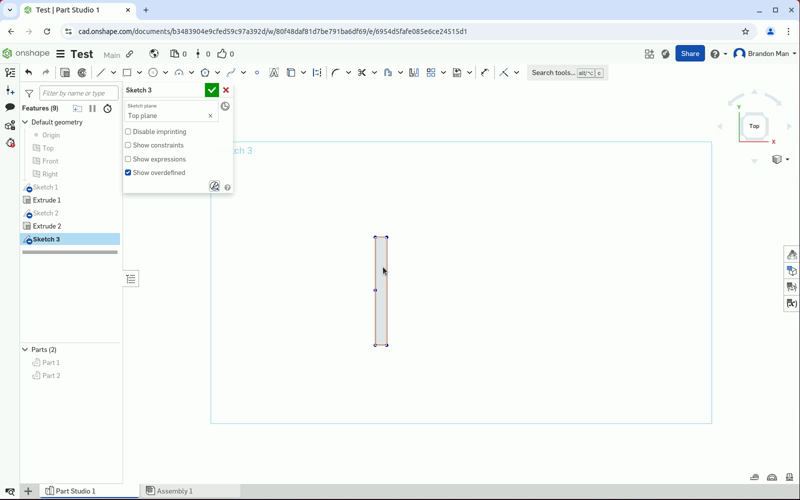
scroll(6)
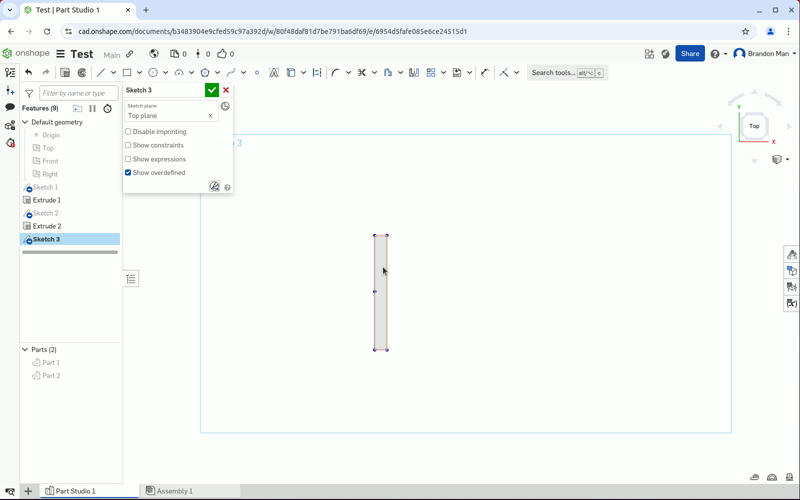
scroll(6)
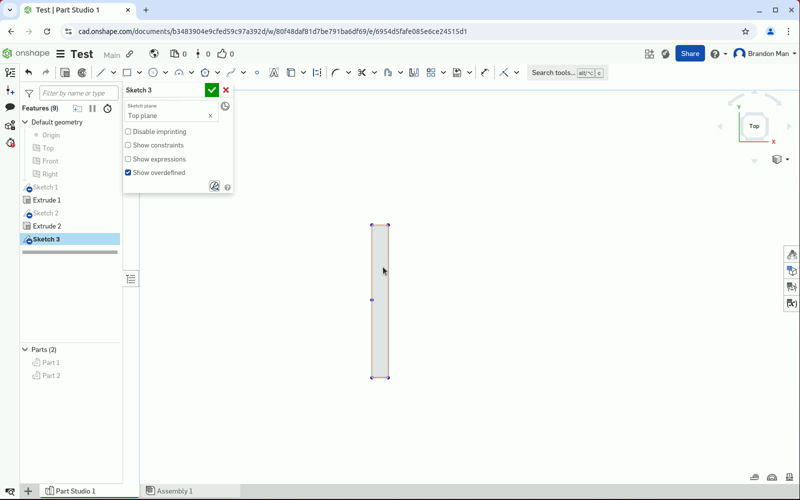
scroll(6)
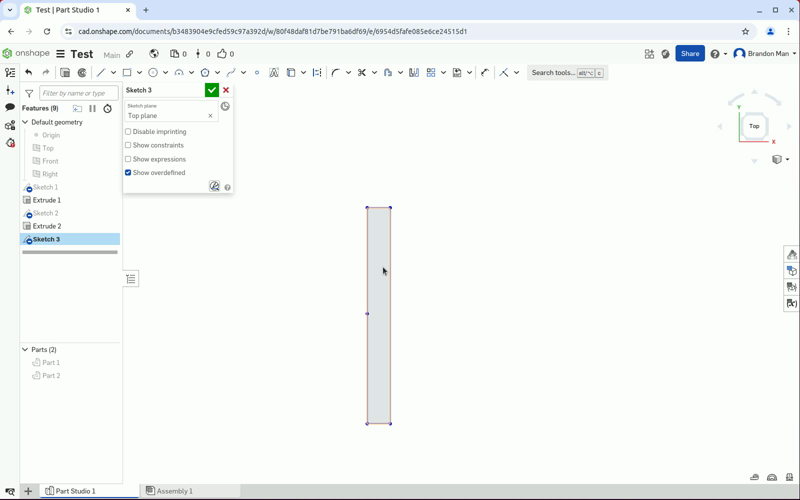
scroll(6)
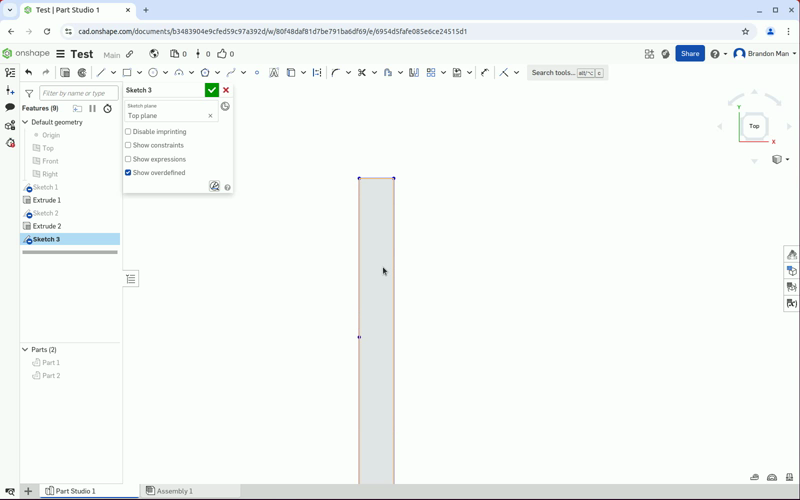
scroll(6)
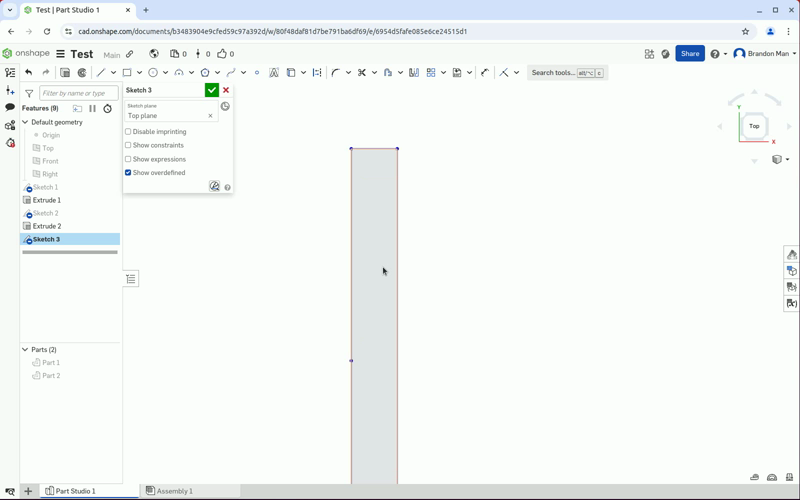
scroll(6)
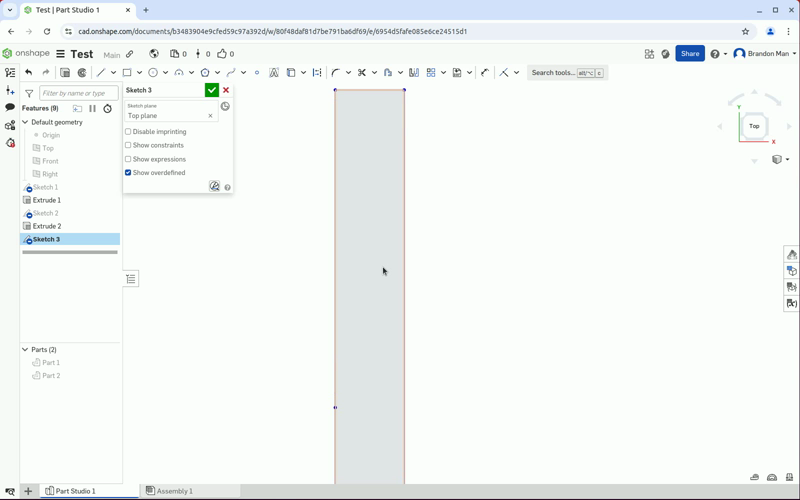
scroll(6)
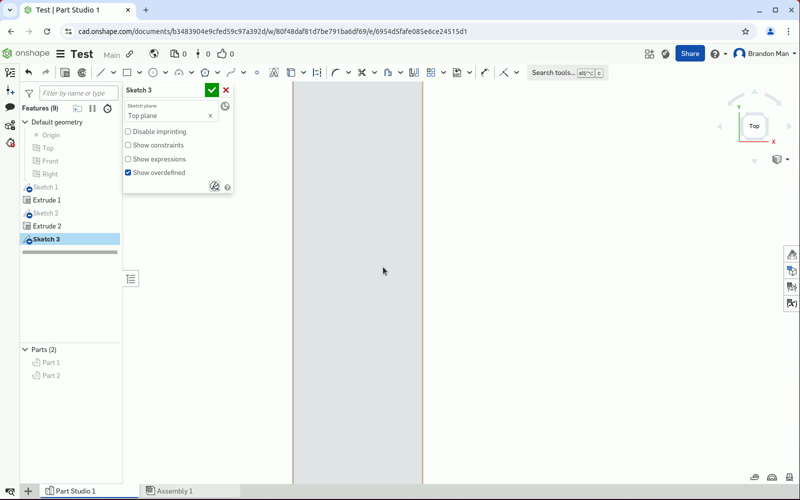
click(383, 266)
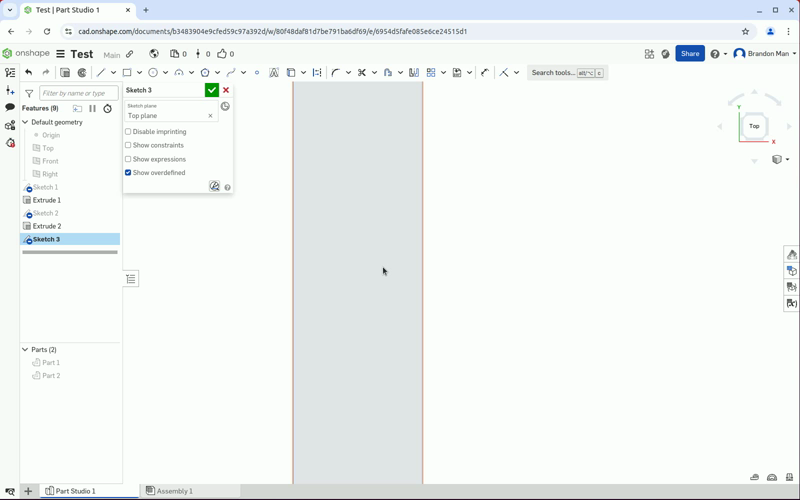
scroll(-6)
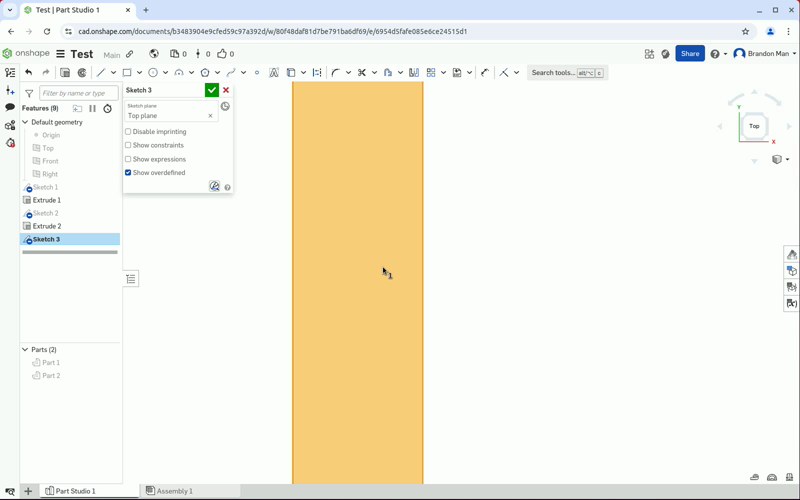
scroll(-6)
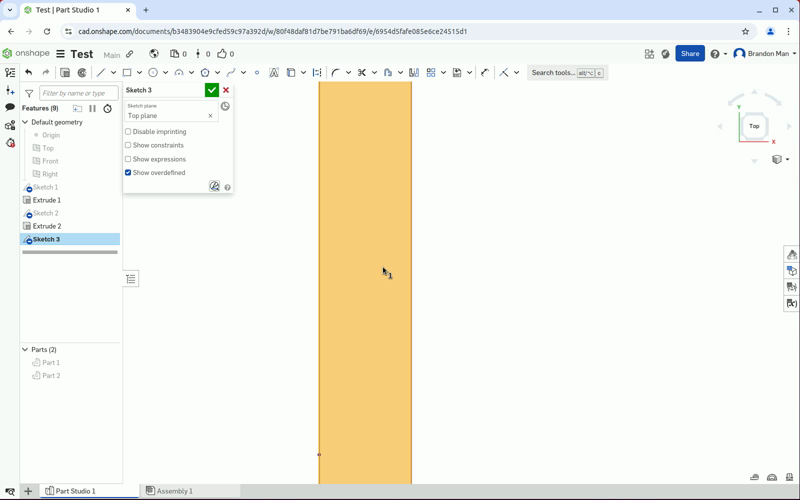
scroll(-6)
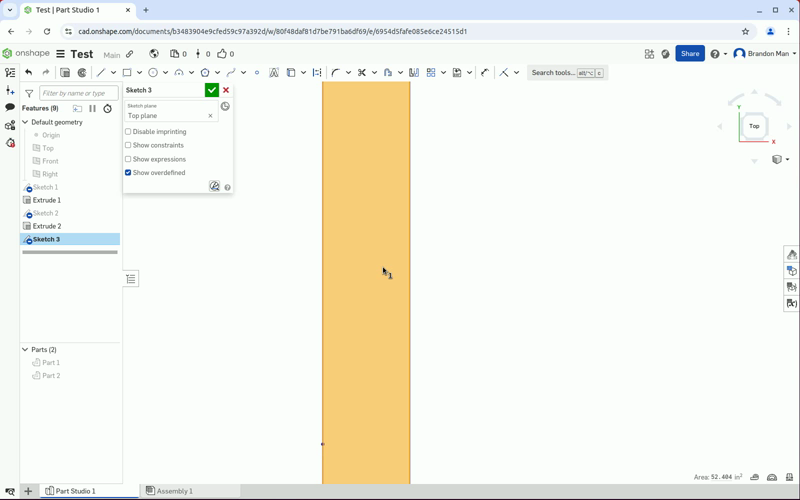
scroll(-6)
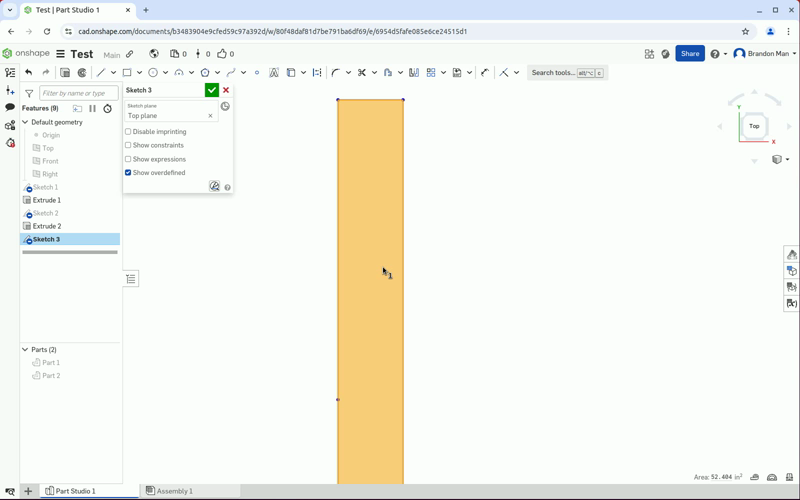
scroll(-6)
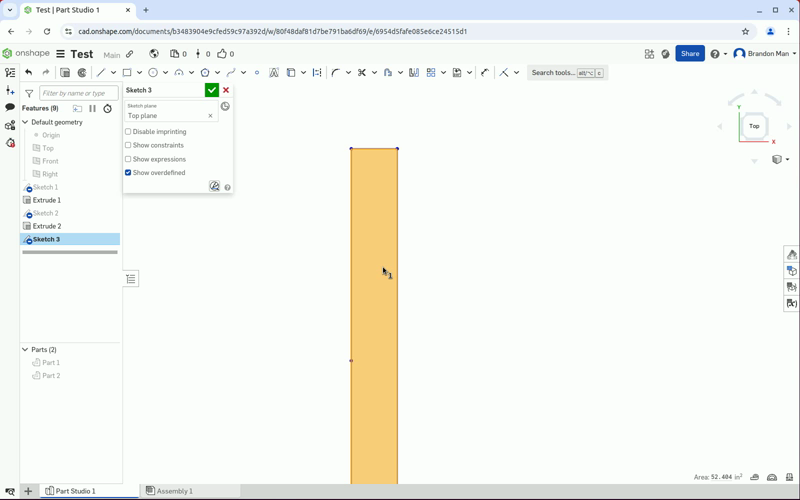
scroll(-6)
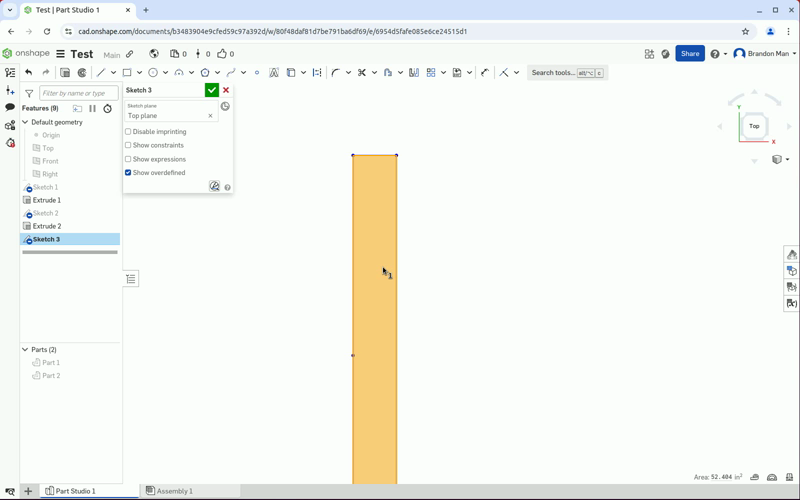
scroll(-6)
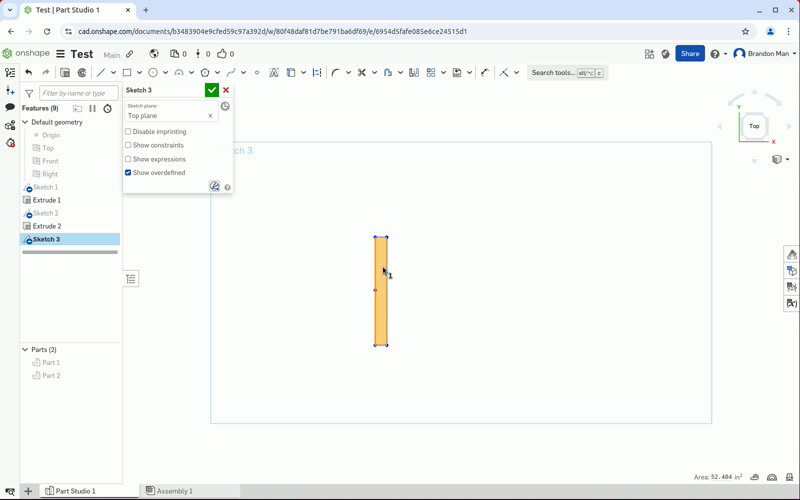
mouse_move(73, 352)
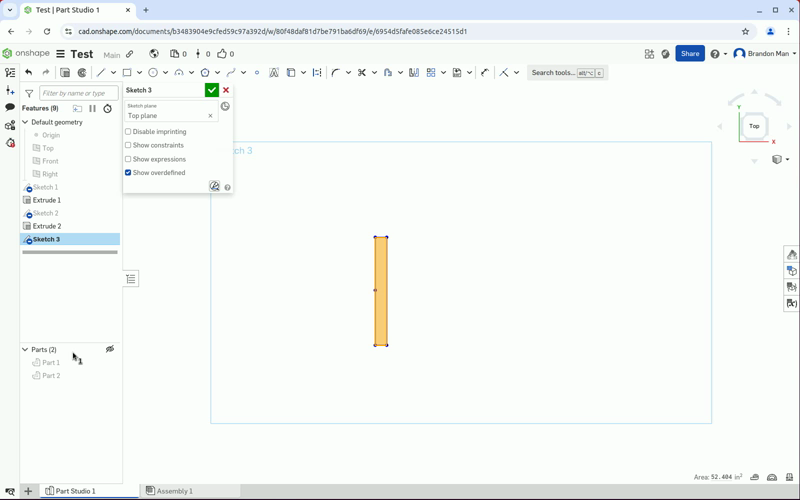
key(shift+y)
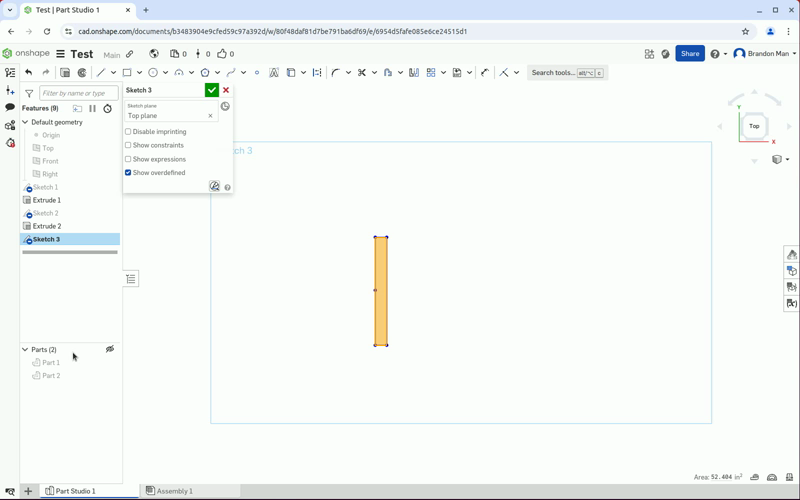
key(shift+e)
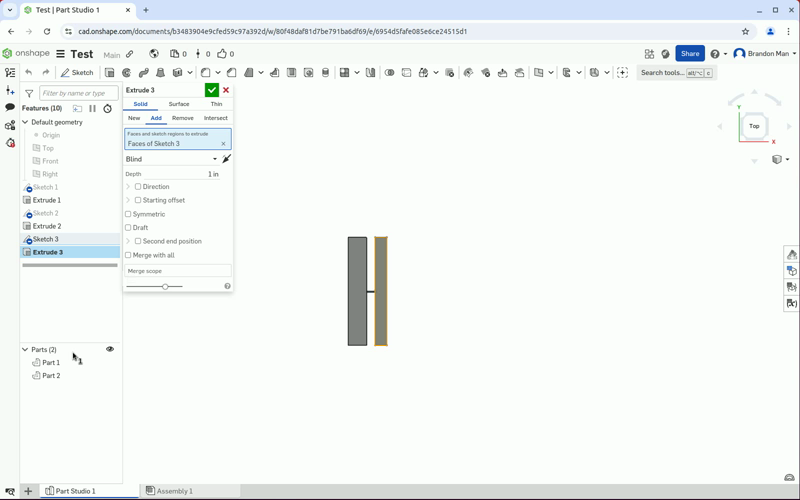
mouse_move(143, 106)
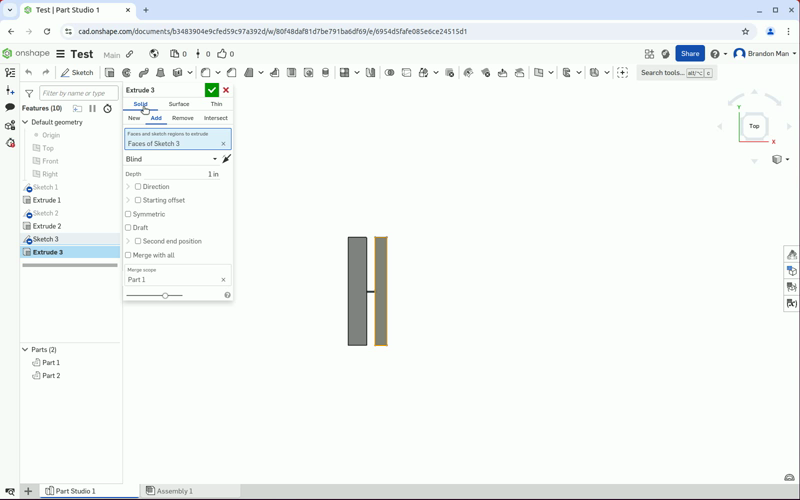
click(143, 106)
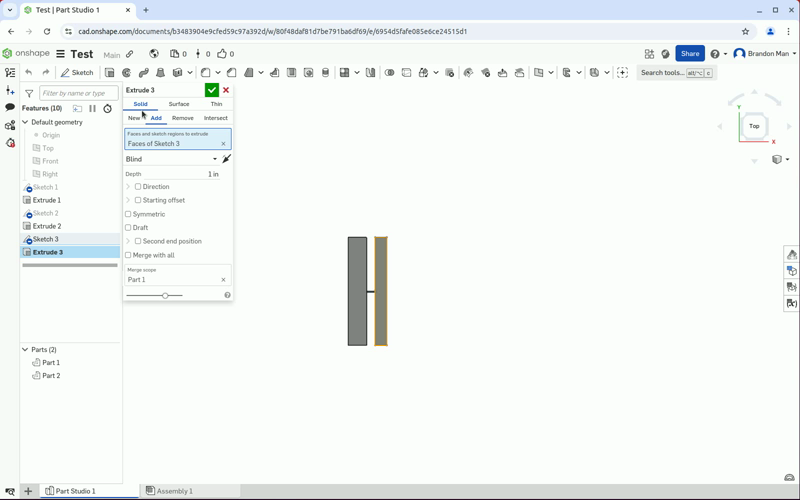
mouse_move(137, 120)
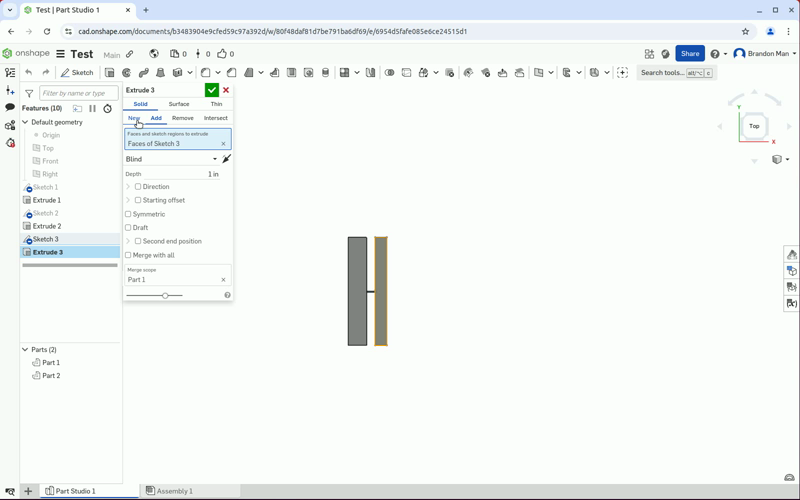
click(137, 120)
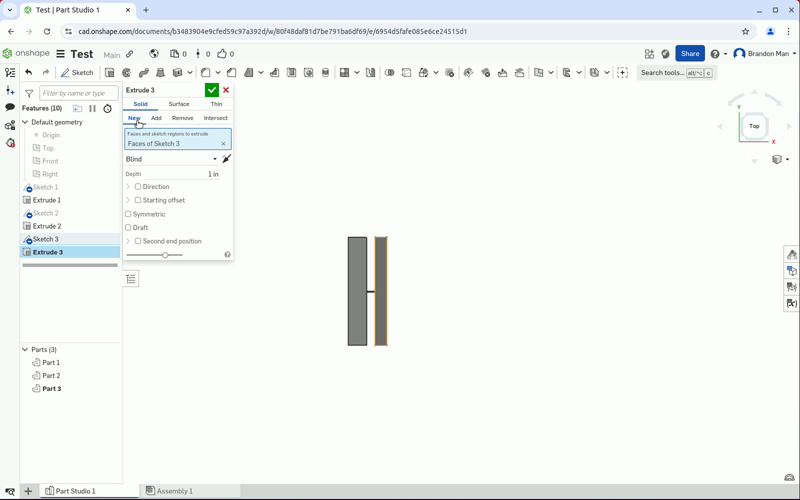
key(tab, 4)
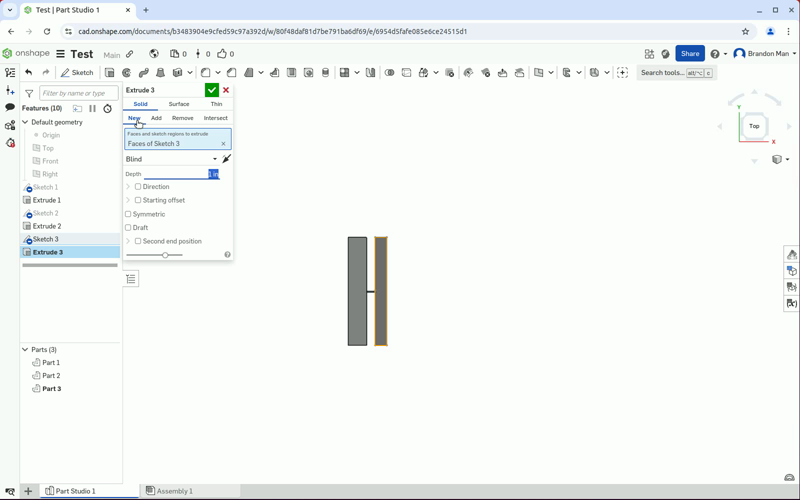
text(0.481)
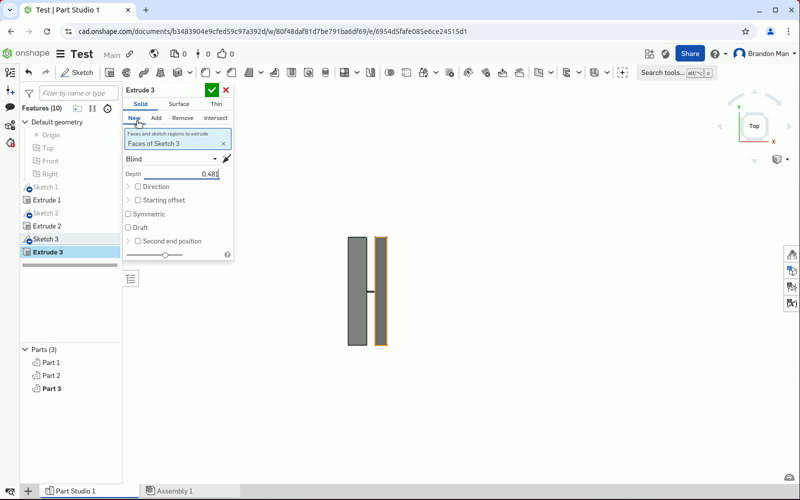
key(enter)
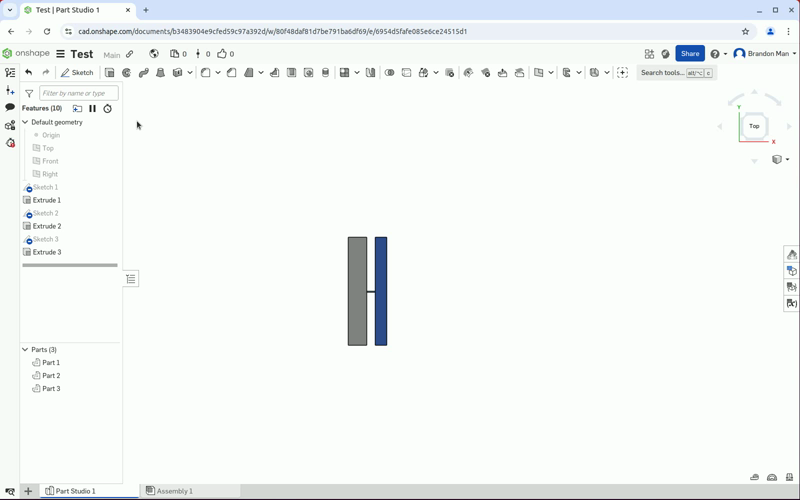
key(shift+h)
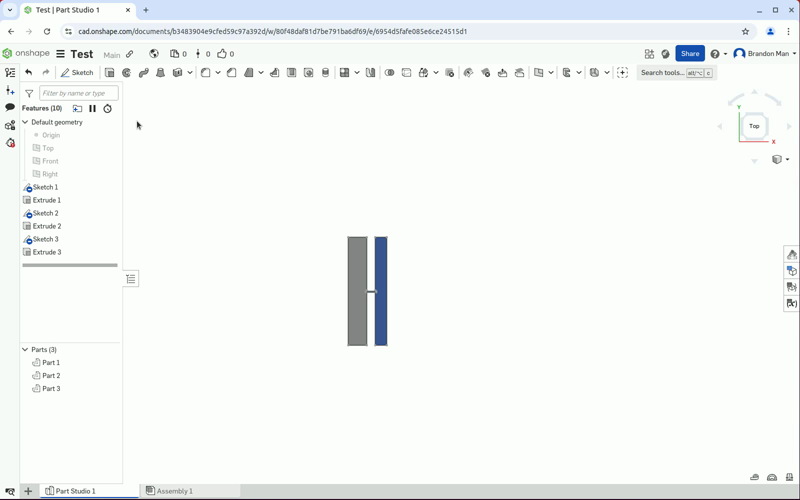
key(shift+h)
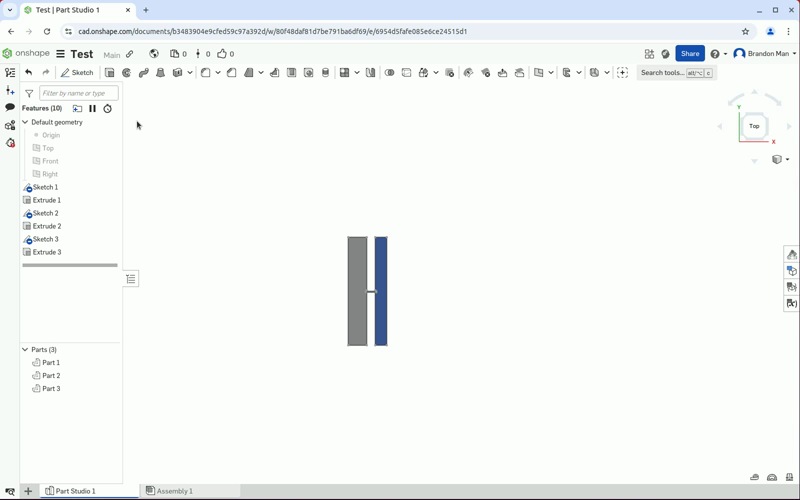
key(shift+7)
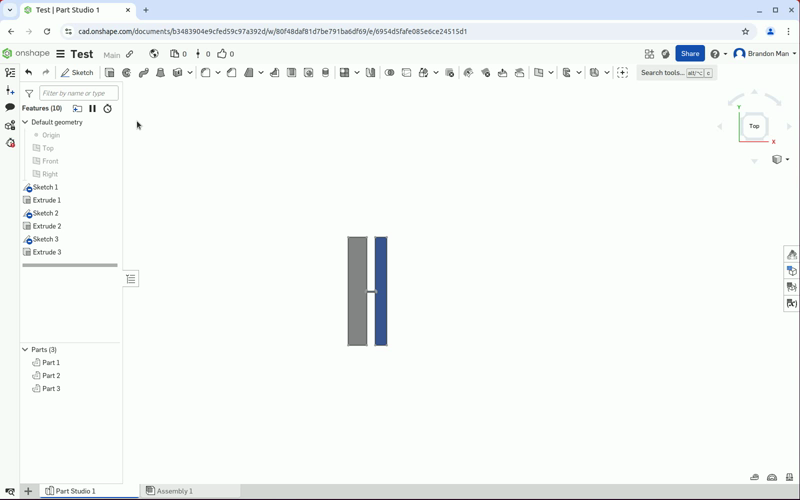
key(up, 3)
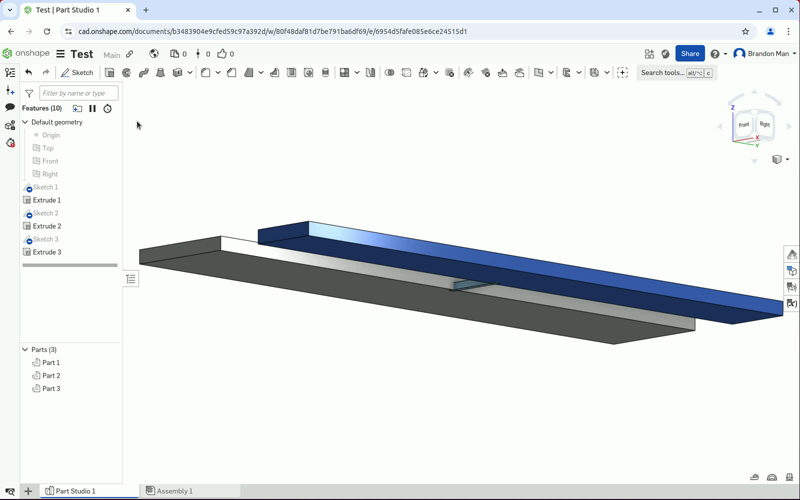
key(left, 3)
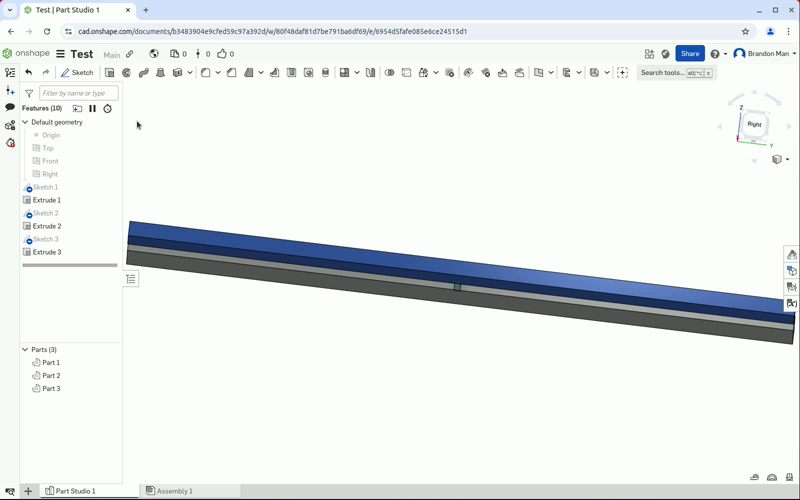
key(right, 3)
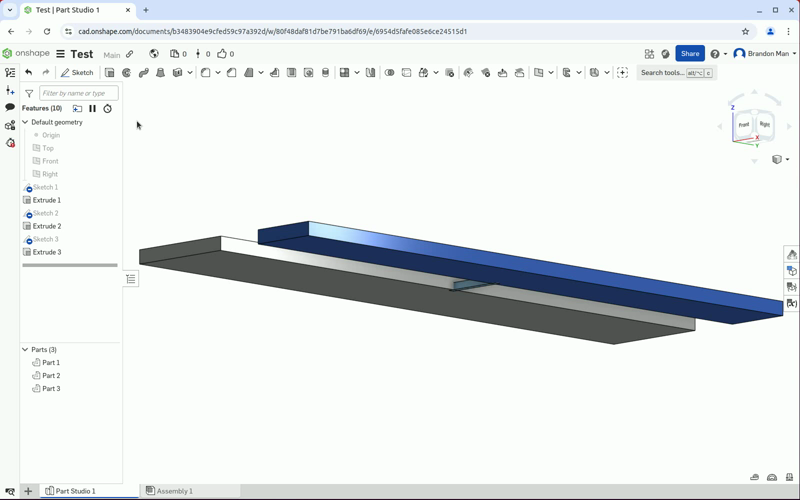
key(down, 3)
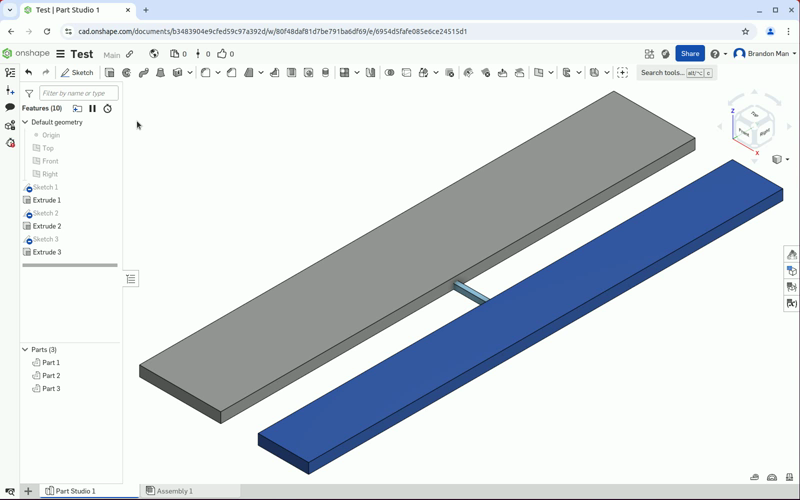
mouse_move(73, 189)
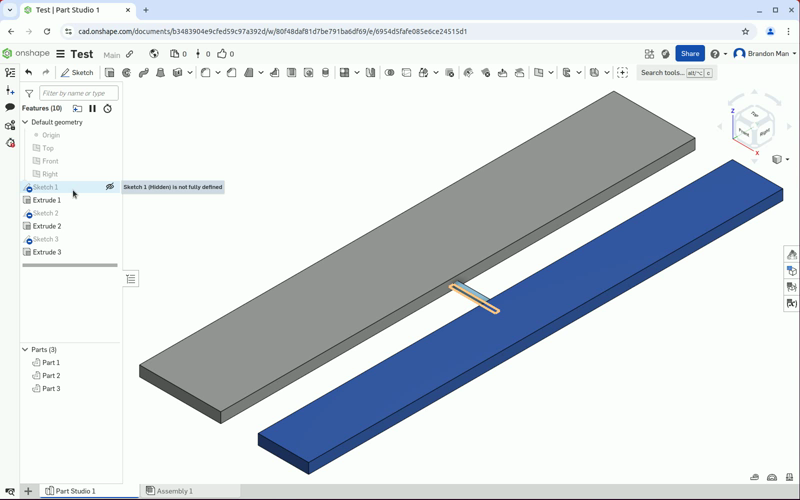
click(73, 189)